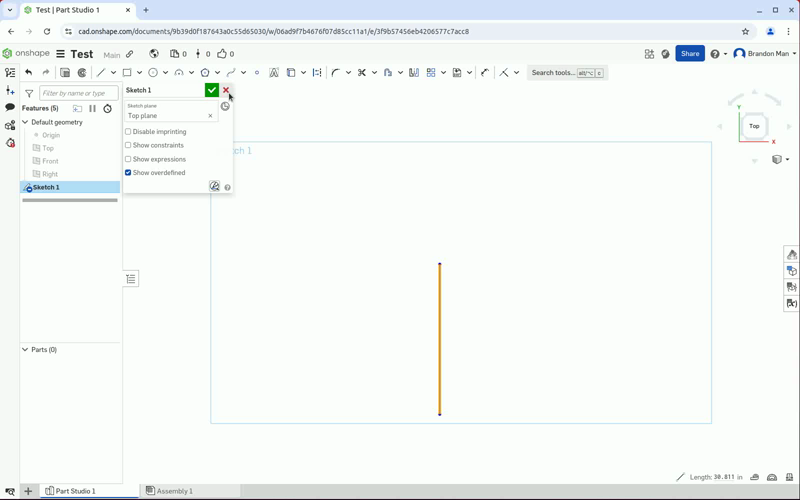
key(shift+h)
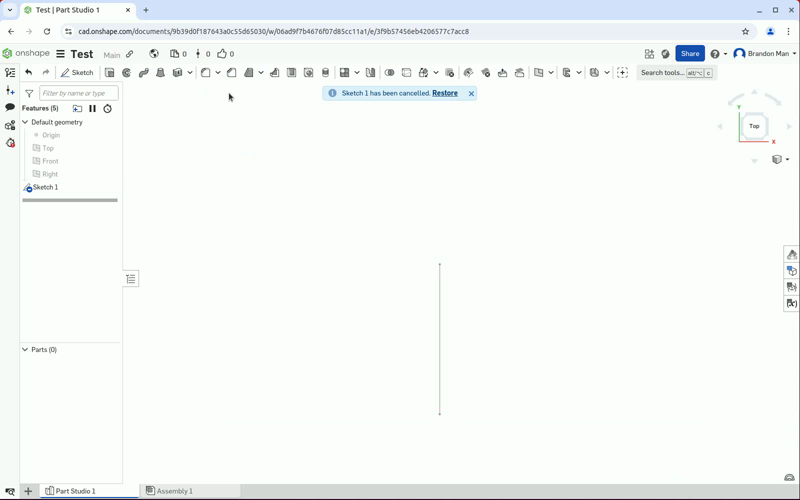
key(shift+s)
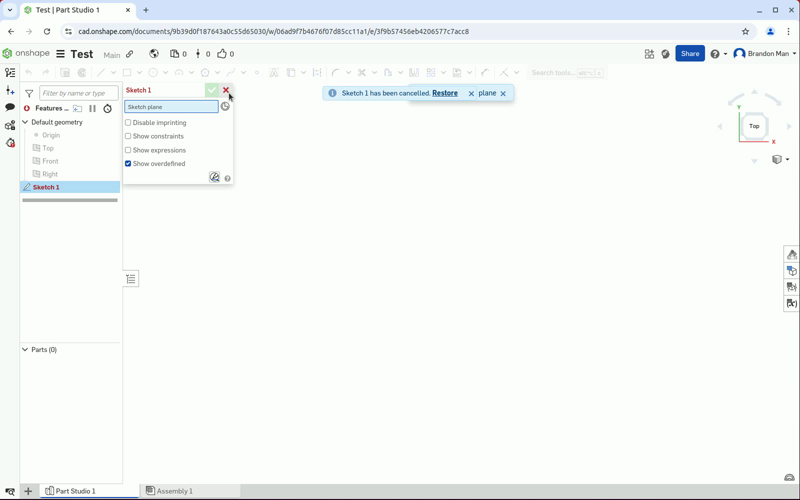
mouse_move(73, 150)
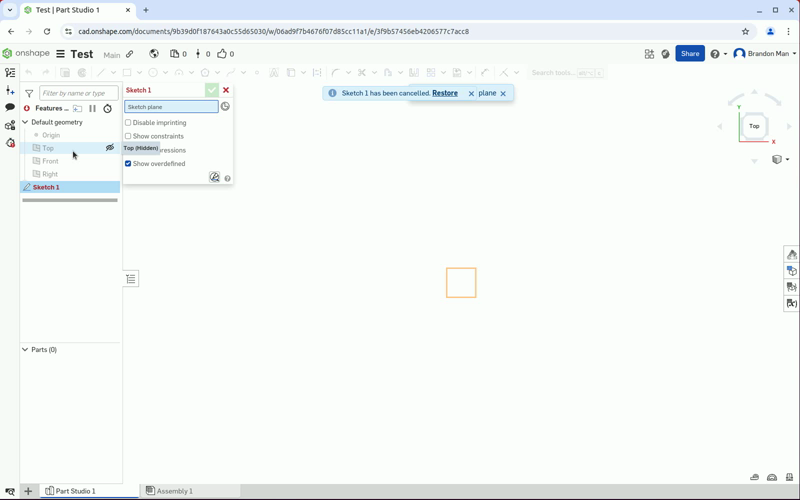
click(73, 150)
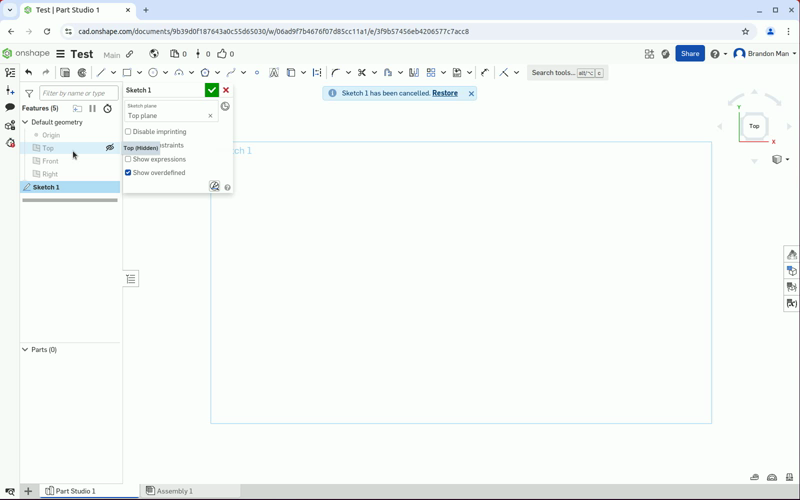
mouse_move(73, 352)
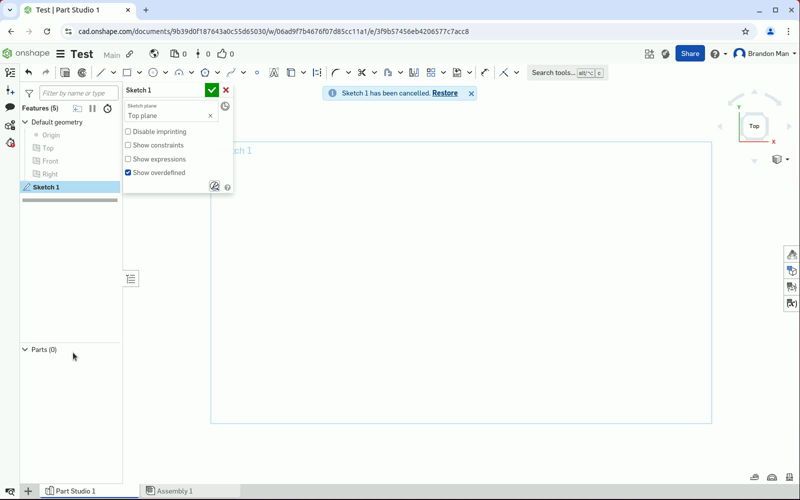
key(y)
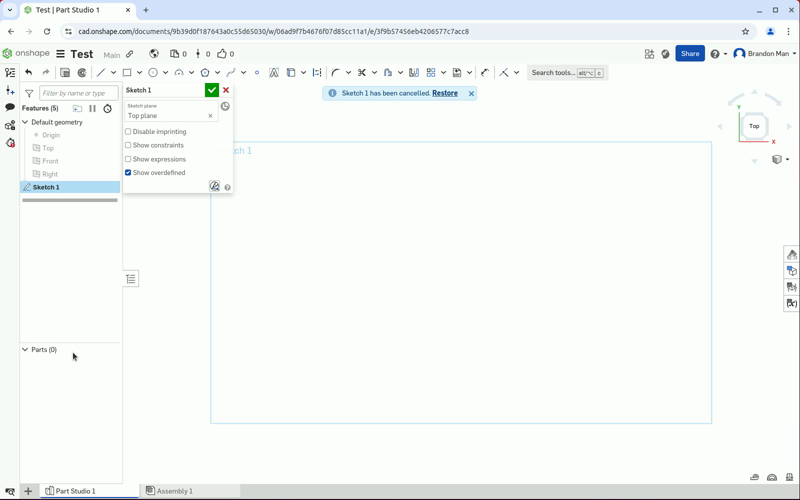
key(l)
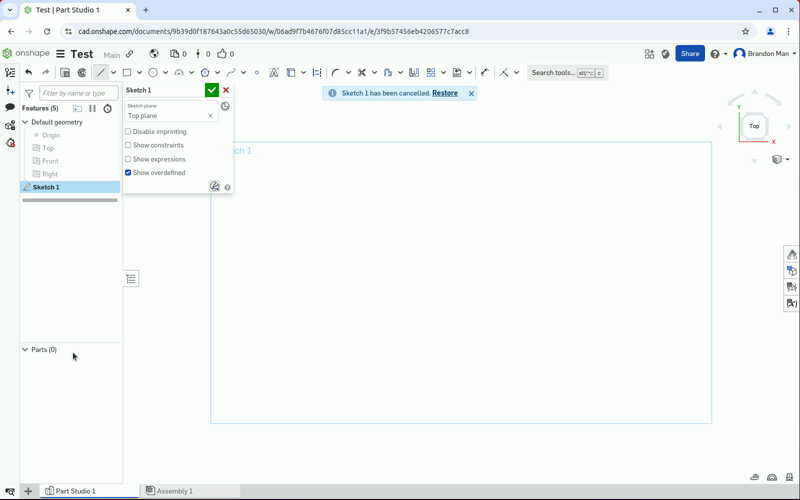
key_down(shift)
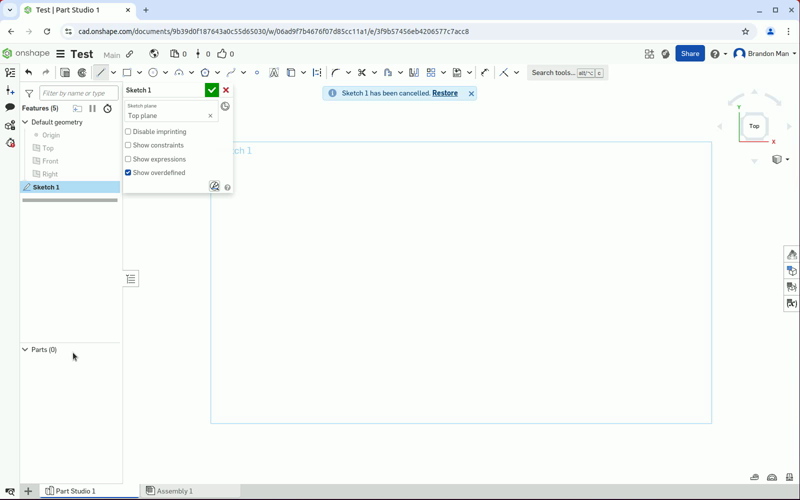
mouse_move(390, 245)
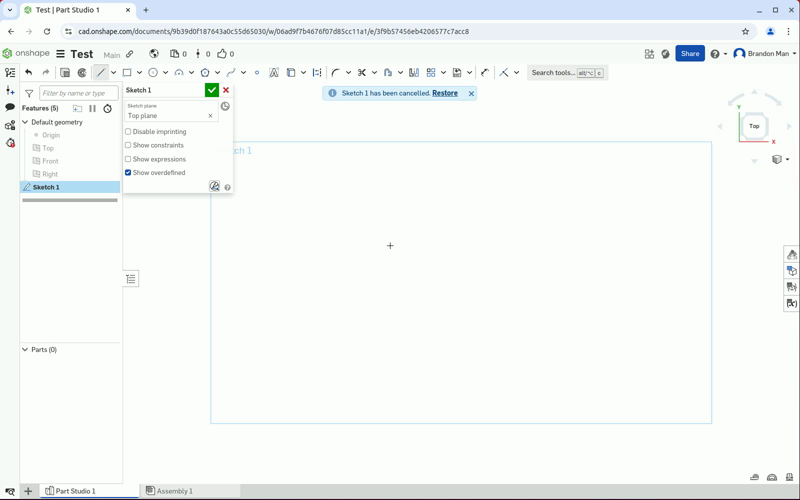
click(390, 245)
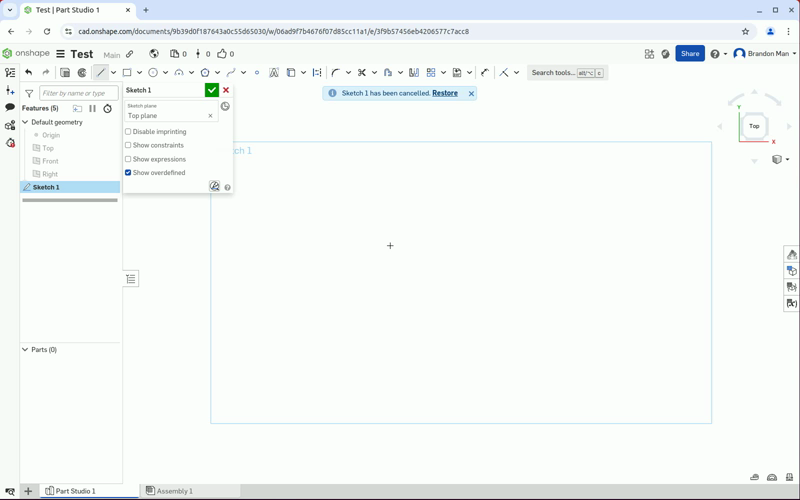
key_up(shift)
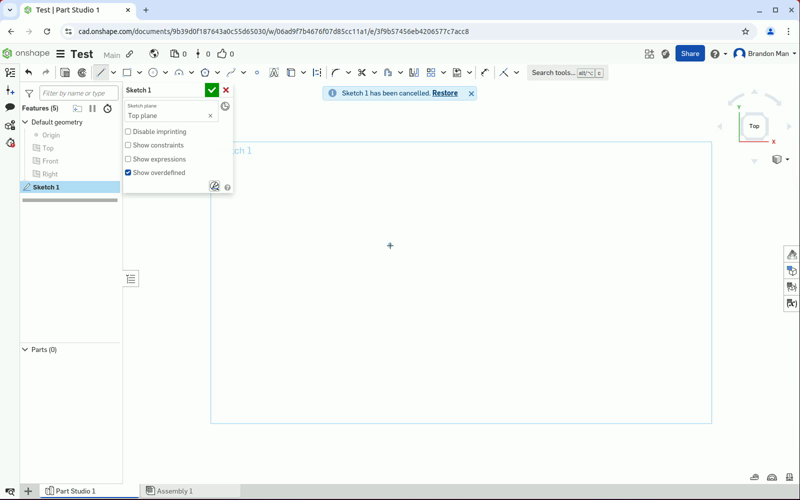
key_down(shift)
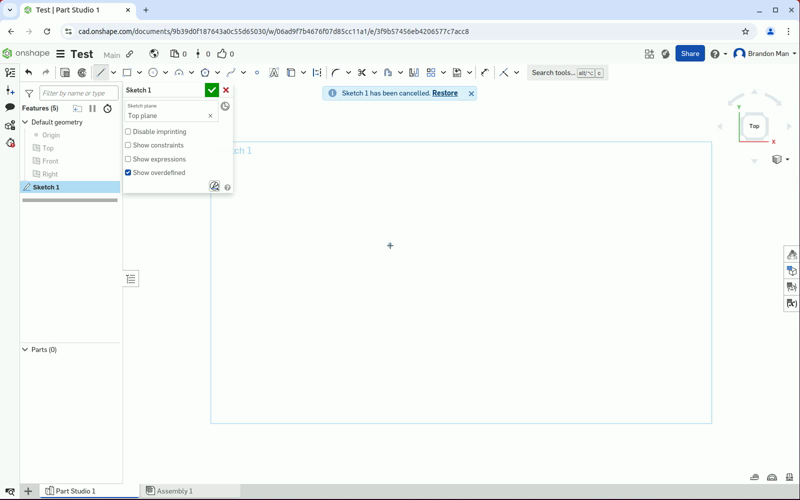
mouse_move(465, 245)
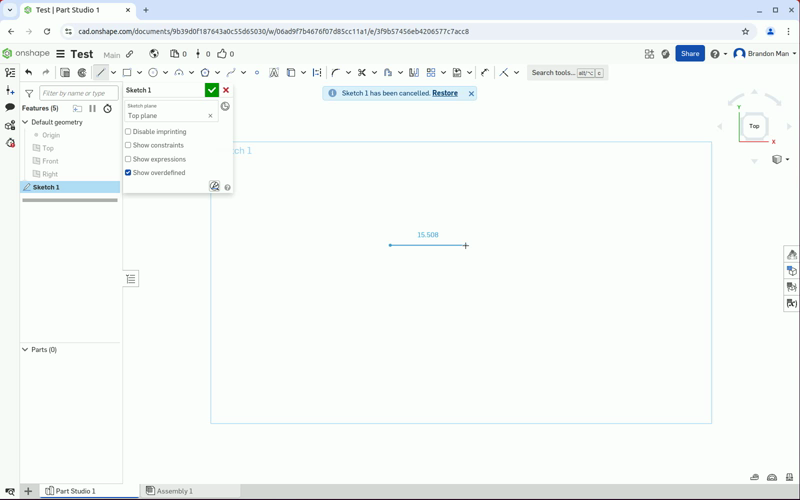
click(465, 245)
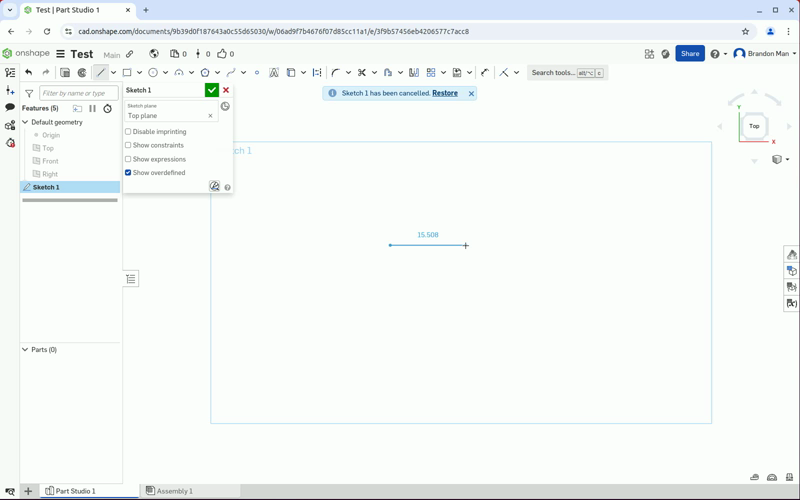
key_up(shift)
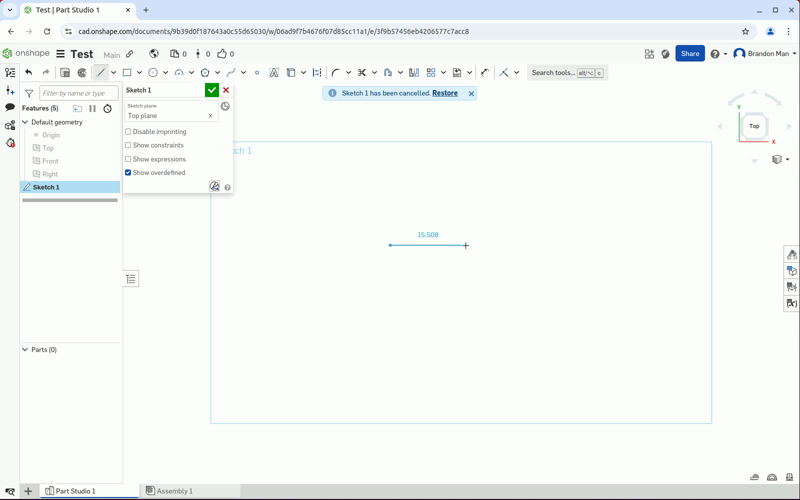
key_down(shift)
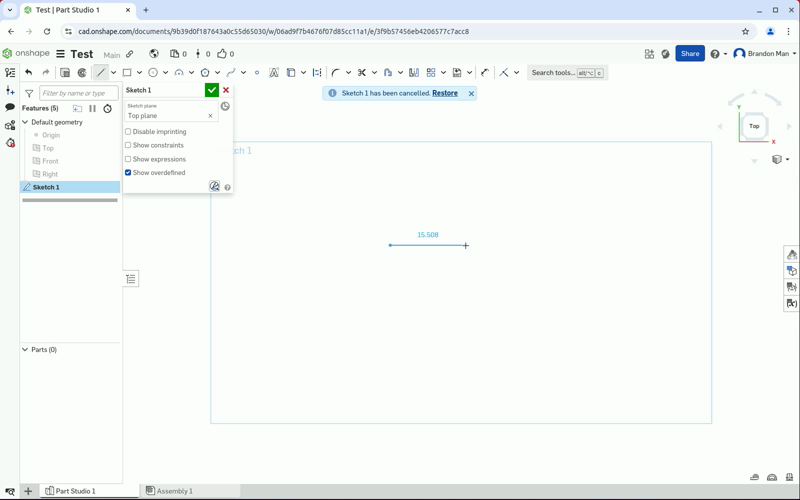
mouse_move(495, 245)
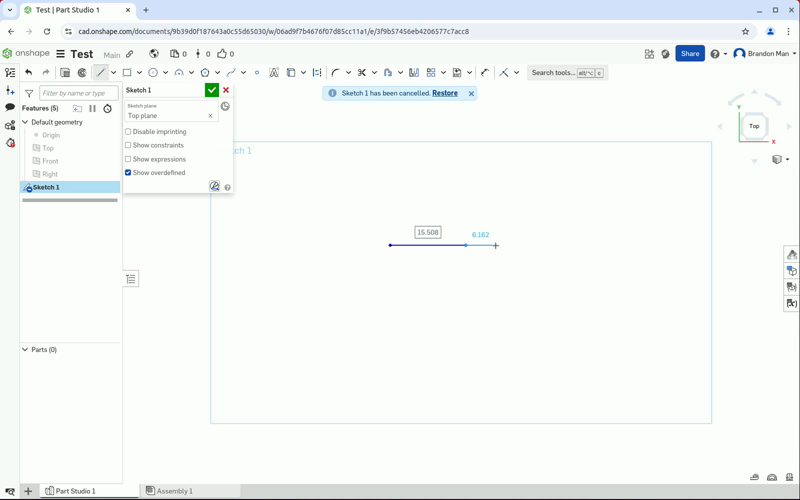
mouse_move(465, 219)
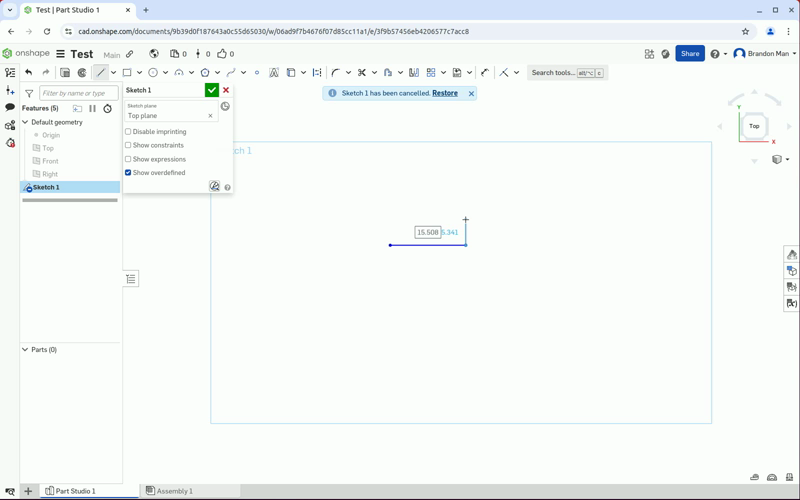
click(465, 219)
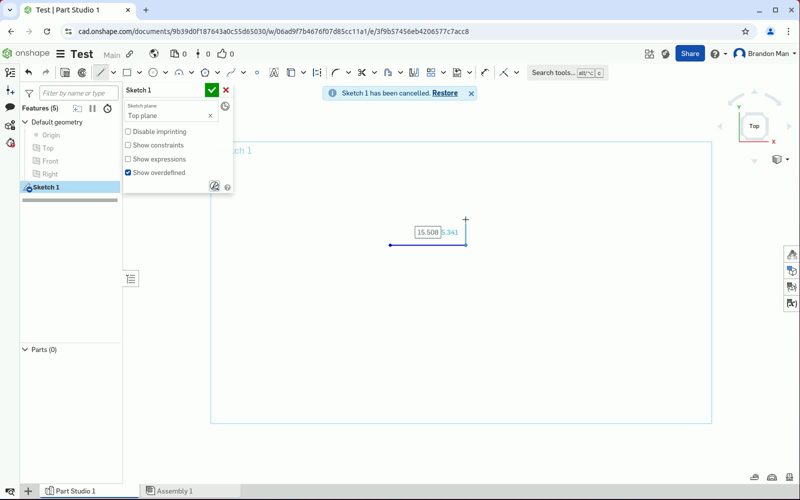
key_up(shift)
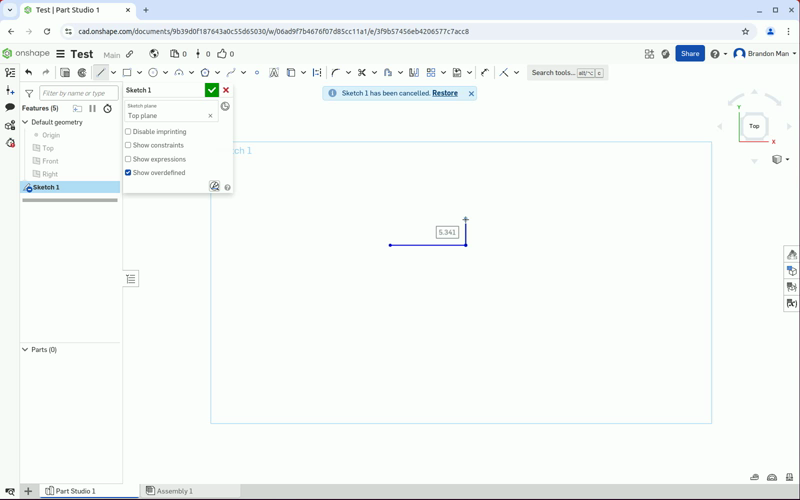
key_down(shift)
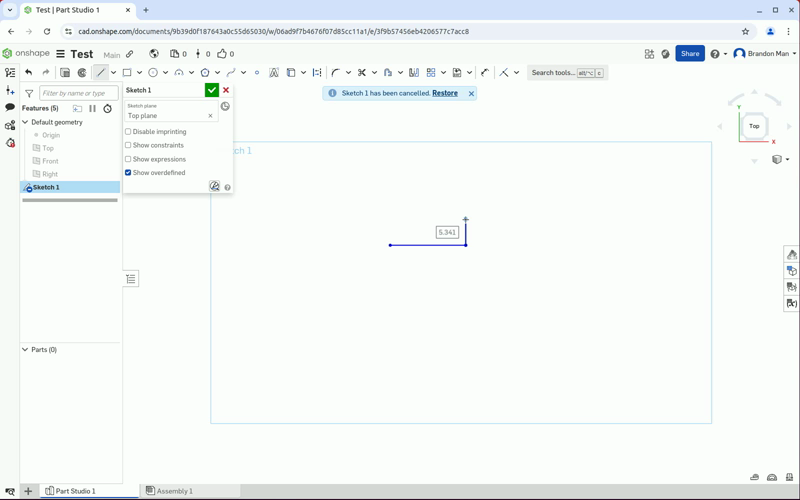
mouse_move(495, 219)
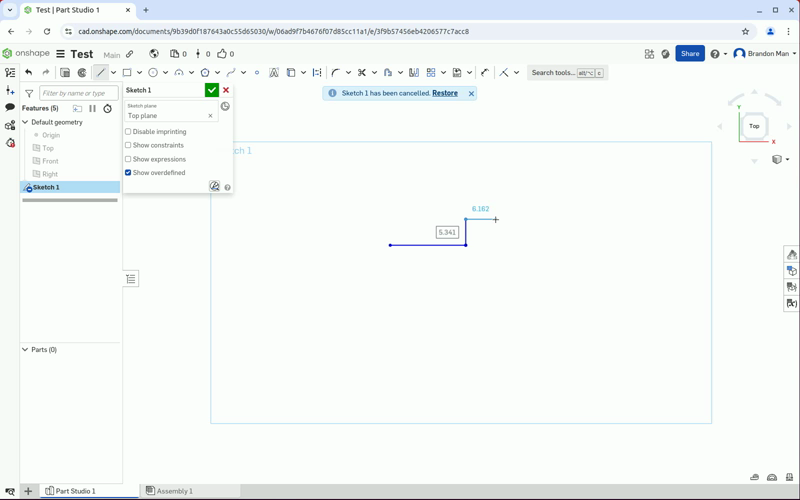
mouse_move(451, 219)
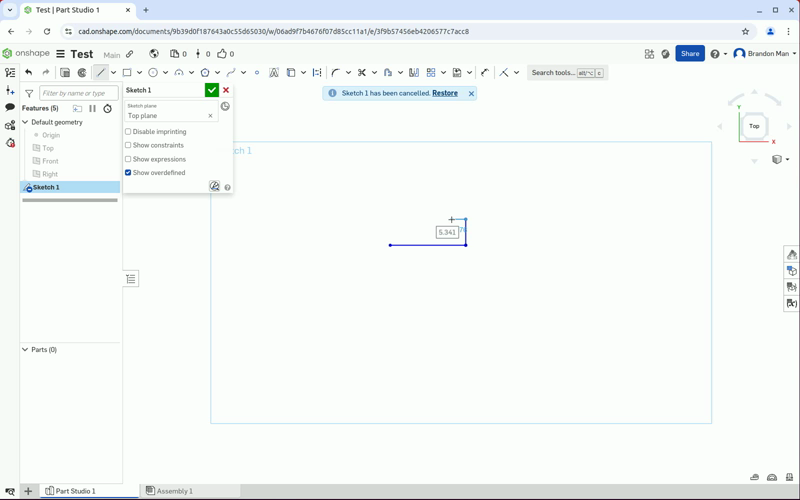
click(451, 219)
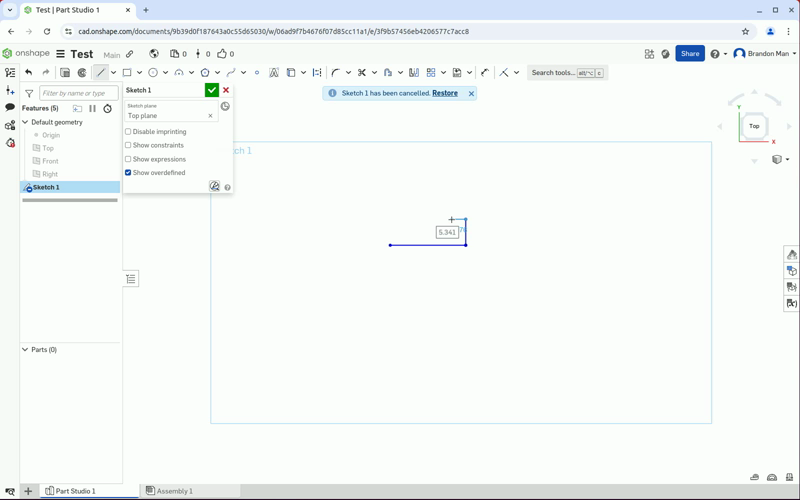
key_up(shift)
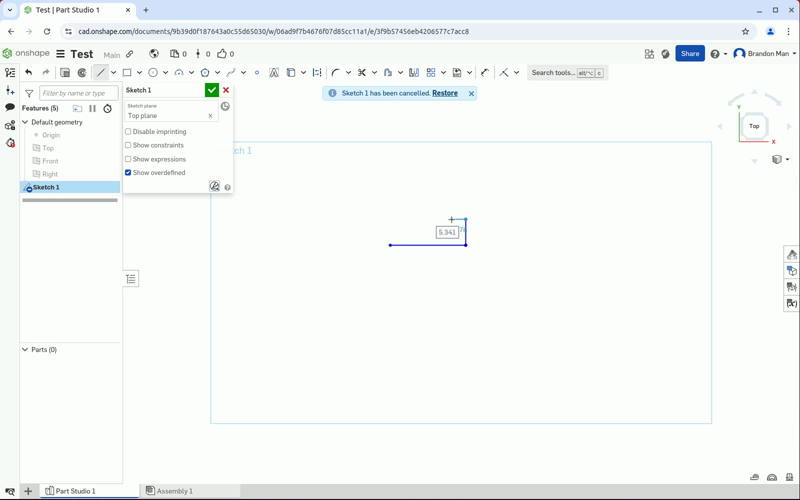
key_down(shift)
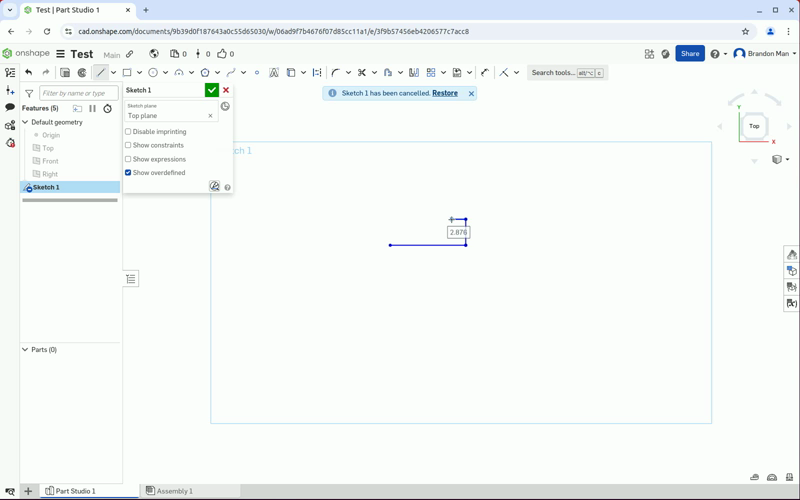
mouse_move(481, 219)
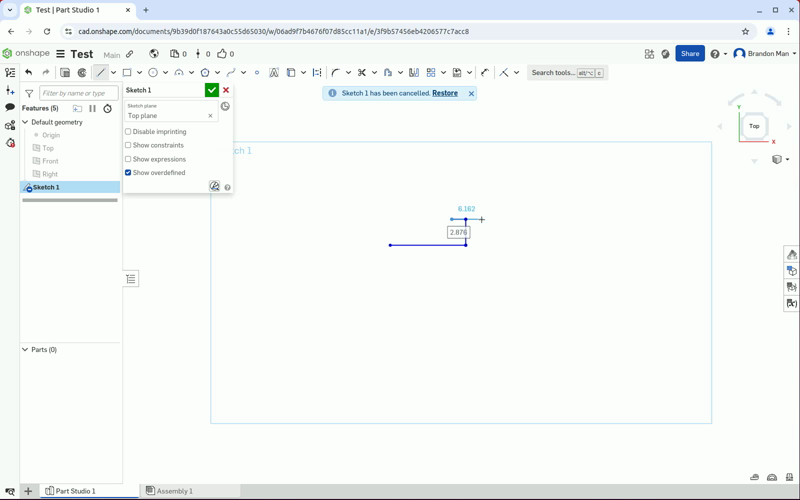
mouse_move(451, 196)
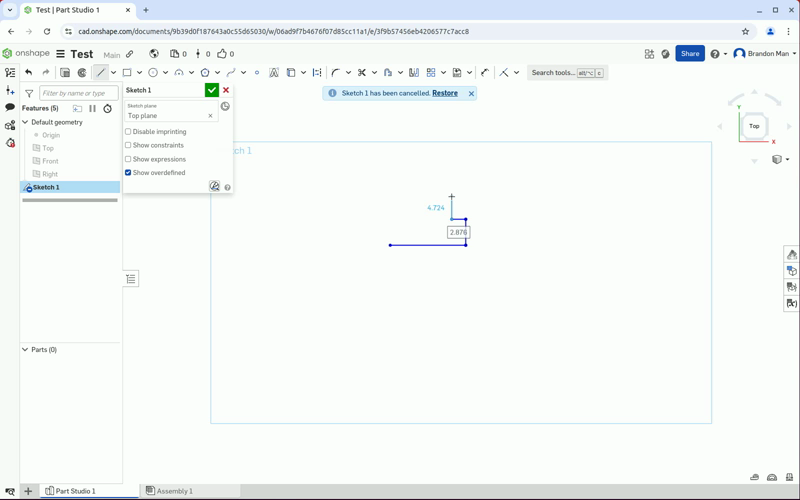
click(451, 196)
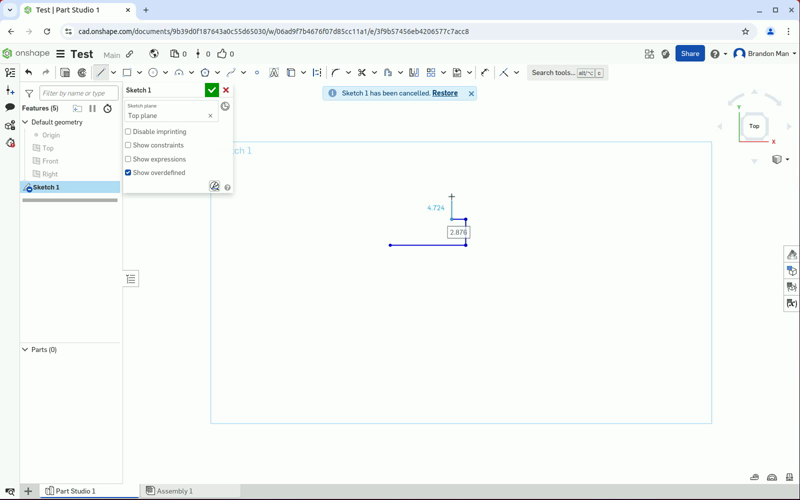
key_up(shift)
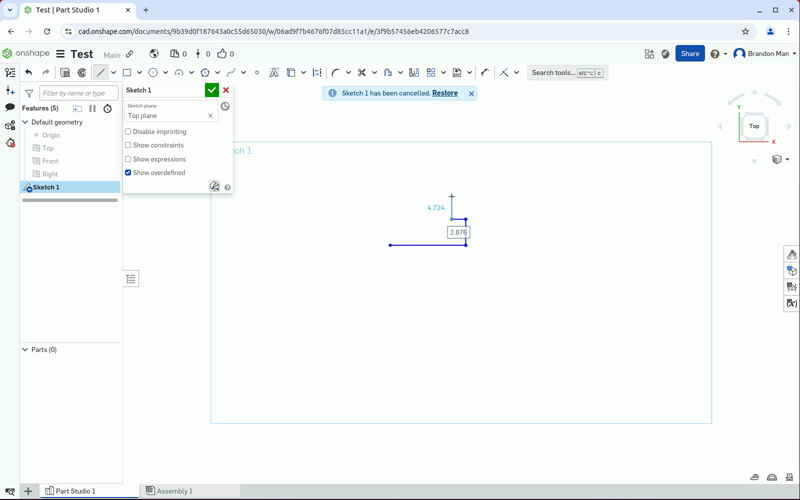
key_down(shift)
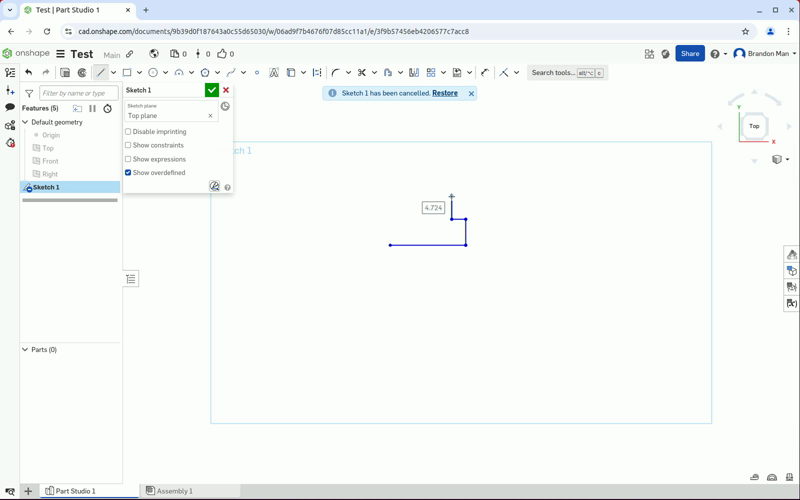
mouse_move(481, 196)
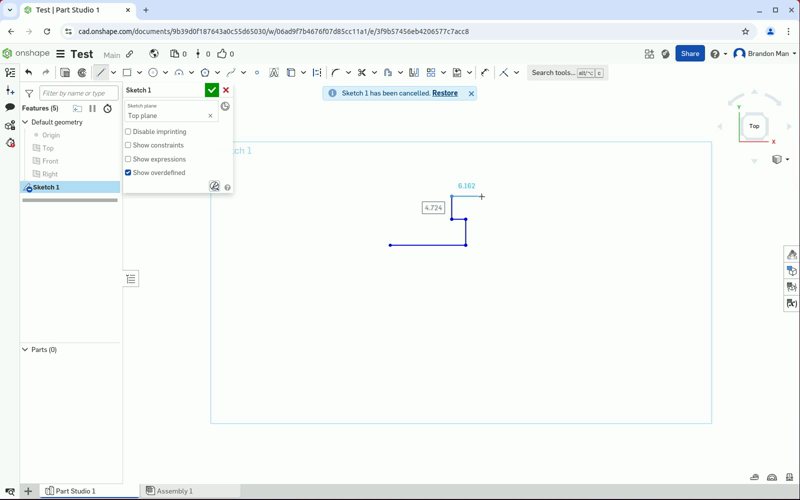
mouse_move(465, 196)
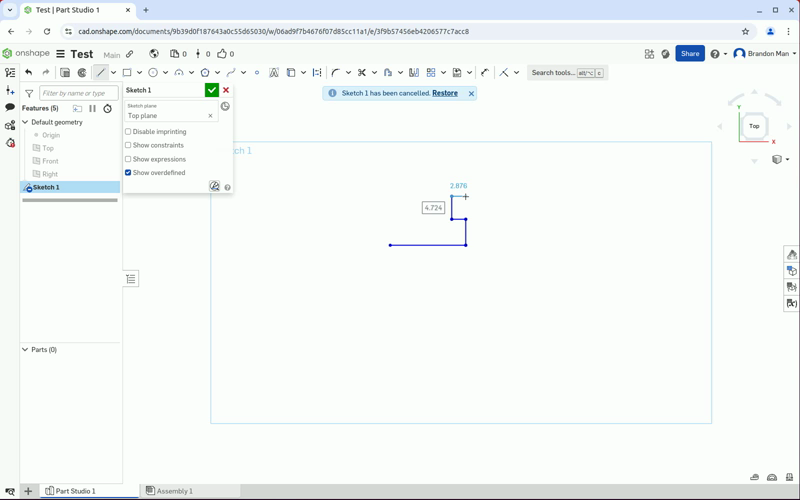
click(465, 196)
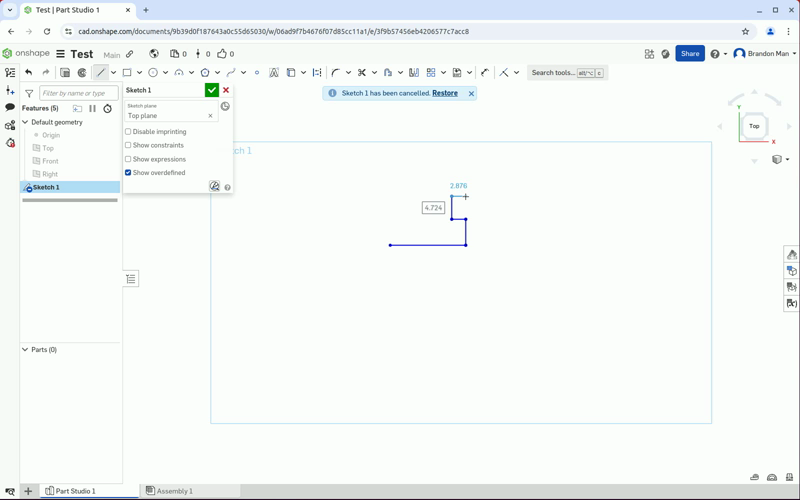
key_up(shift)
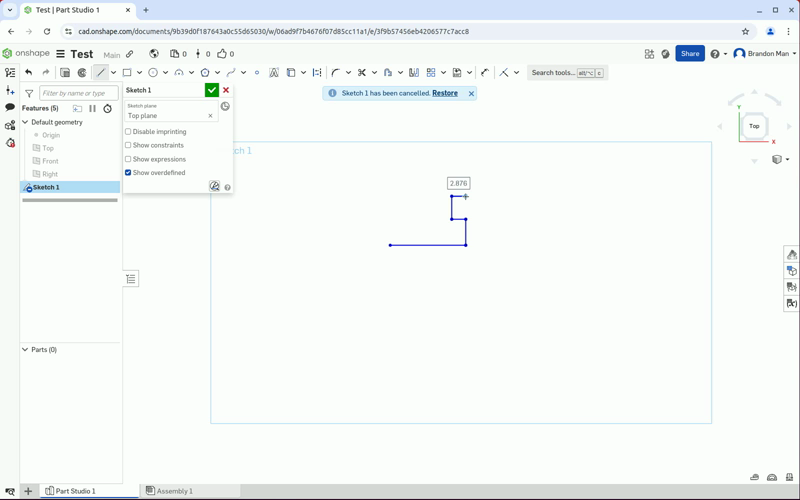
key_down(shift)
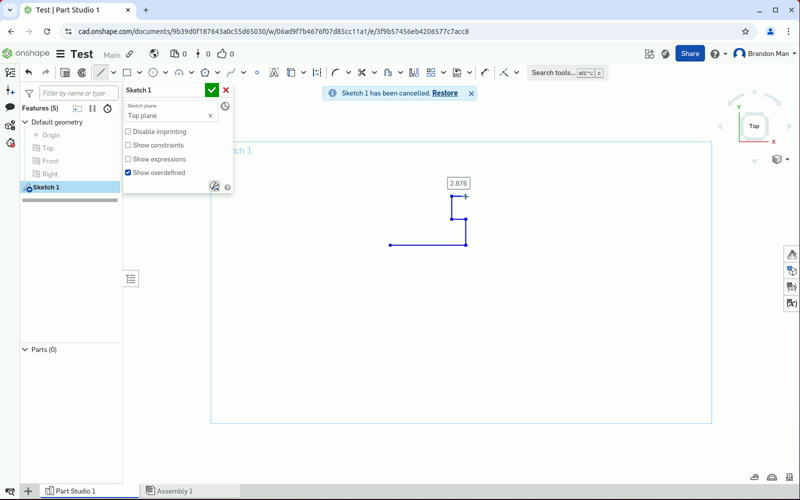
mouse_move(495, 196)
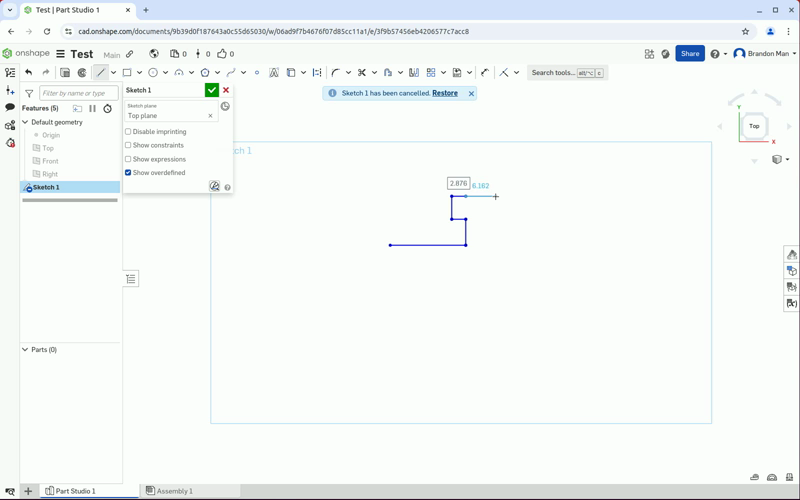
mouse_move(465, 170)
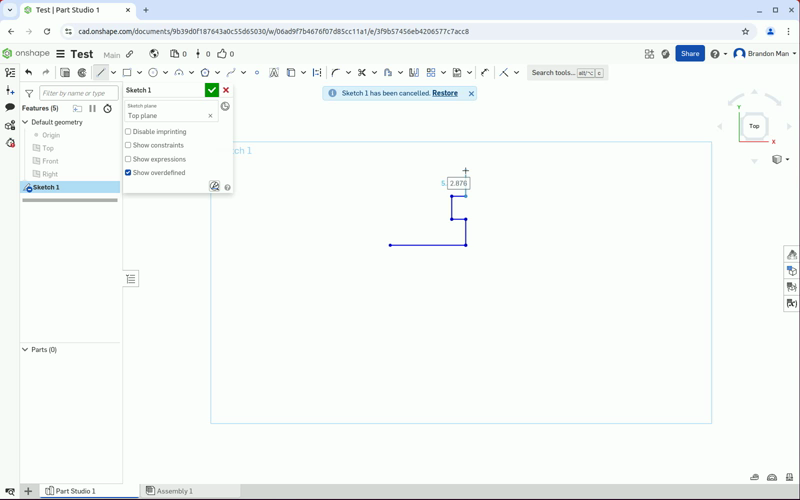
click(465, 170)
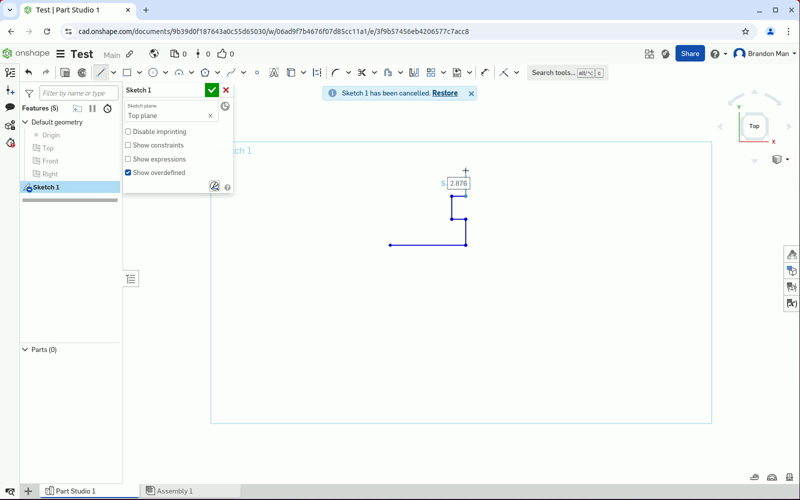
key_up(shift)
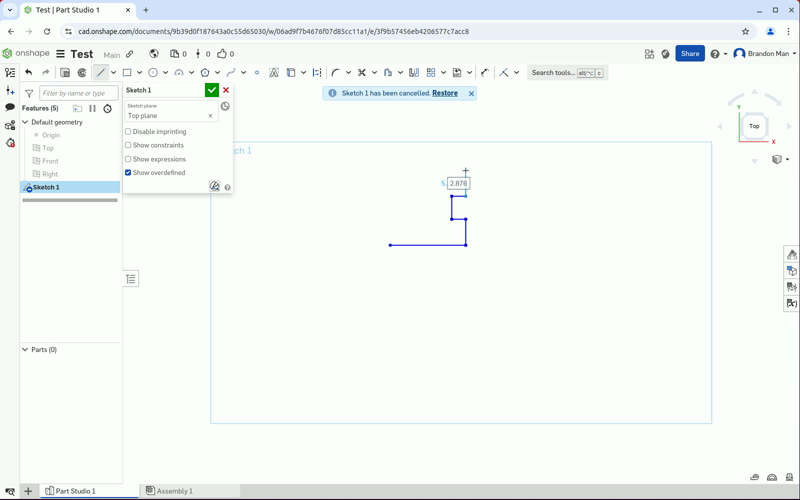
key_down(shift)
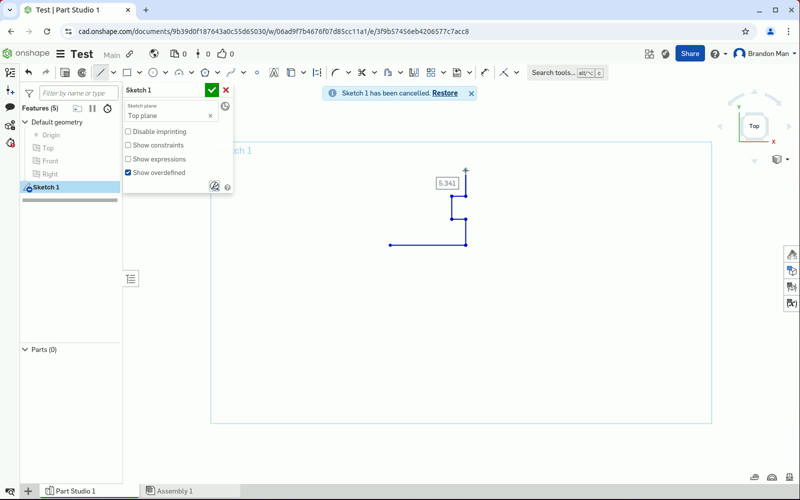
mouse_move(390, 170)
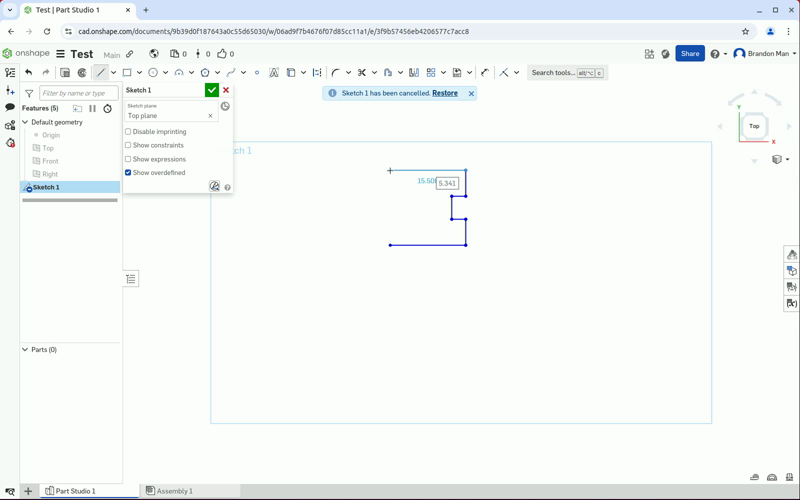
click(390, 170)
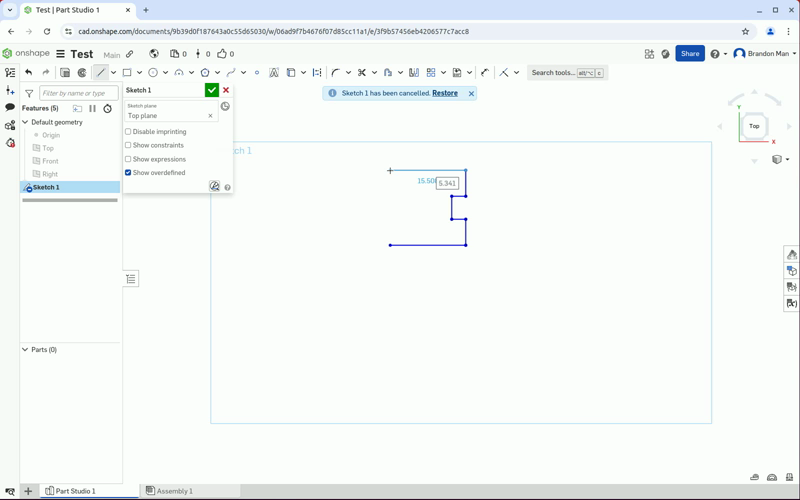
key_up(shift)
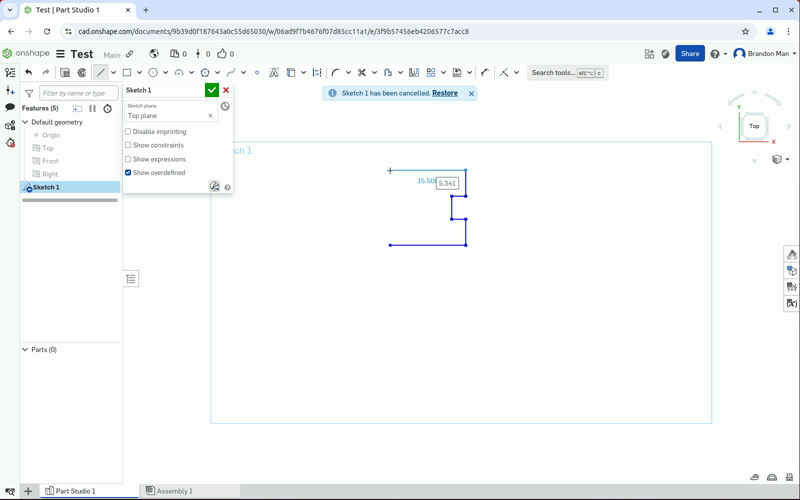
key_down(shift)
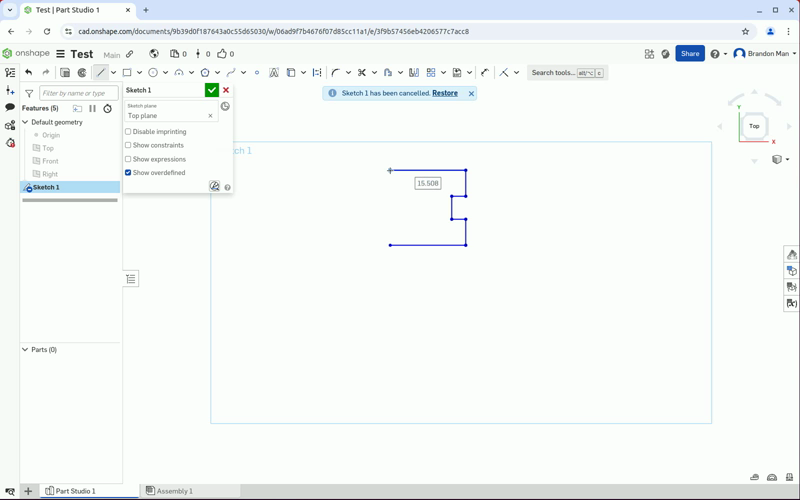
mouse_move(420, 170)
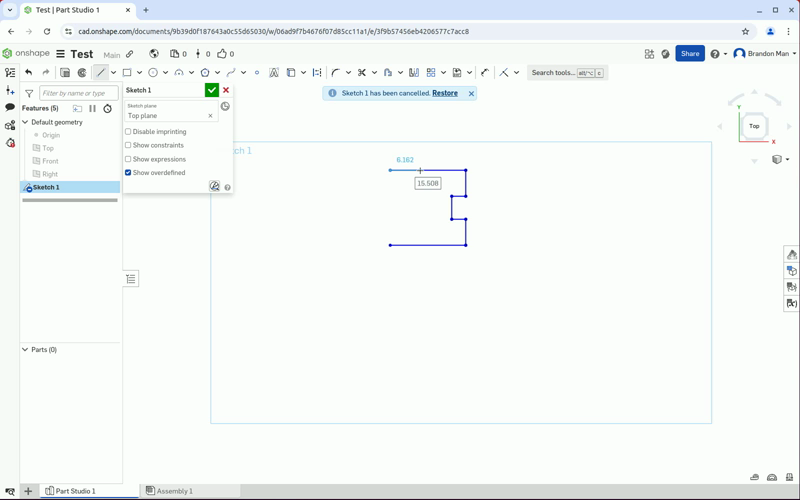
mouse_move(390, 196)
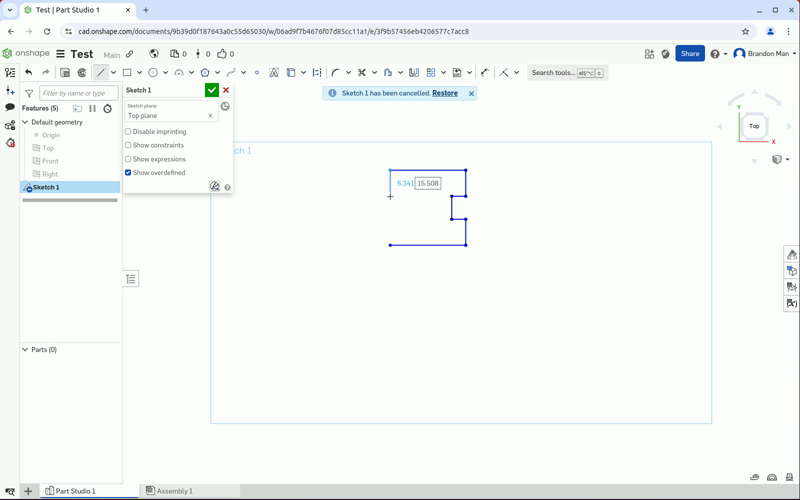
click(390, 196)
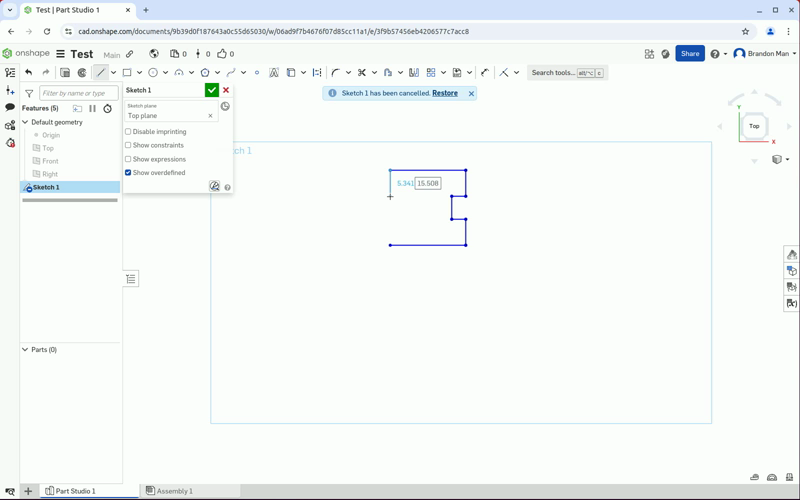
key_up(shift)
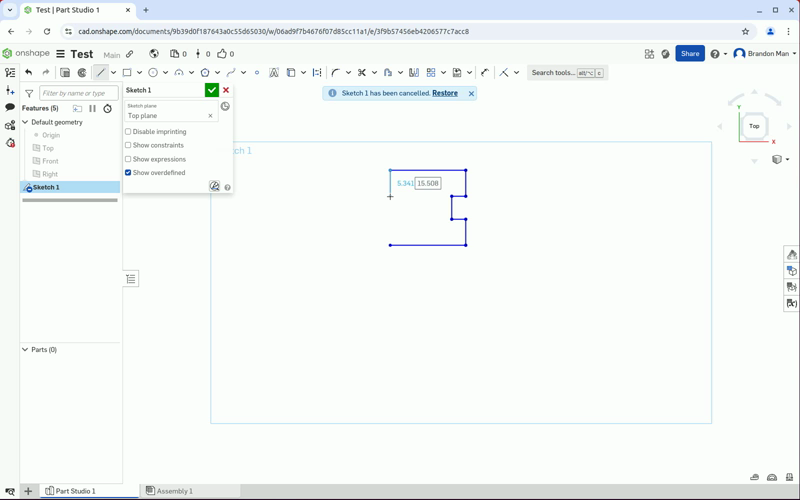
key_down(shift)
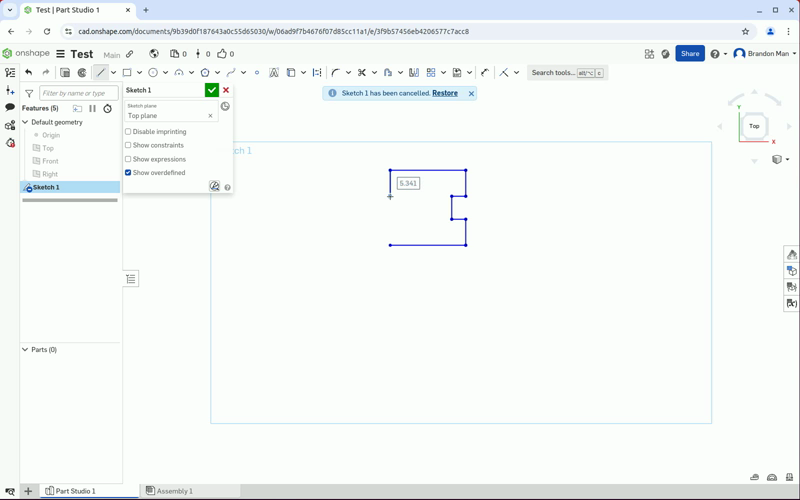
mouse_move(420, 196)
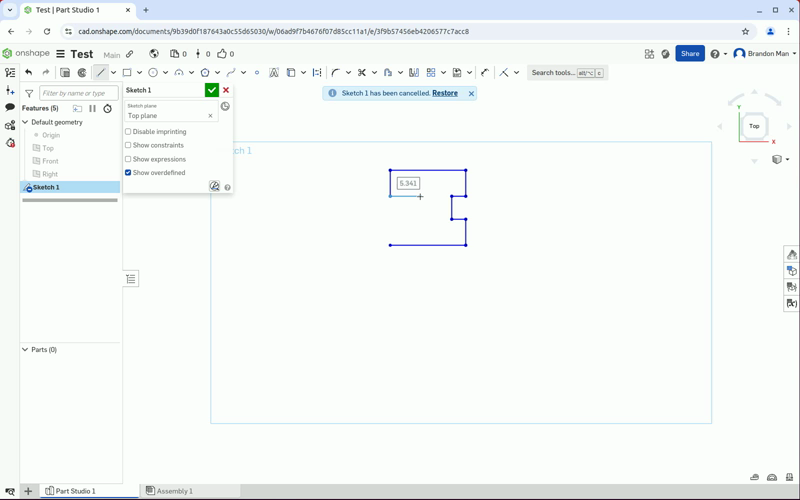
mouse_move(404, 196)
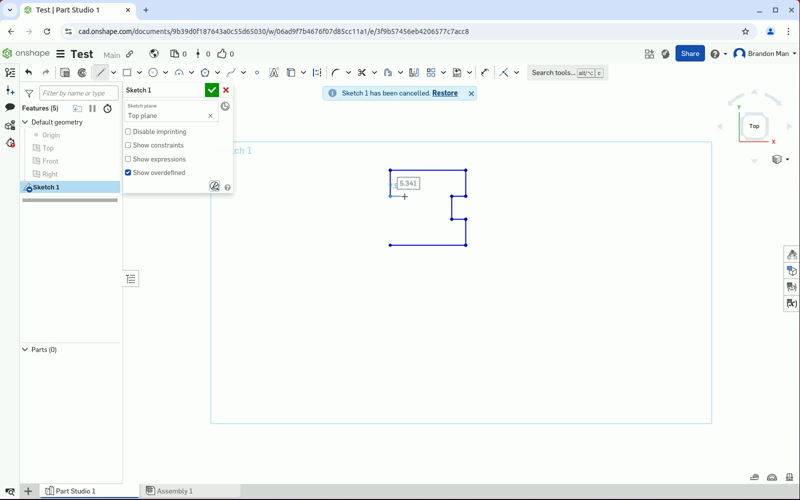
click(404, 196)
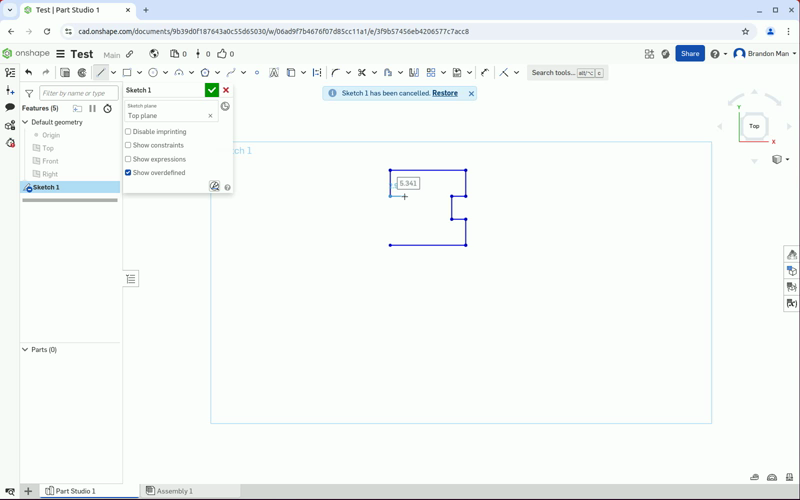
key_up(shift)
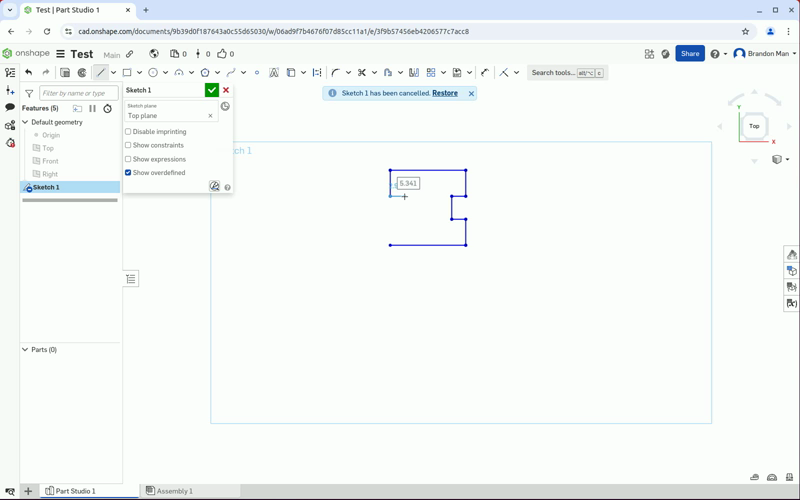
key_down(shift)
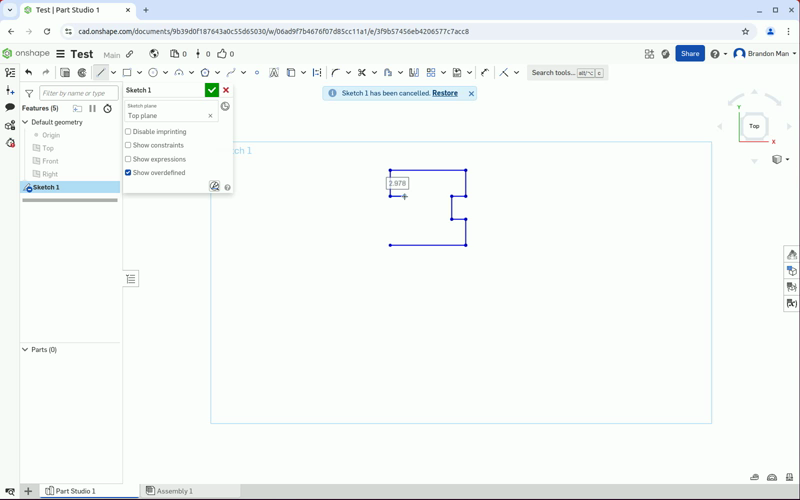
mouse_move(434, 196)
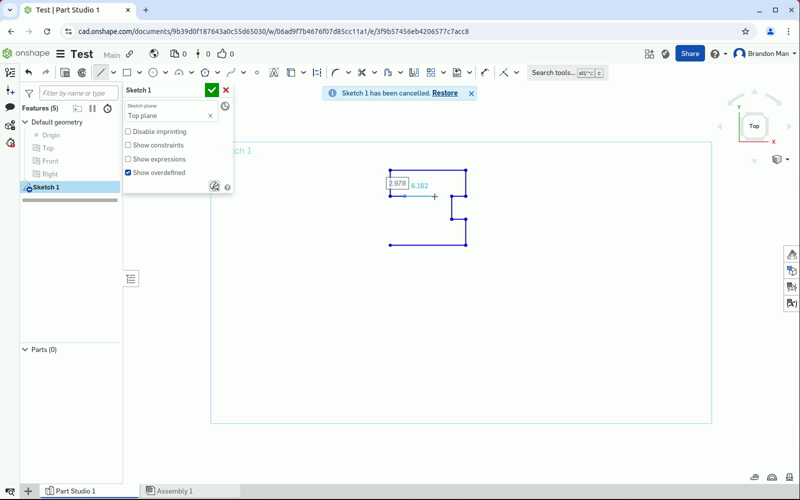
mouse_move(404, 219)
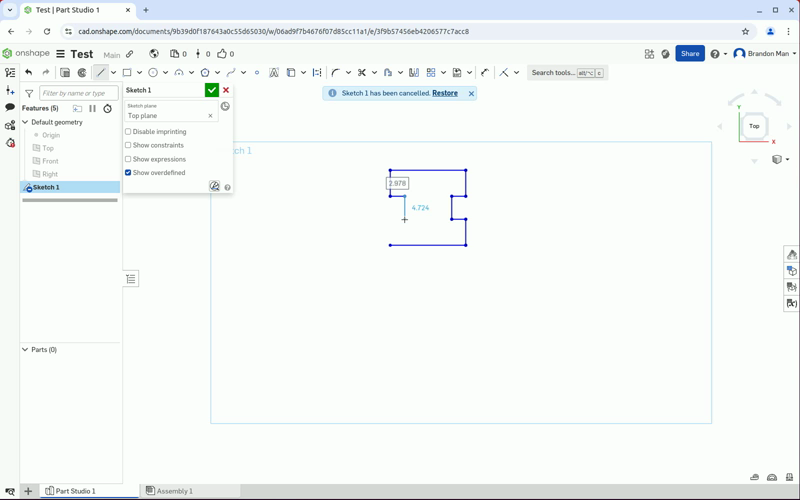
click(404, 219)
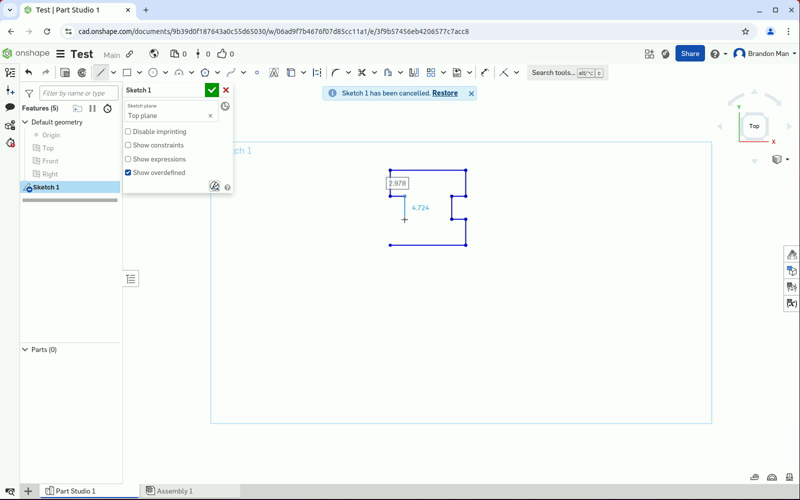
key_up(shift)
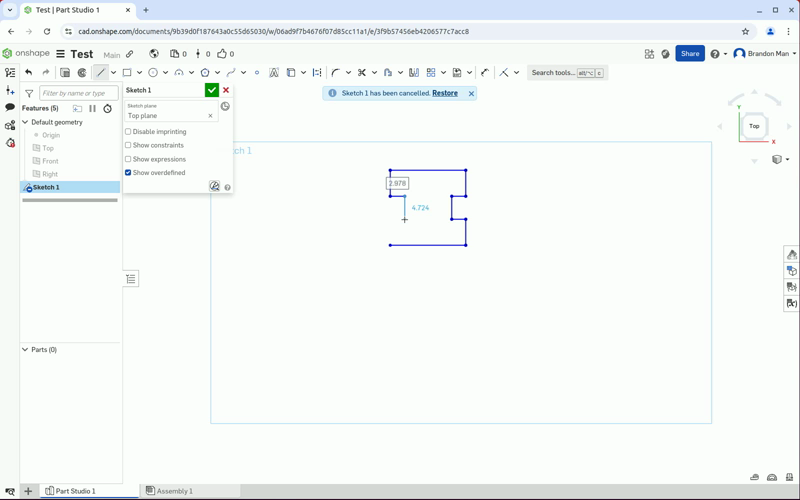
key_down(shift)
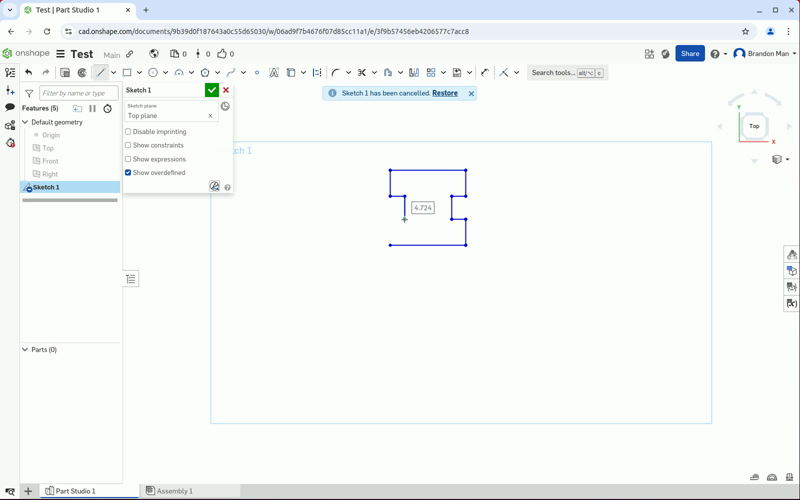
mouse_move(434, 219)
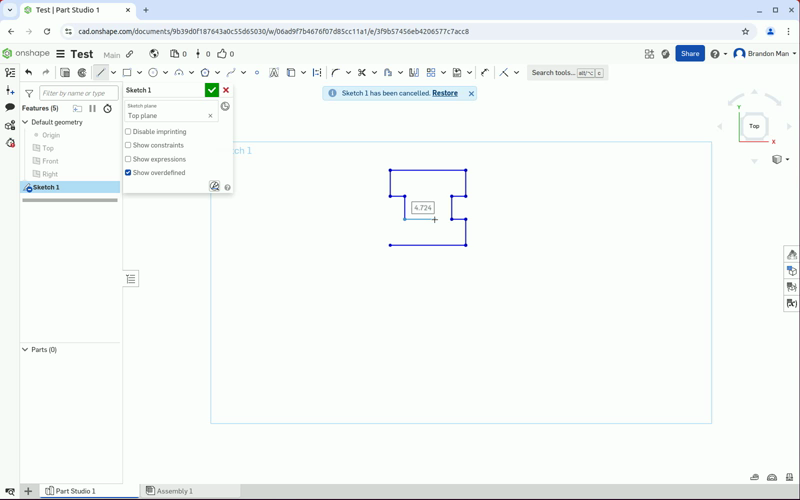
mouse_move(390, 219)
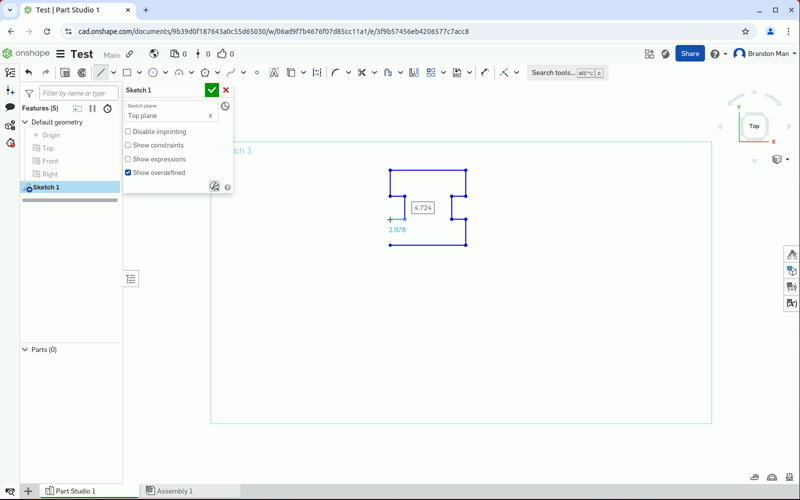
click(390, 219)
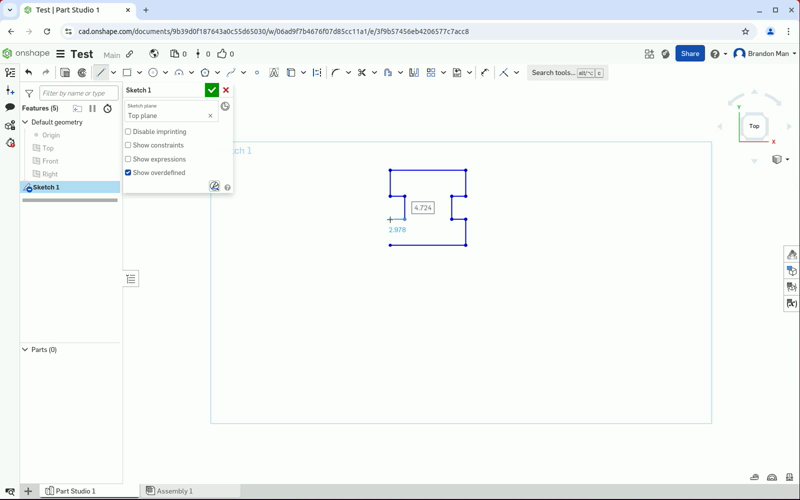
key_up(shift)
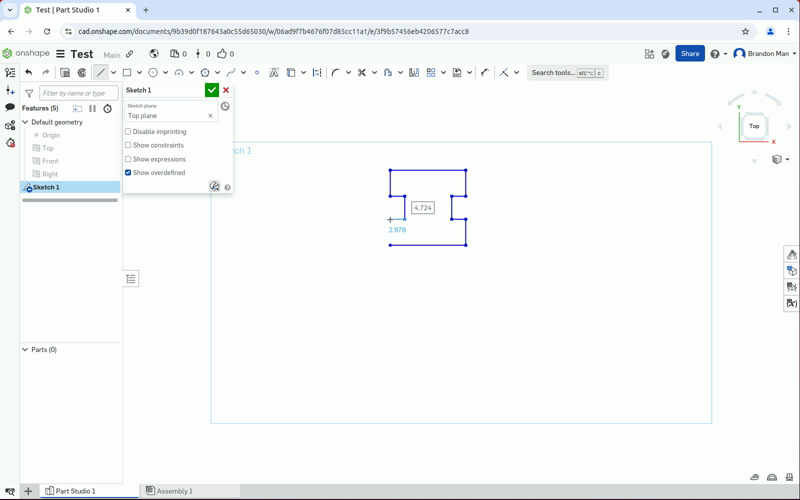
mouse_move(420, 219)
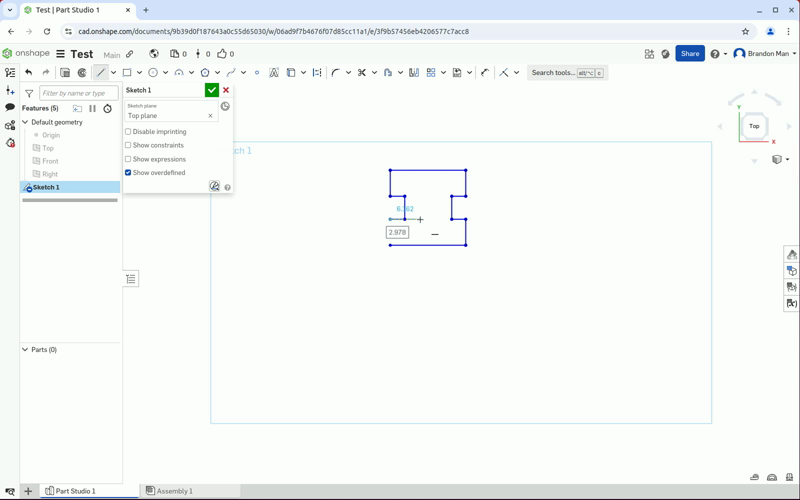
key_down(shift)
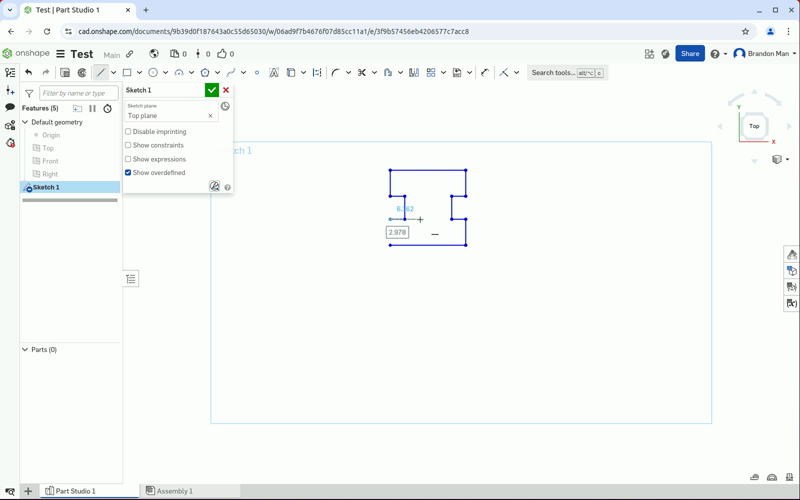
mouse_move(390, 245)
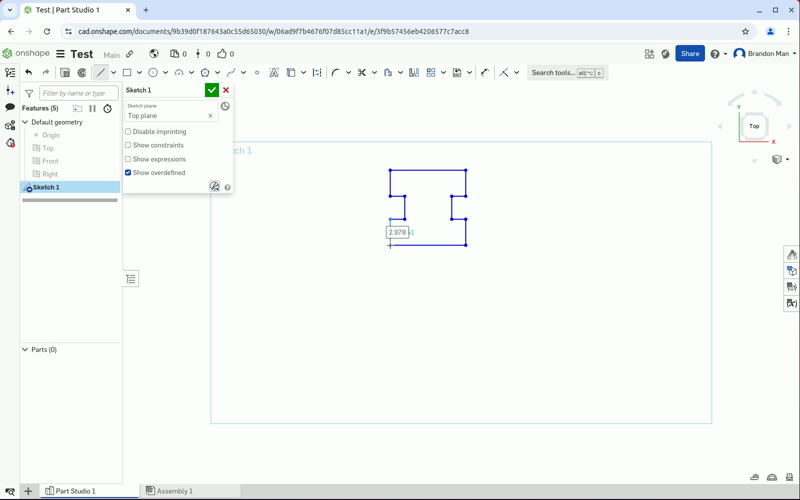
key_up(shift)
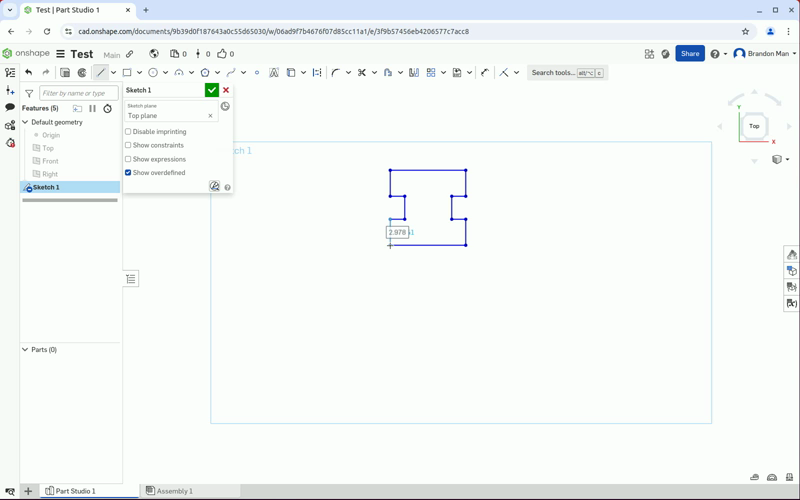
click(390, 245)
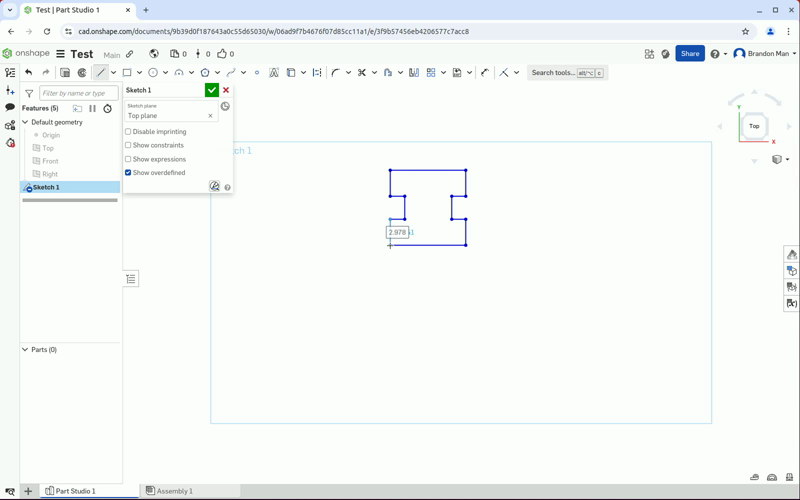
key(esc)
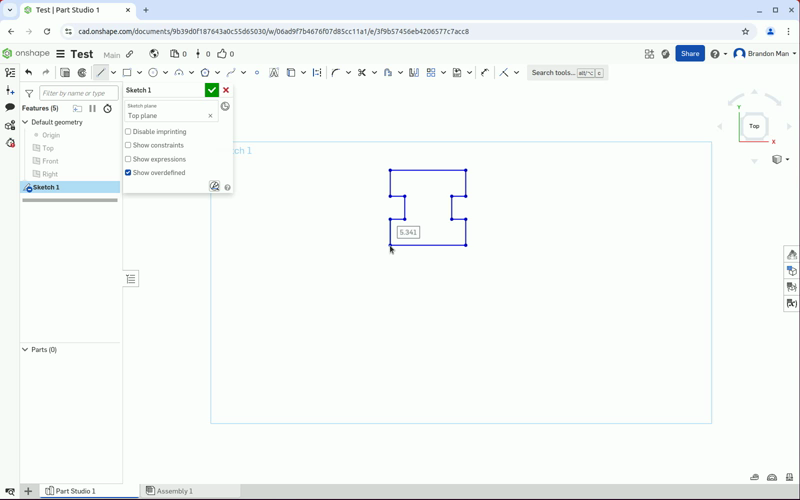
key(c)
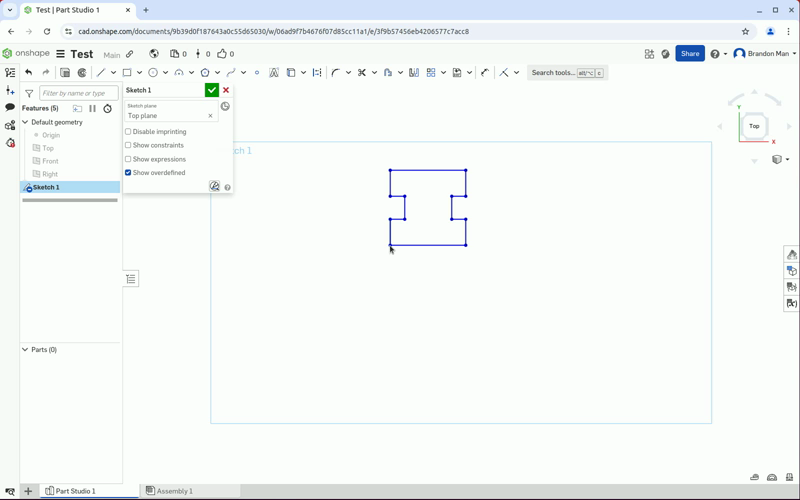
key_down(shift)
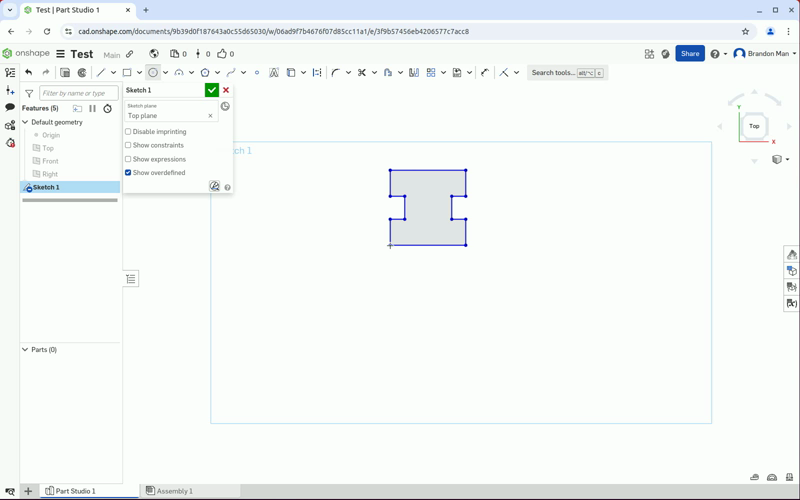
mouse_move(428, 207)
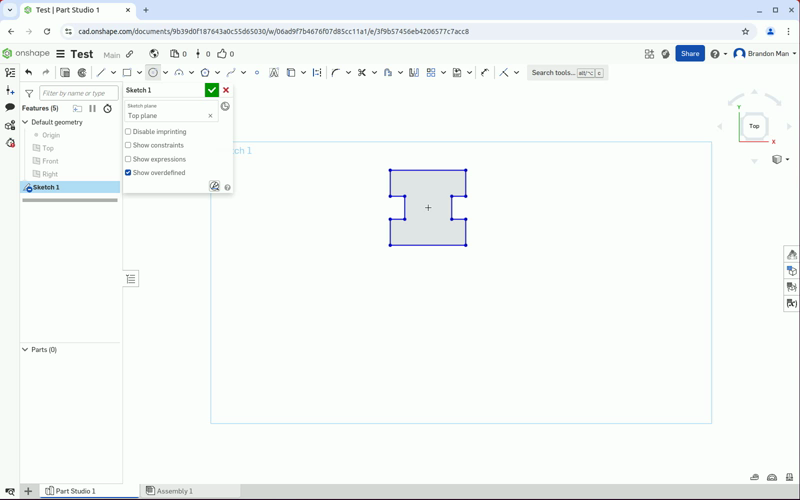
click(428, 207)
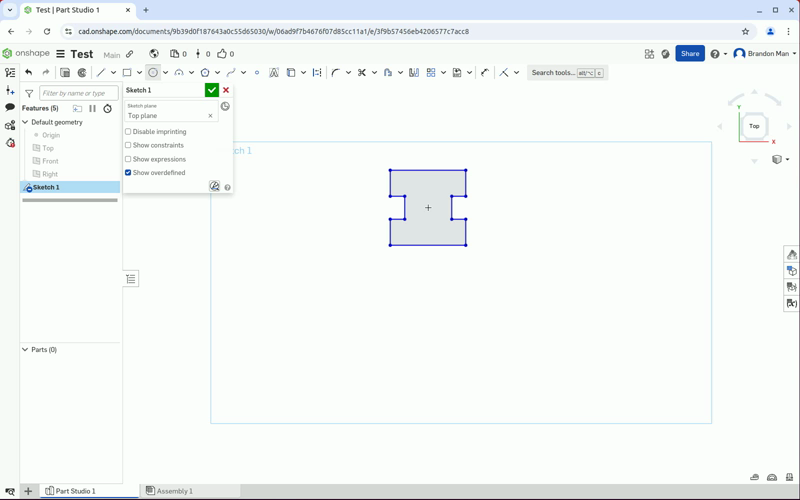
key_up(shift)
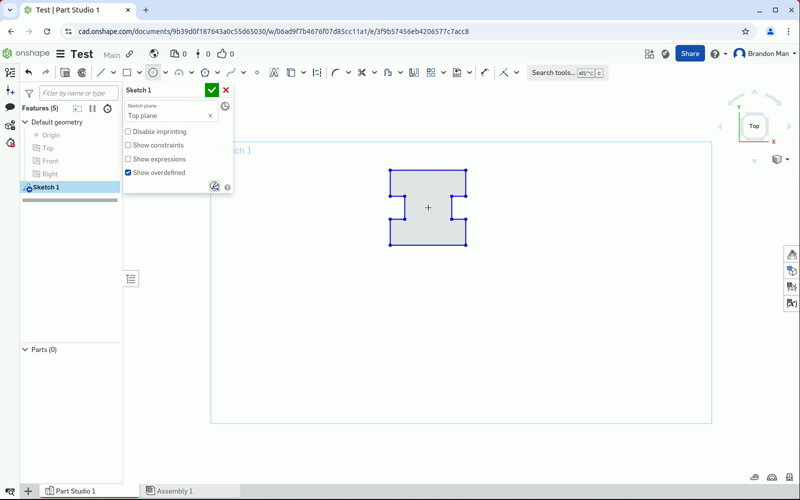
mouse_move(437, 207)
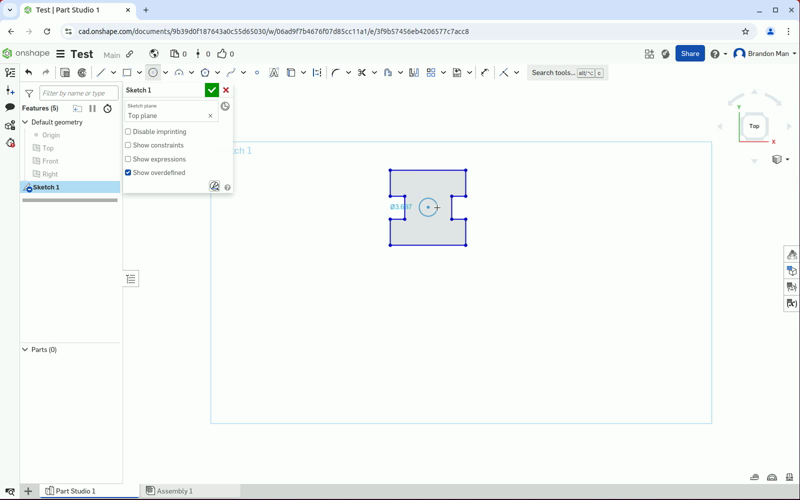
click(437, 207)
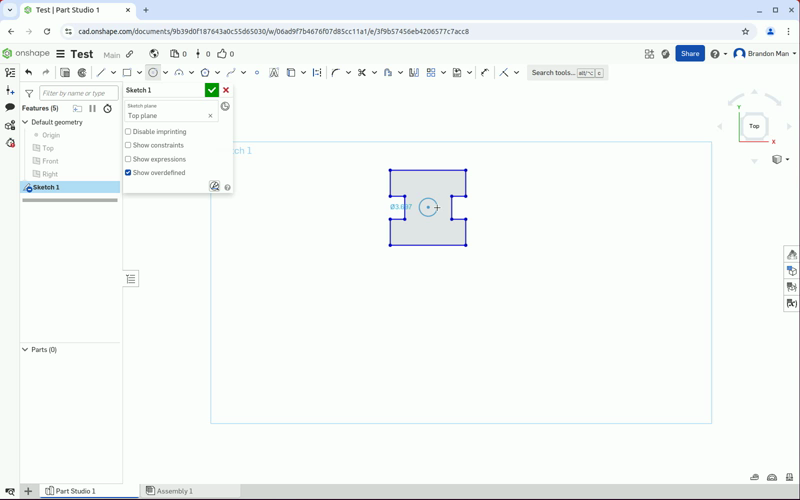
key(esc)
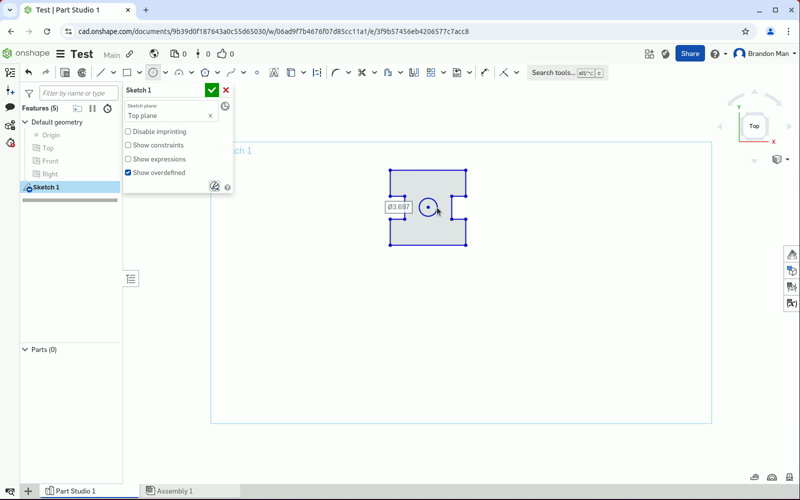
mouse_move(410, 179)
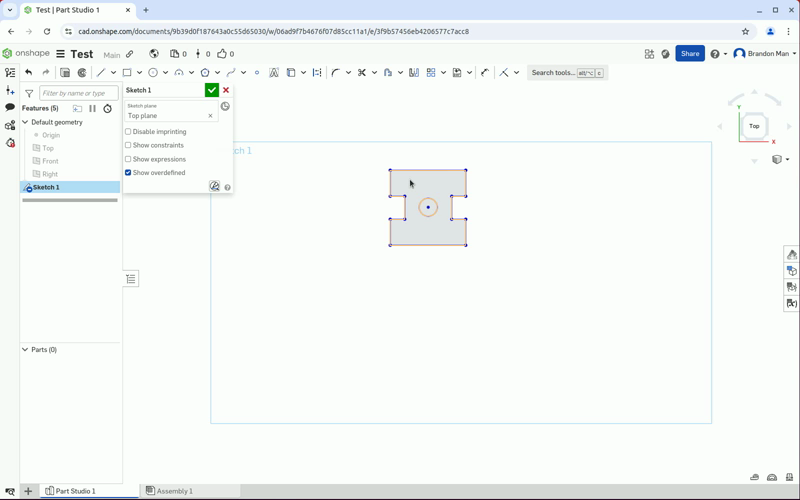
click(410, 179)
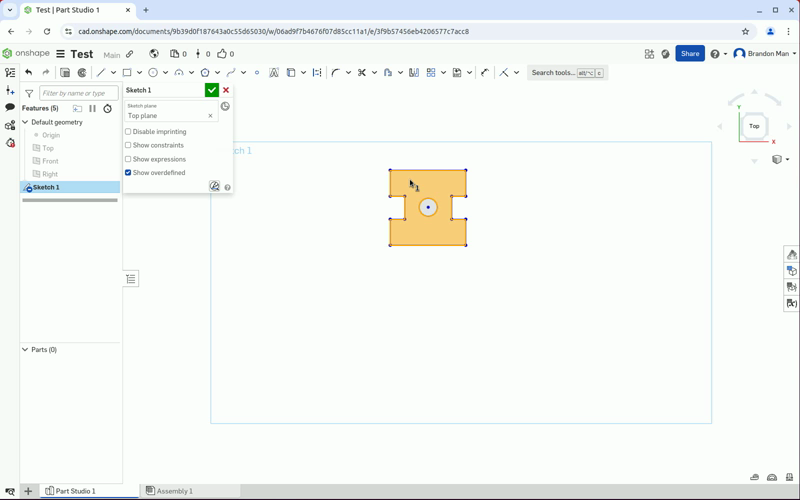
mouse_move(73, 352)
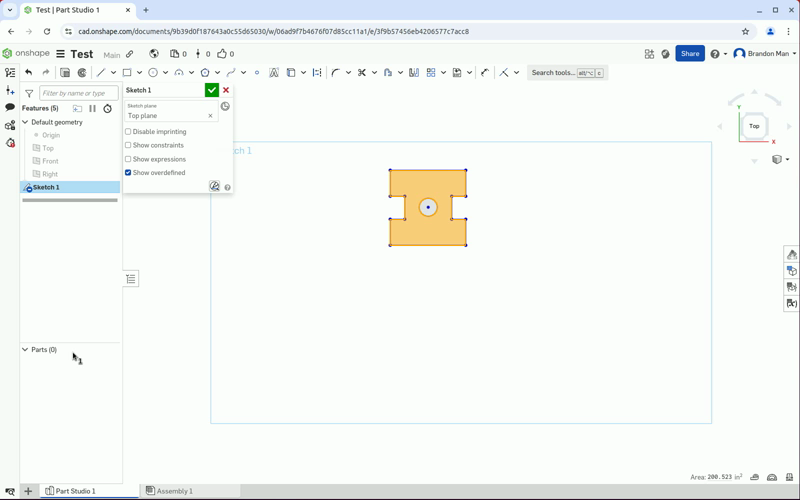
key(shift+y)
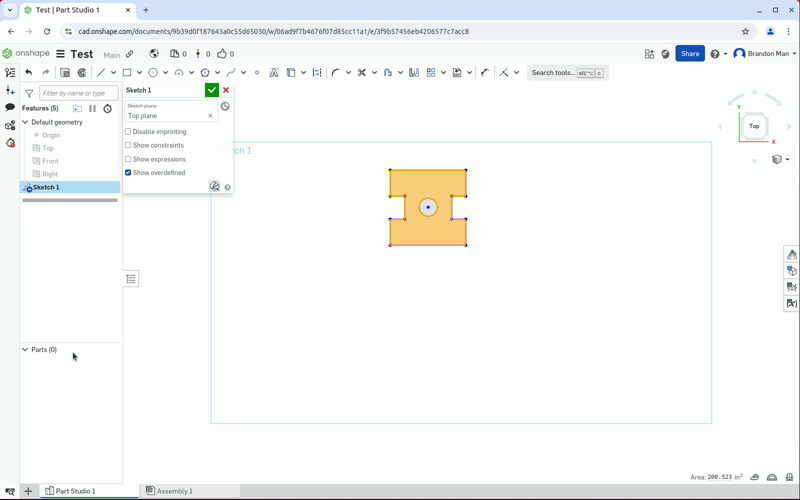
key(shift+e)
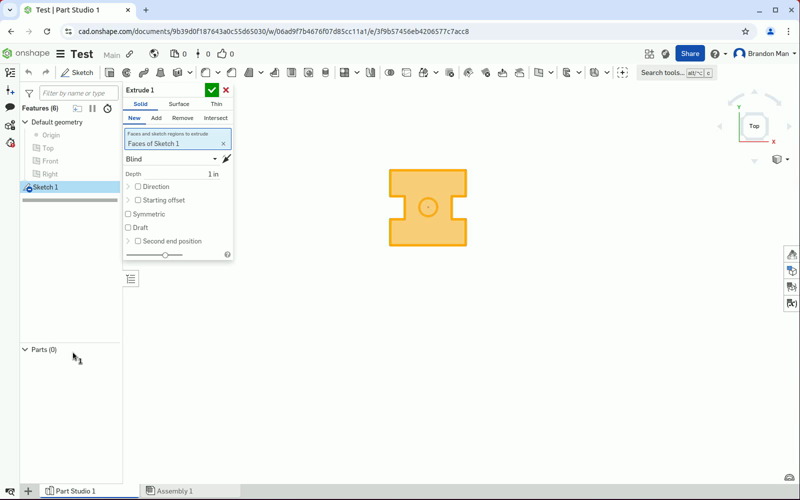
mouse_move(143, 106)
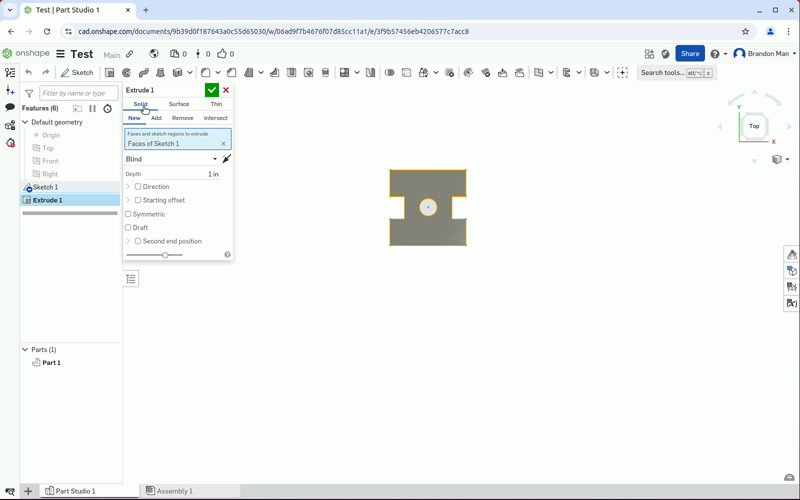
click(143, 106)
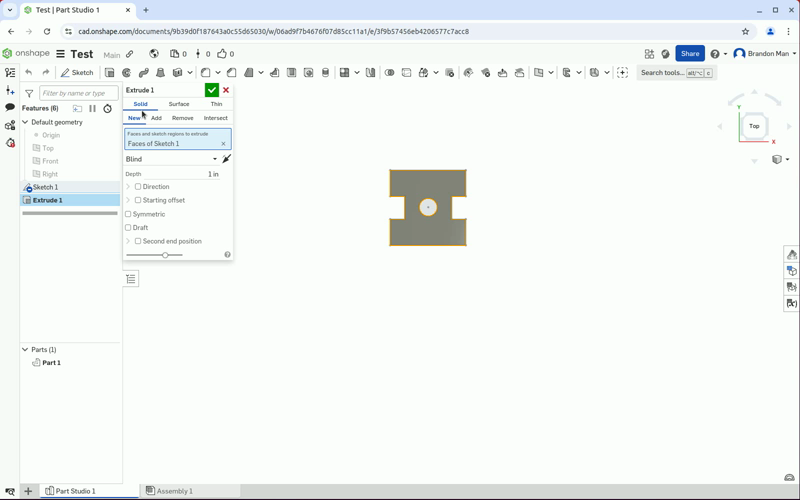
mouse_move(137, 120)
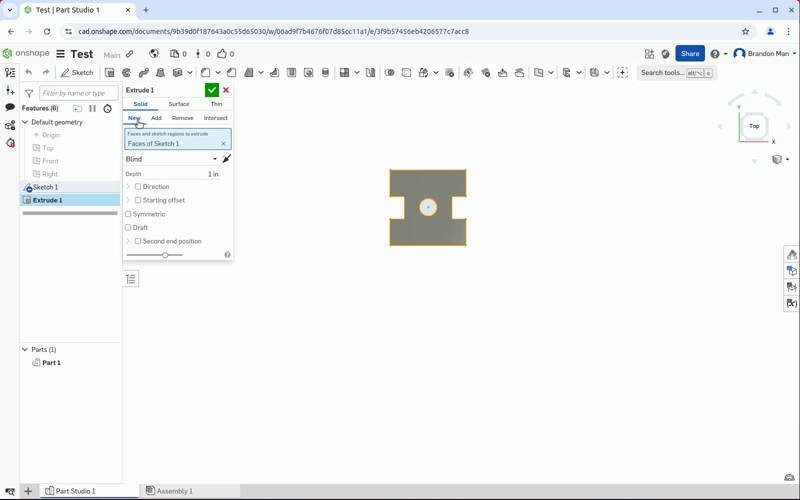
click(137, 120)
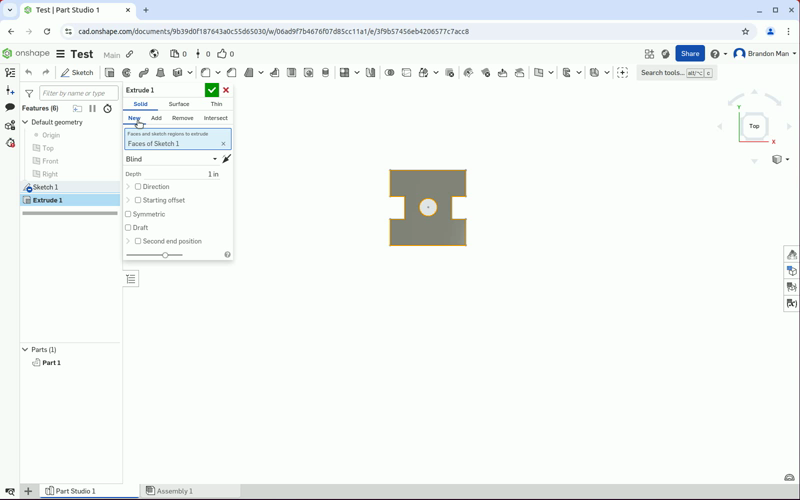
key(tab, 4)
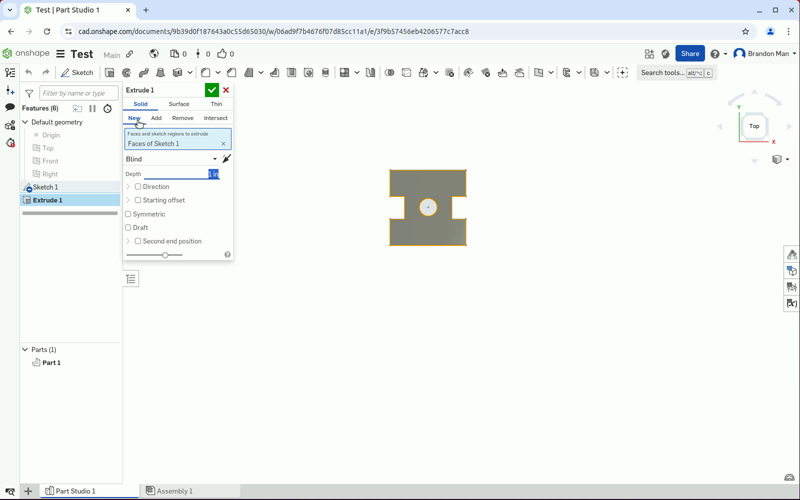
text(3.851)
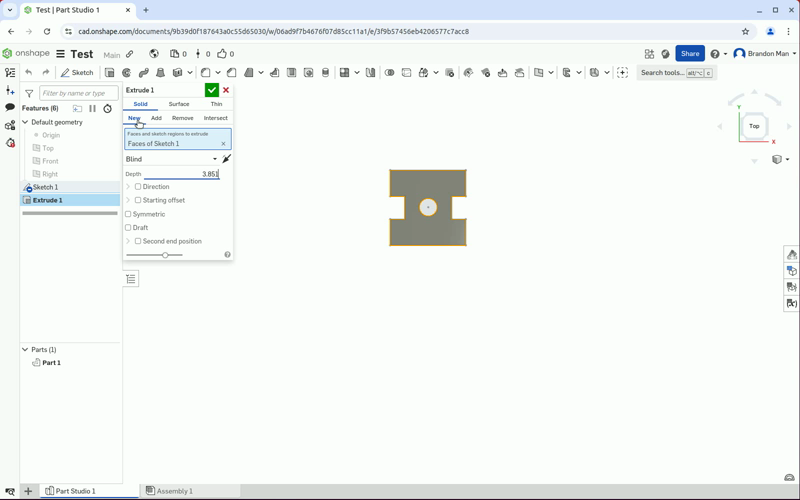
key(enter)
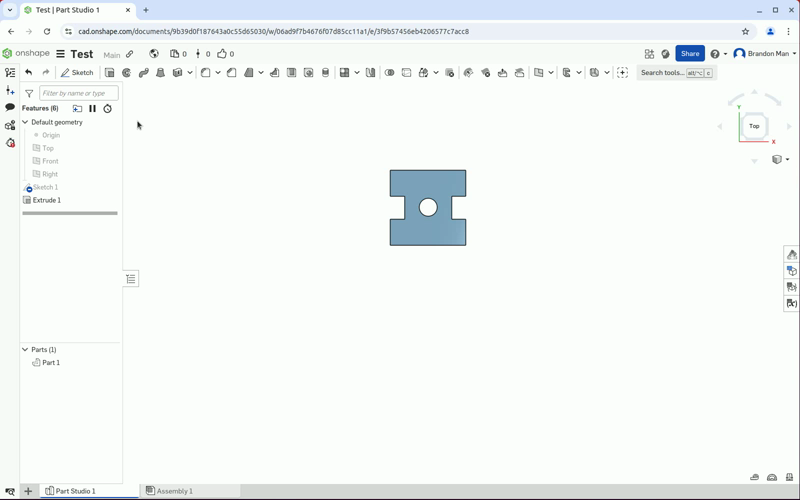
key(shift+h)
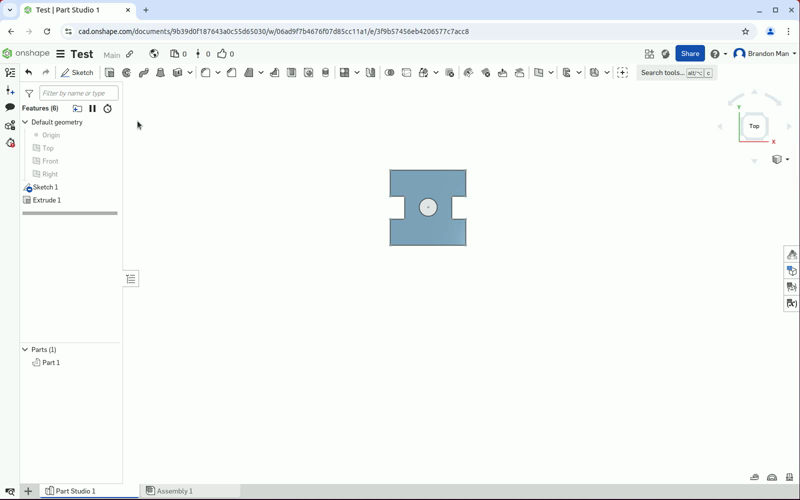
key(shift+h)
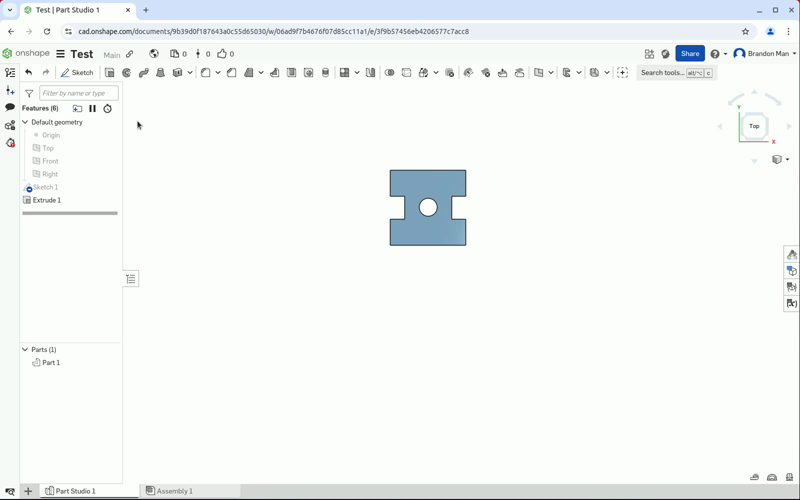
mouse_move(73, 189)
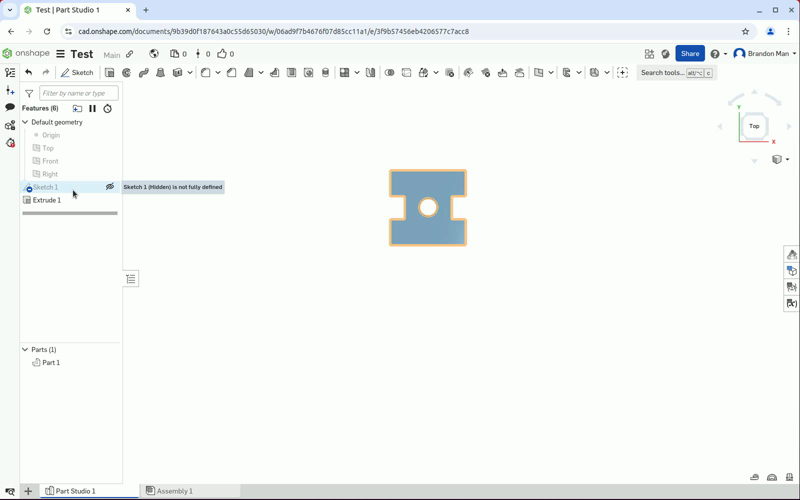
click(73, 189)
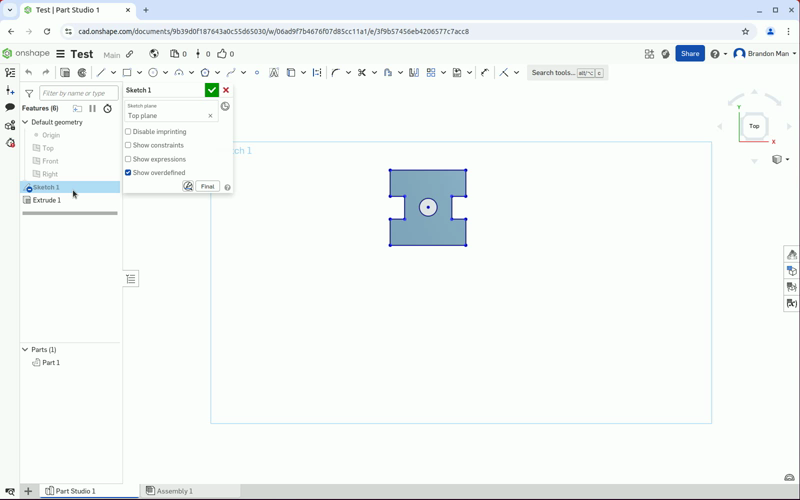
mouse_move(229, 92)
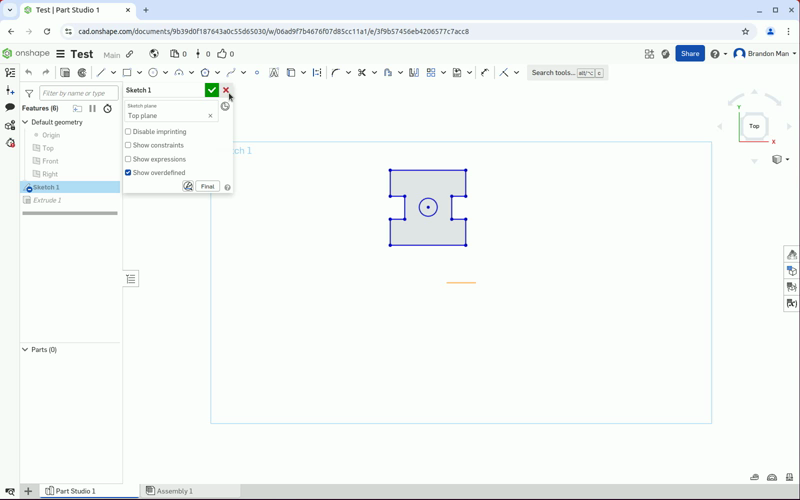
click(229, 92)
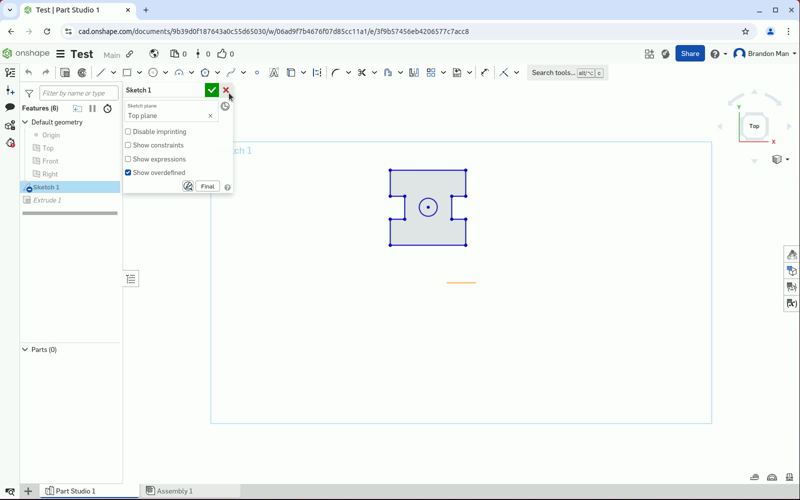
key(shift+s)
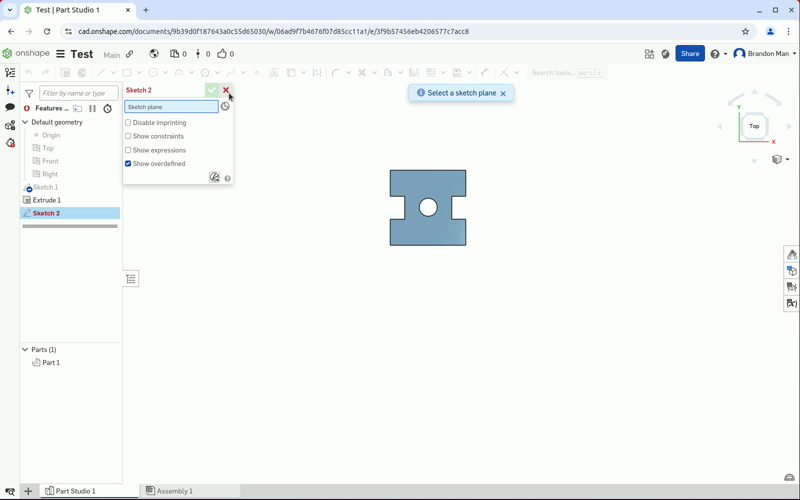
mouse_move(73, 150)
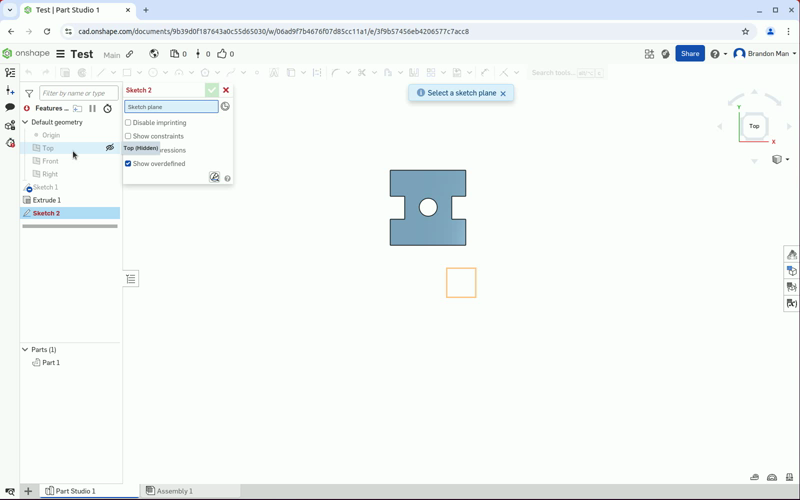
click(73, 150)
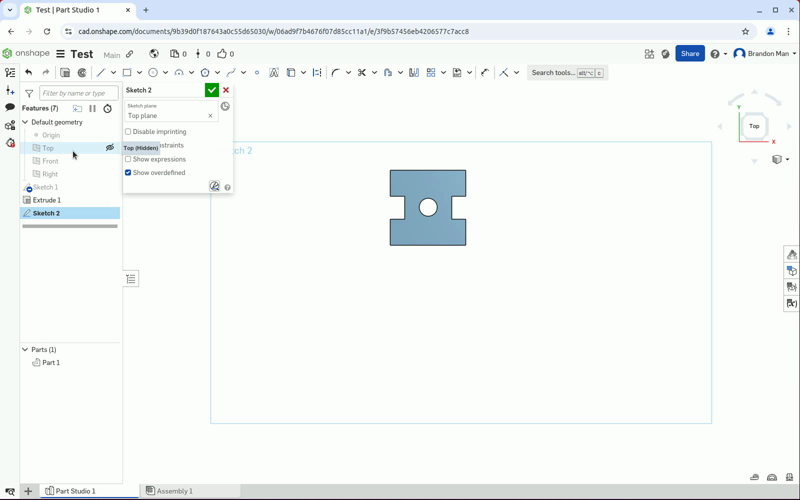
mouse_move(73, 352)
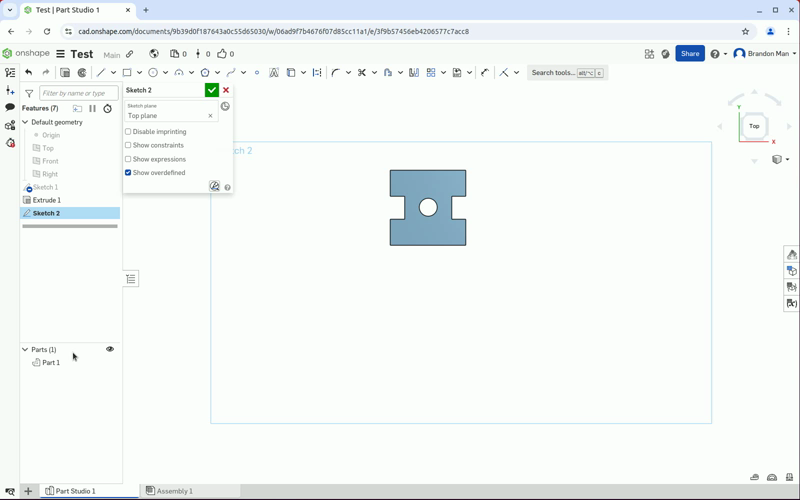
key(y)
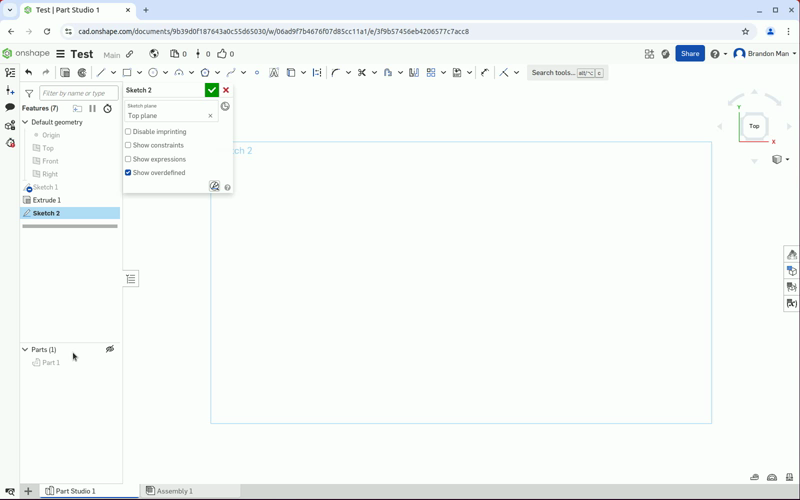
key(l)
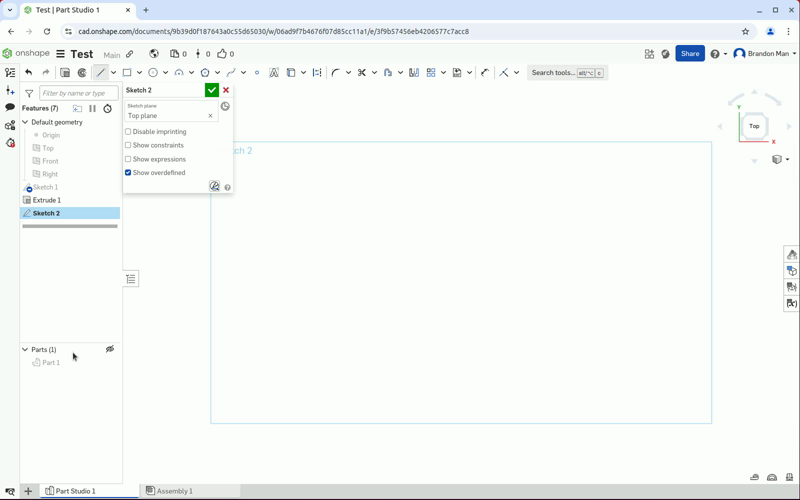
key_down(shift)
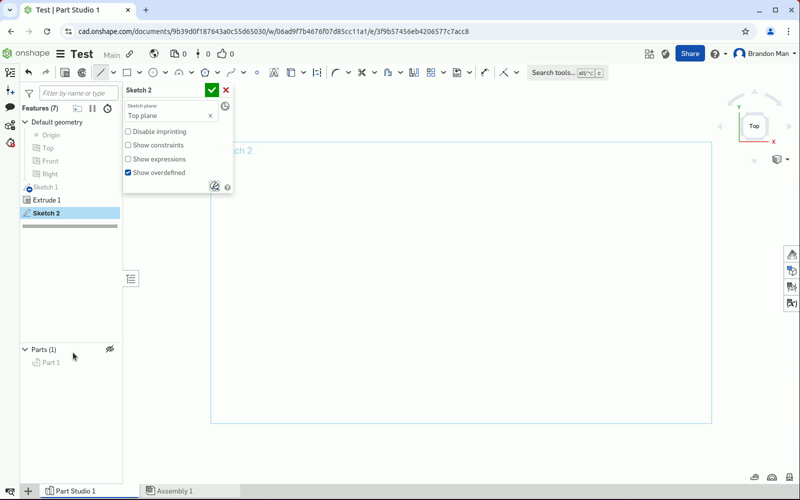
mouse_move(390, 282)
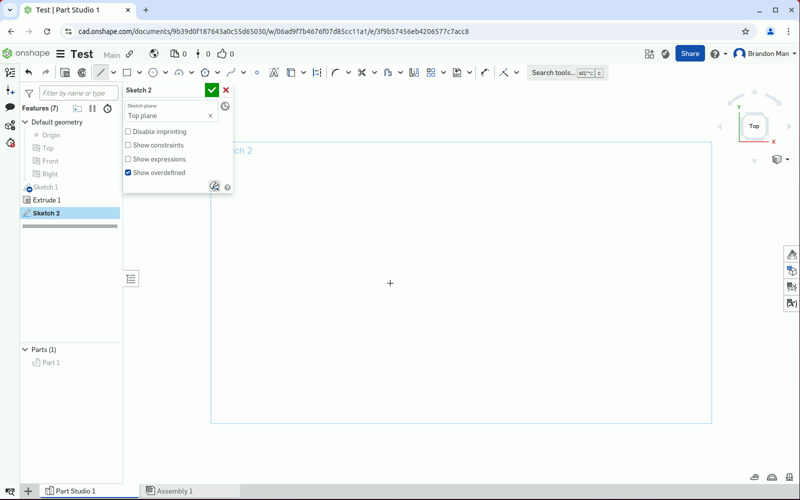
click(390, 282)
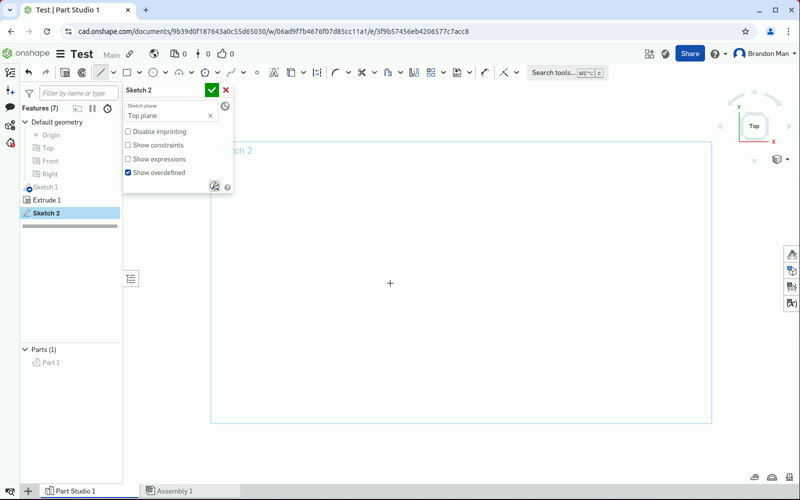
key_up(shift)
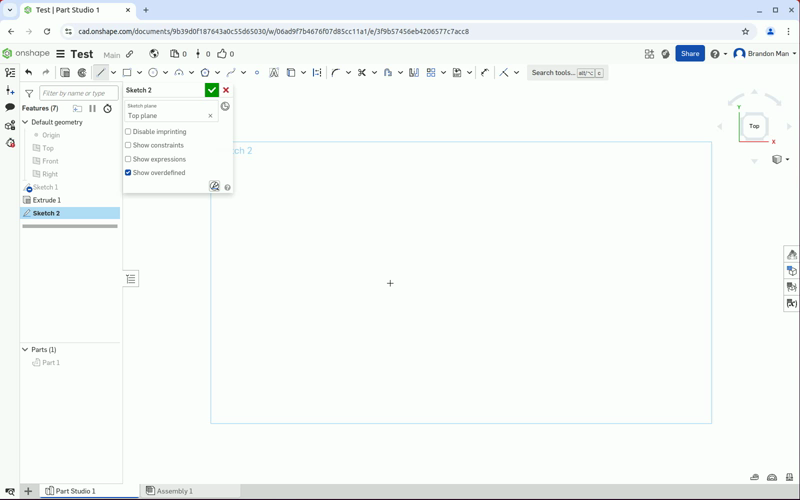
key_down(shift)
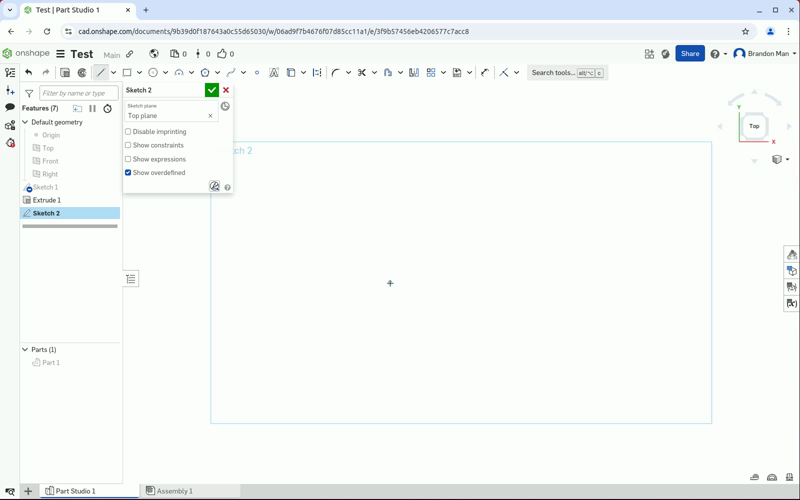
mouse_move(465, 282)
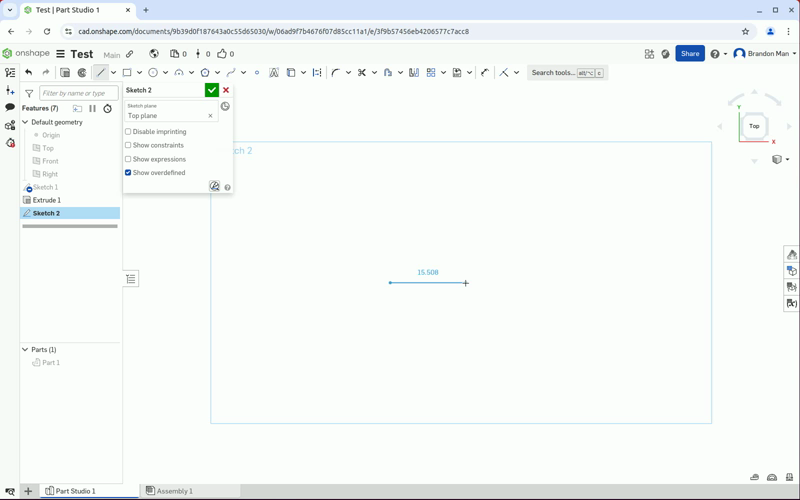
click(465, 282)
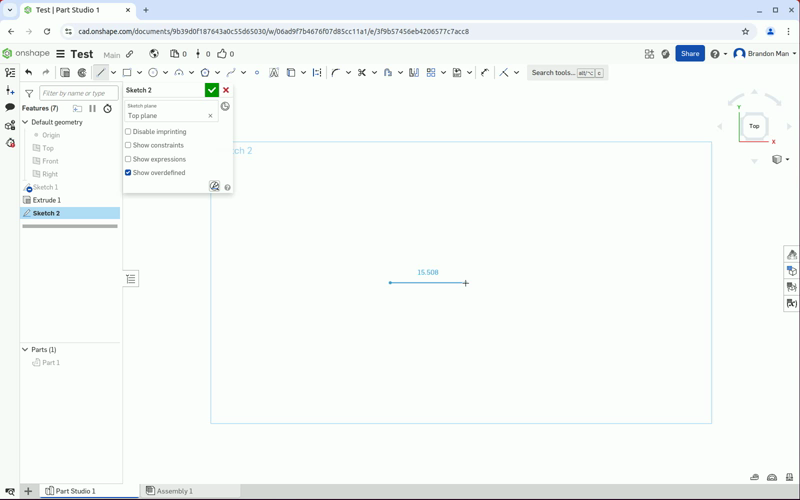
key_up(shift)
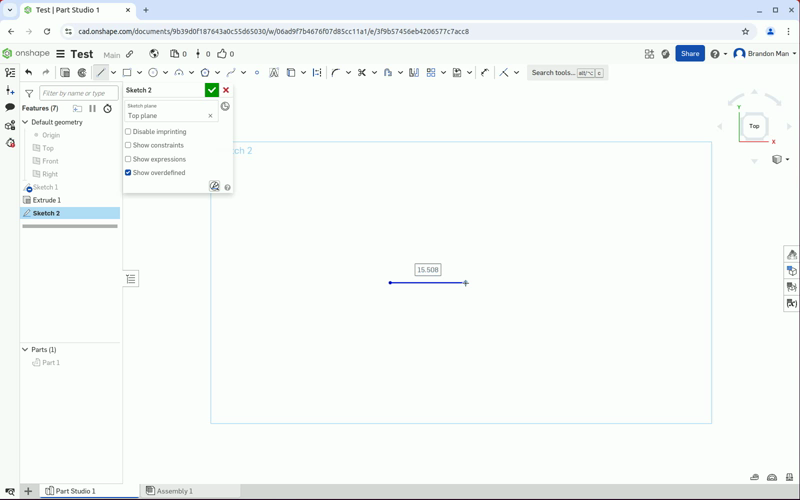
key_down(shift)
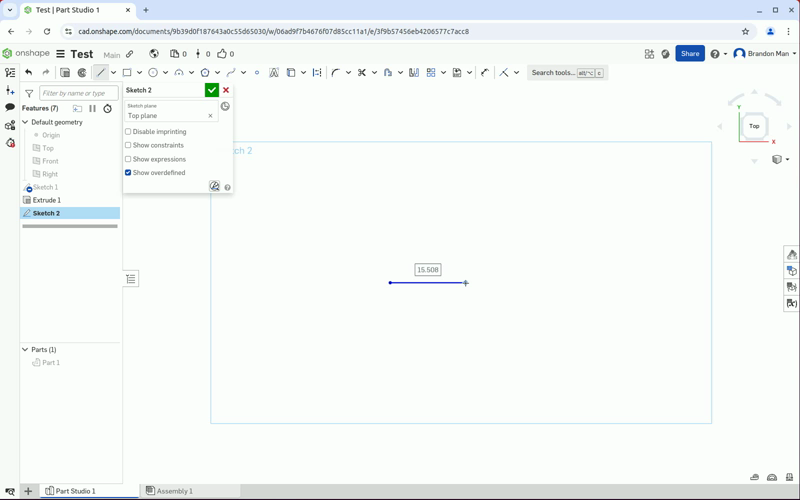
mouse_move(495, 282)
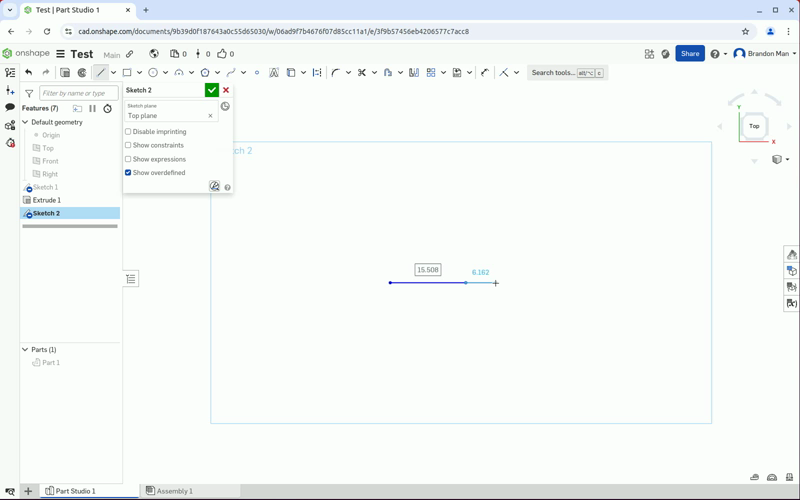
mouse_move(465, 244)
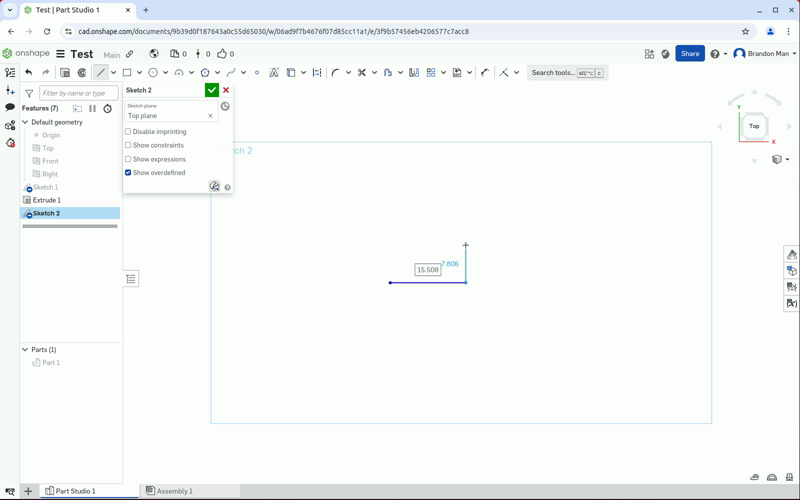
click(465, 244)
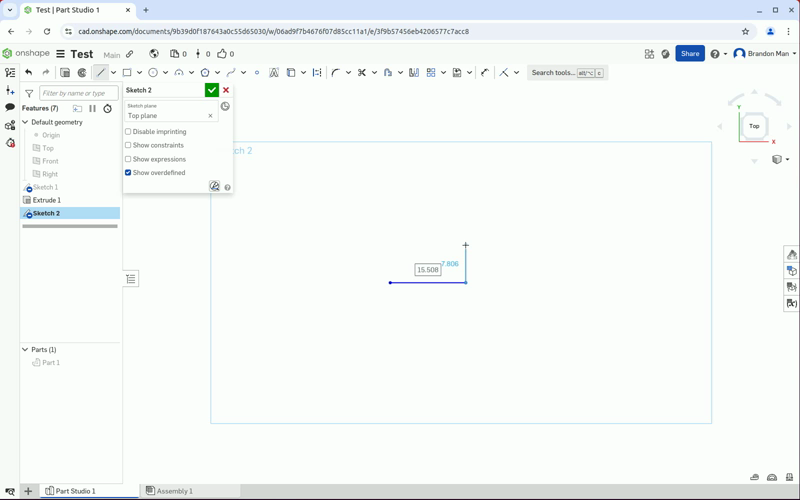
key_up(shift)
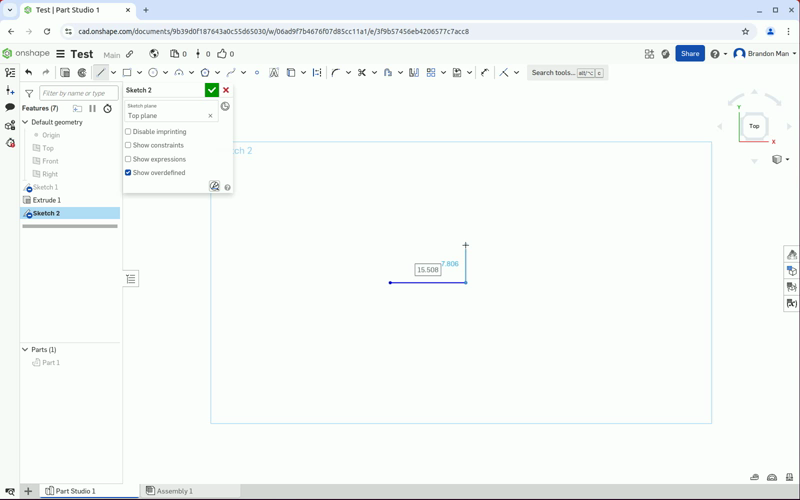
key_down(shift)
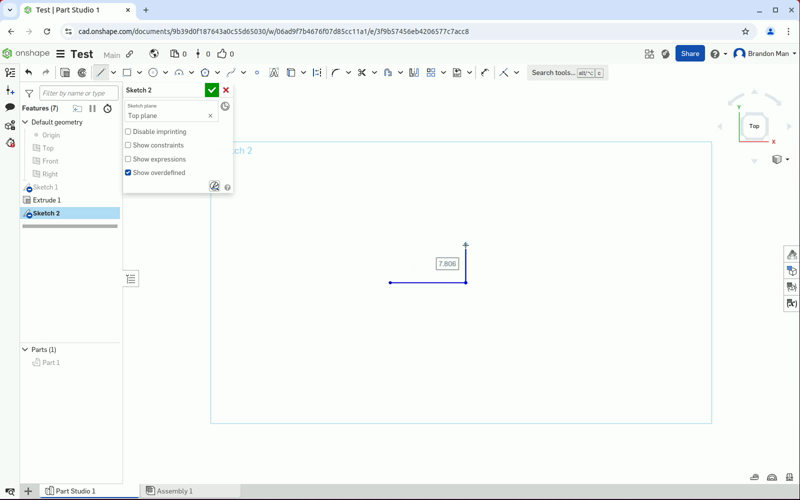
mouse_move(390, 244)
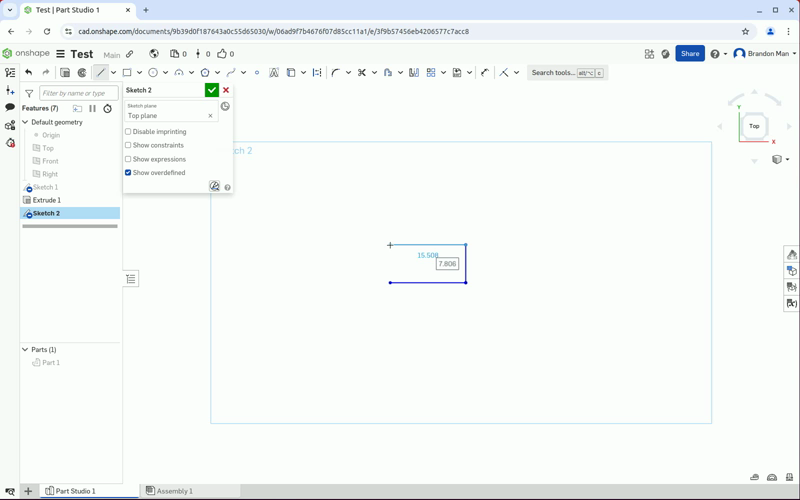
click(390, 244)
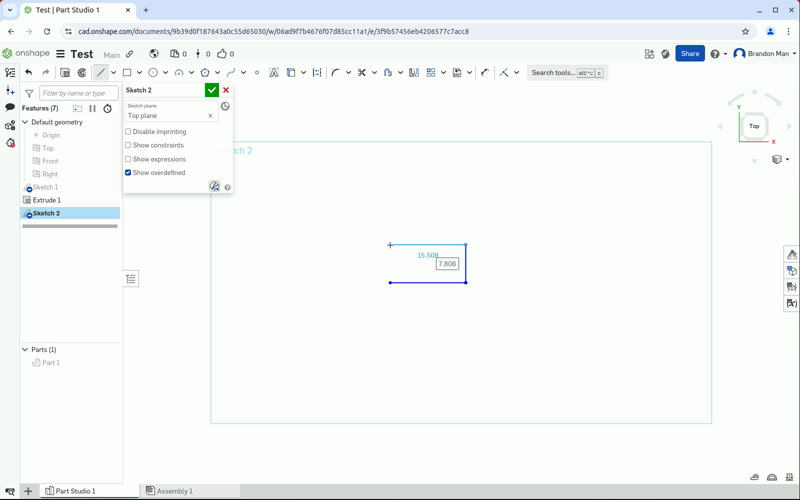
key_up(shift)
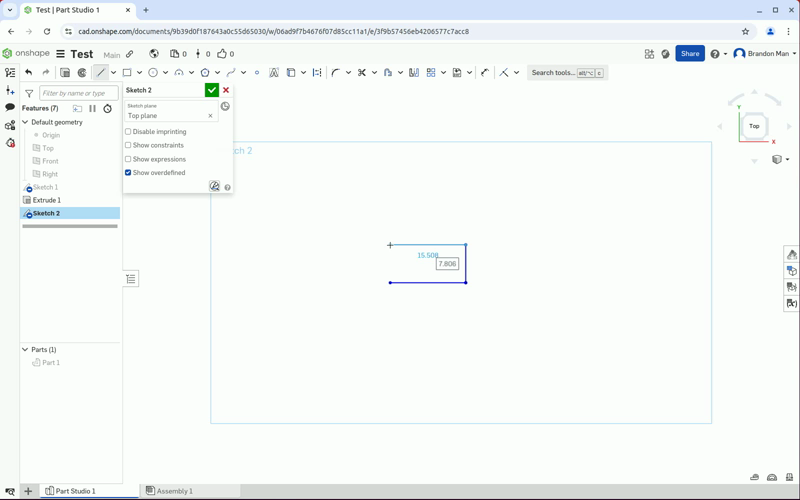
mouse_move(420, 244)
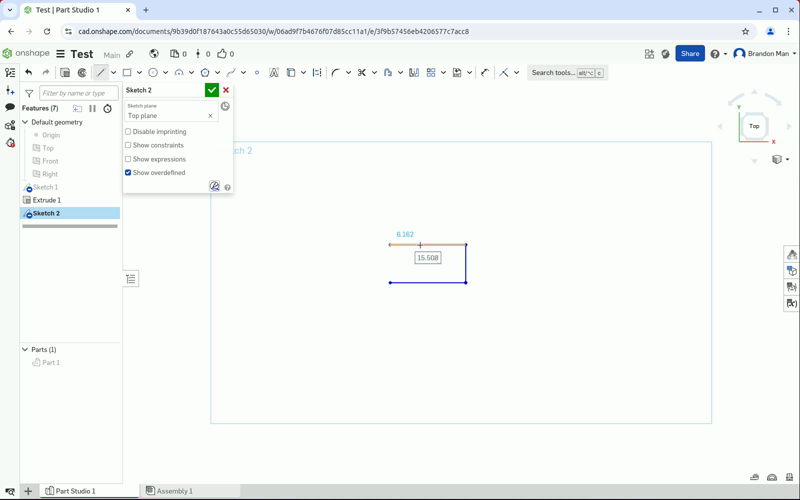
key_down(shift)
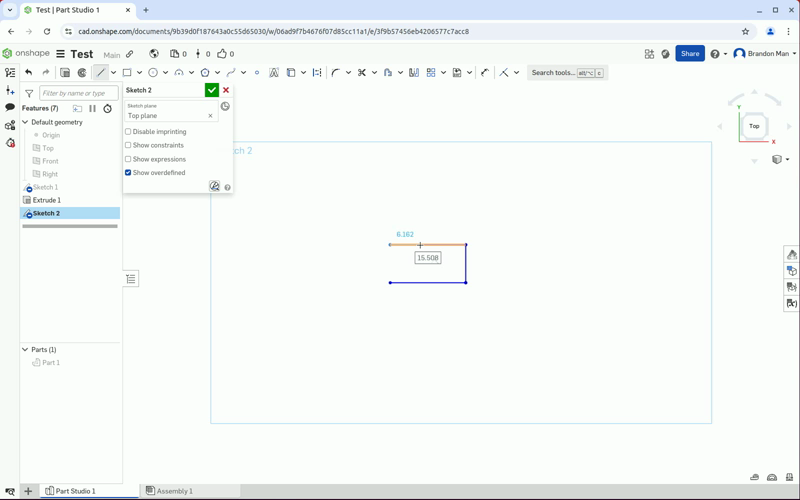
mouse_move(390, 282)
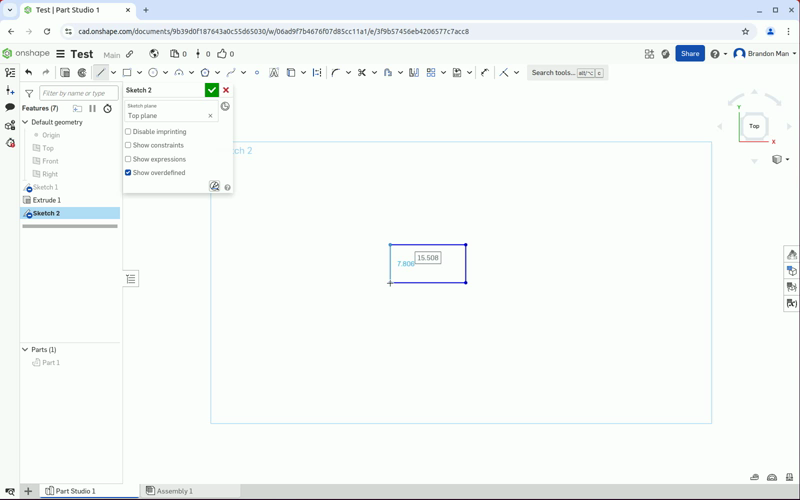
key_up(shift)
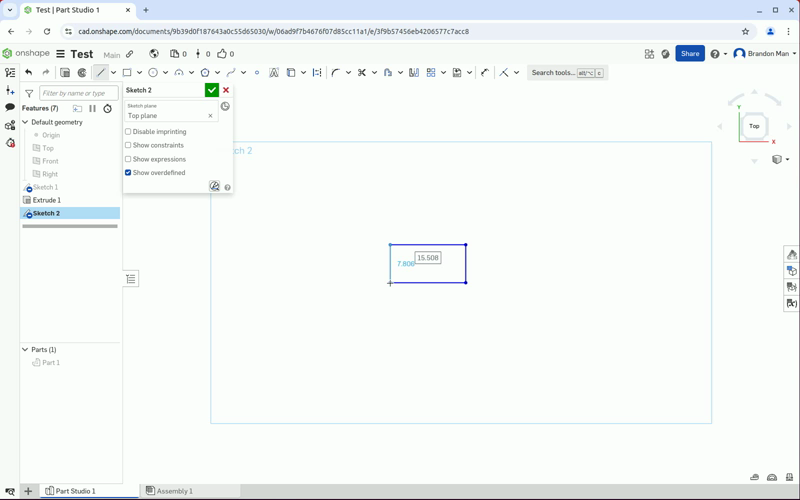
click(390, 282)
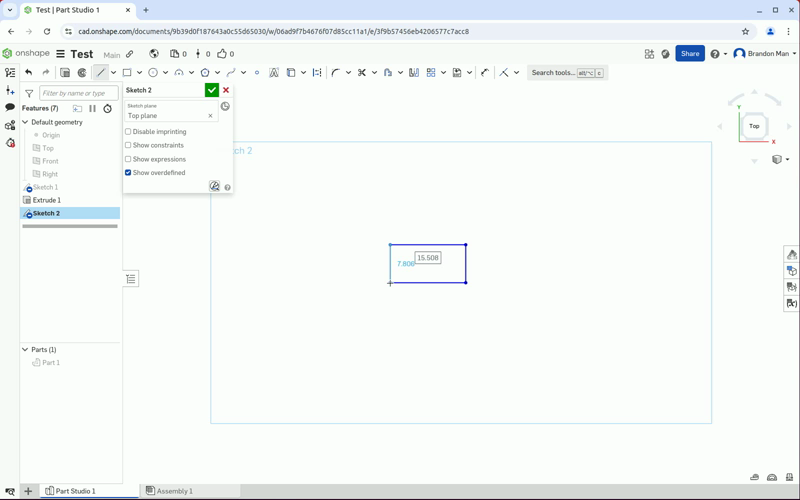
key(esc)
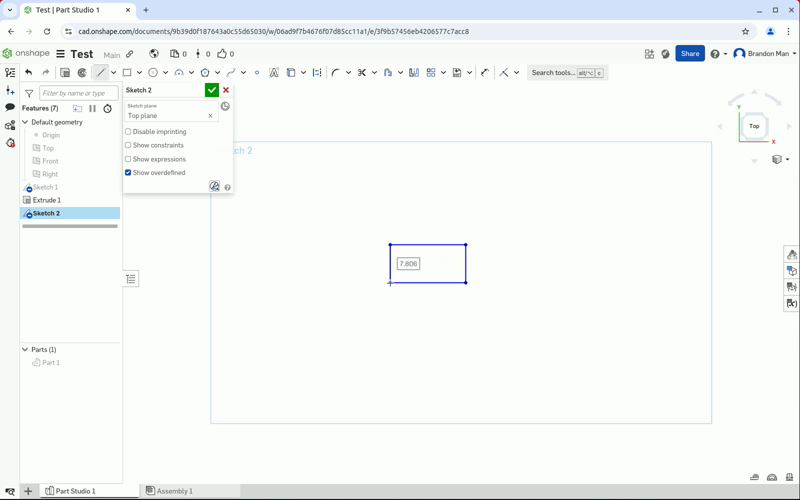
key(c)
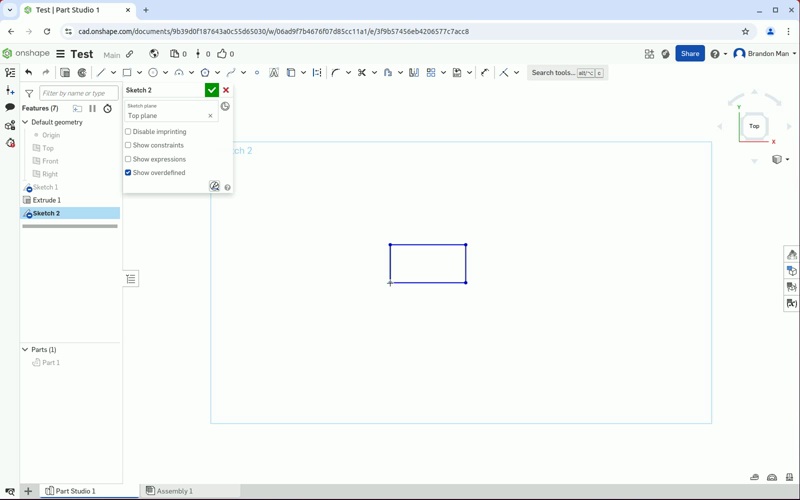
key_down(shift)
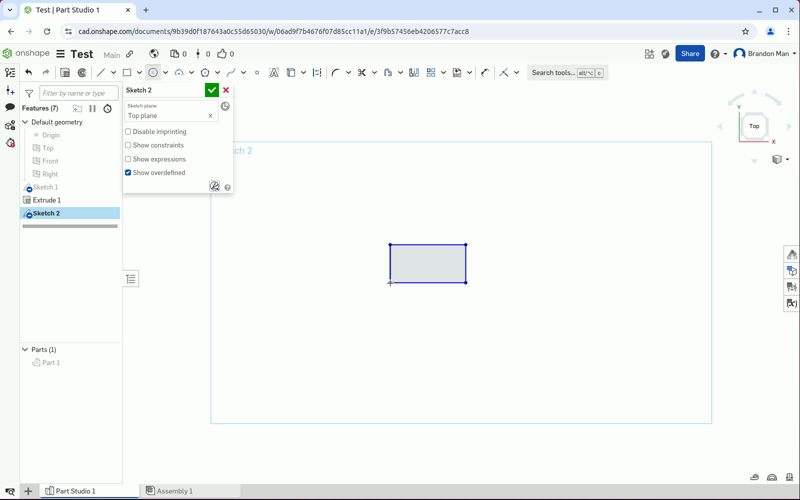
mouse_move(428, 264)
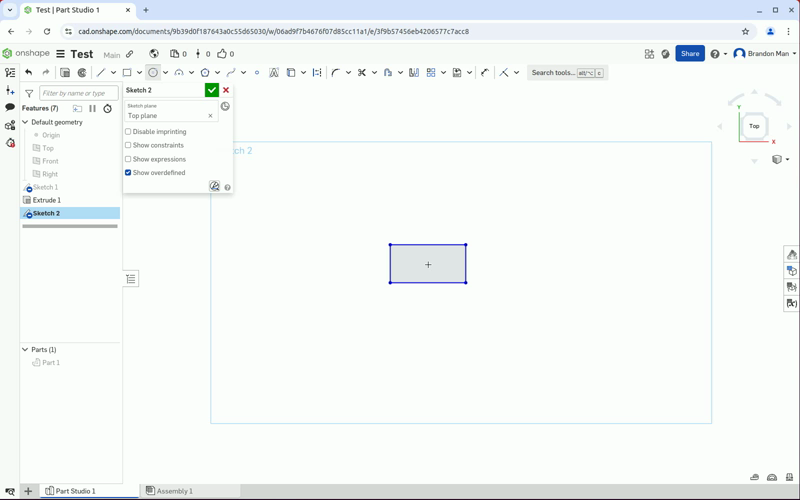
click(428, 264)
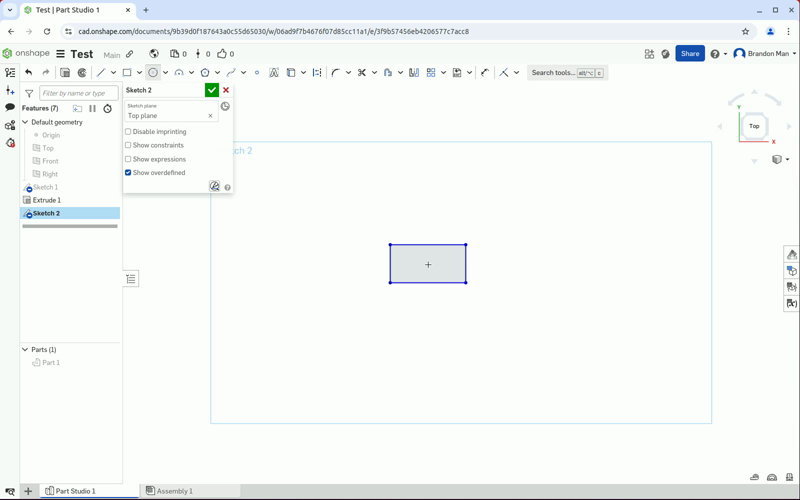
key_up(shift)
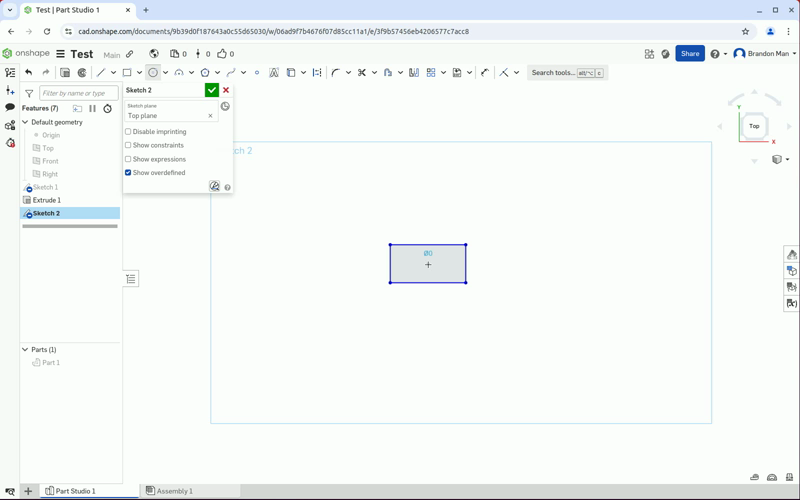
mouse_move(437, 264)
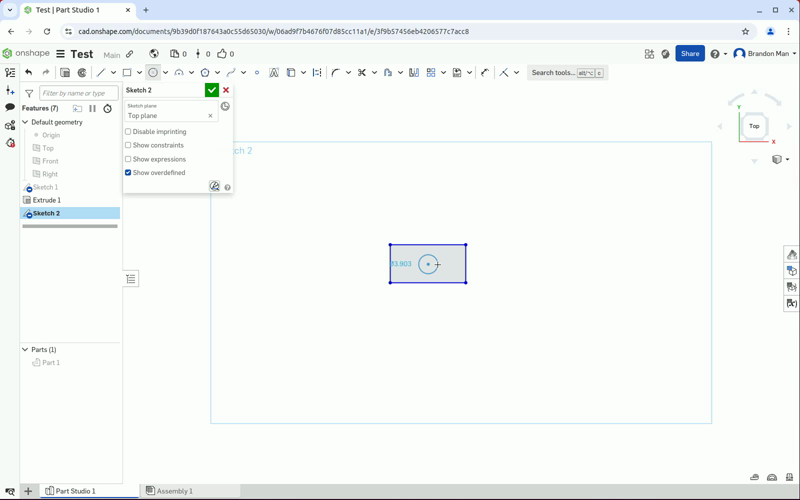
click(437, 264)
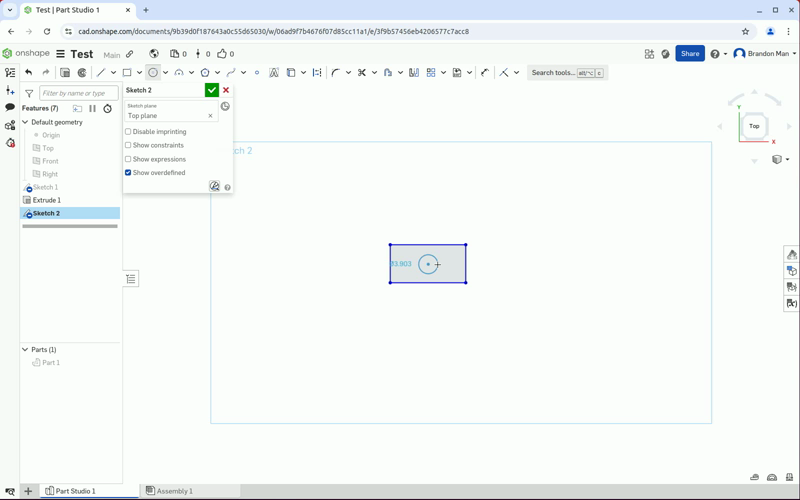
key(esc)
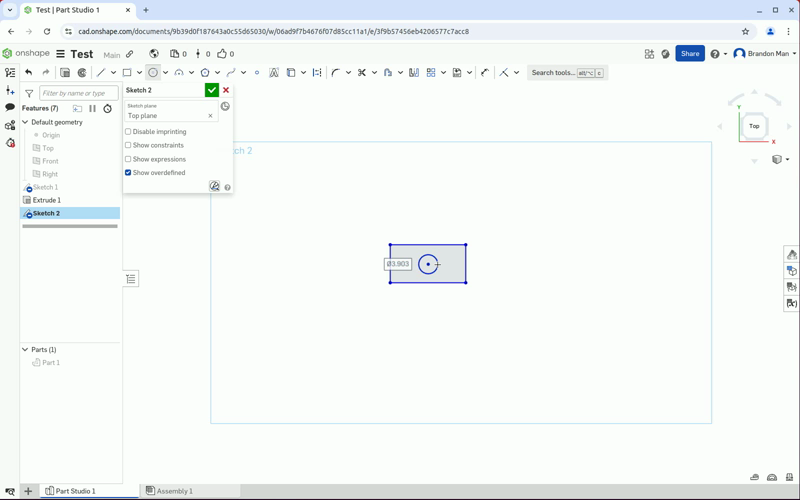
mouse_move(447, 271)
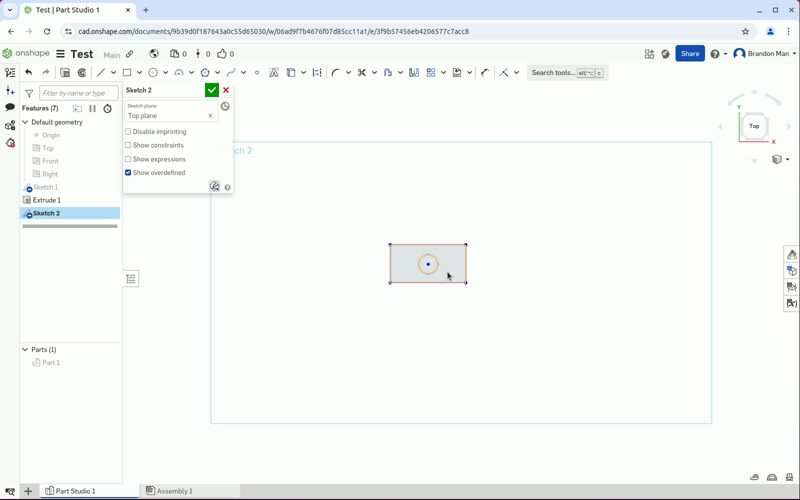
click(447, 271)
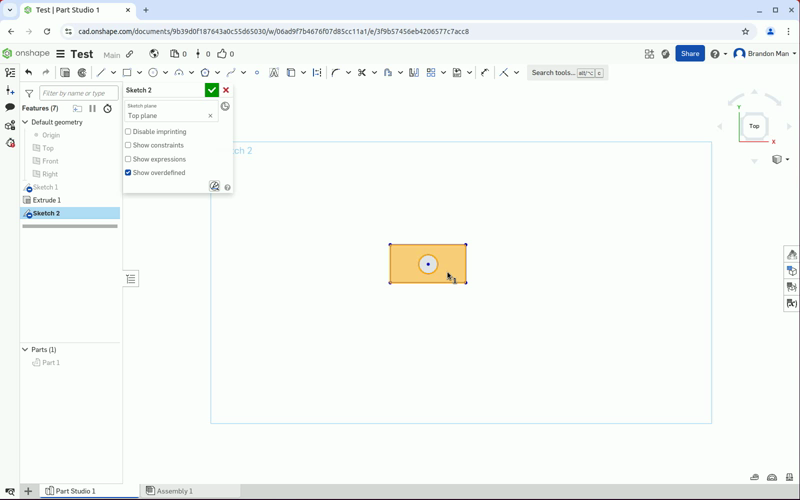
mouse_move(73, 352)
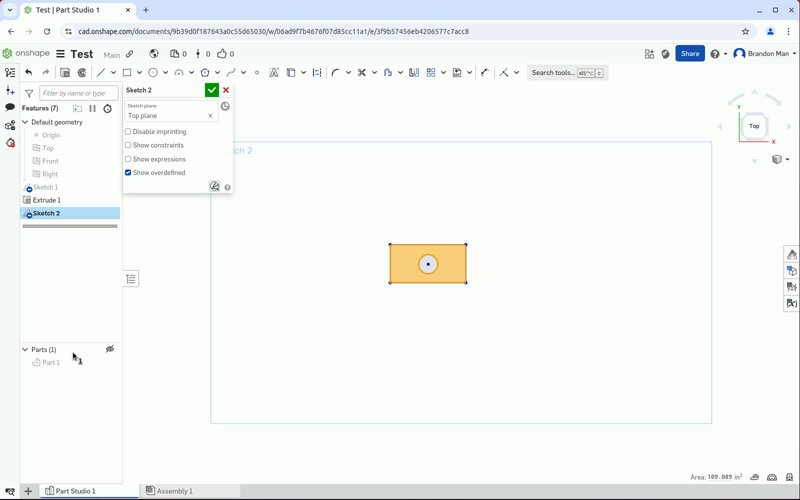
key(shift+y)
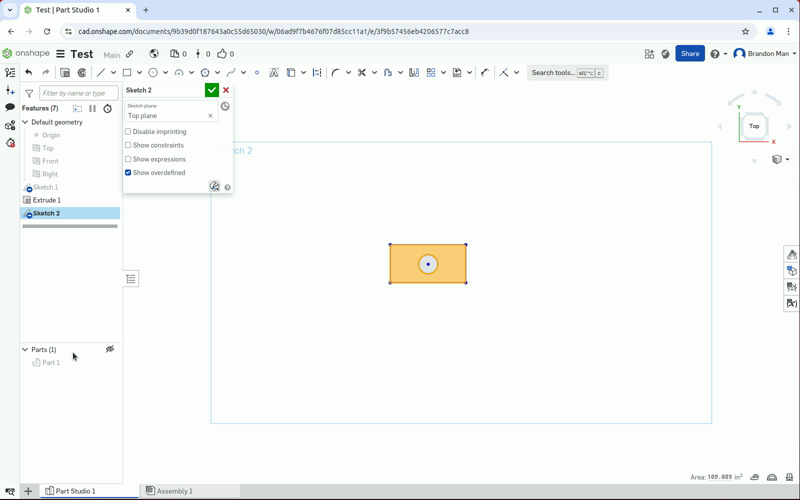
key(shift+e)
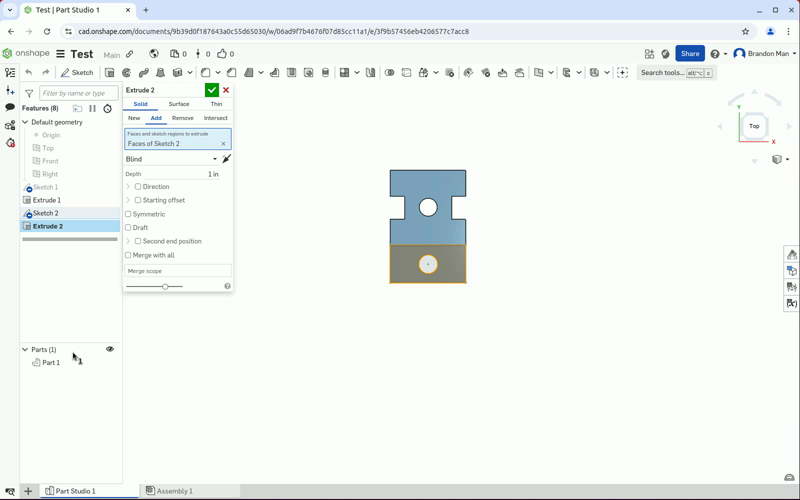
mouse_move(143, 106)
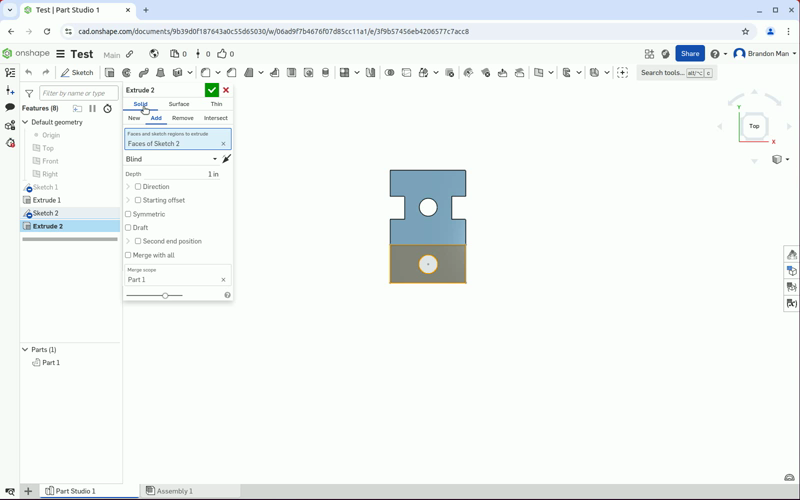
click(143, 106)
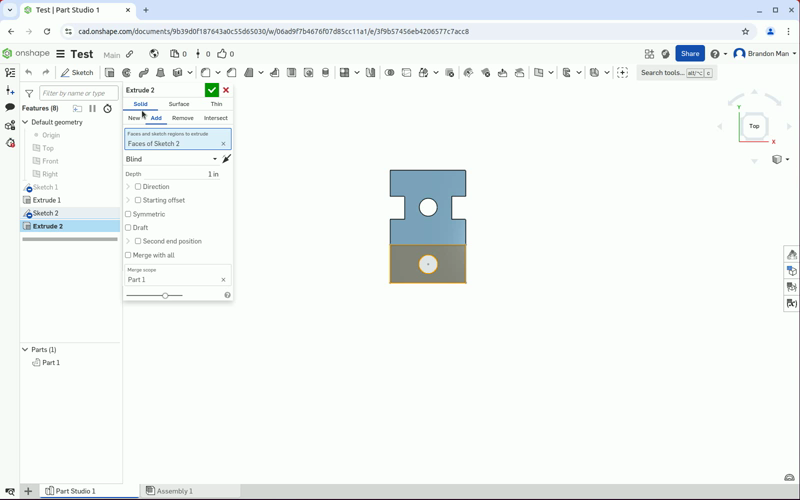
mouse_move(137, 120)
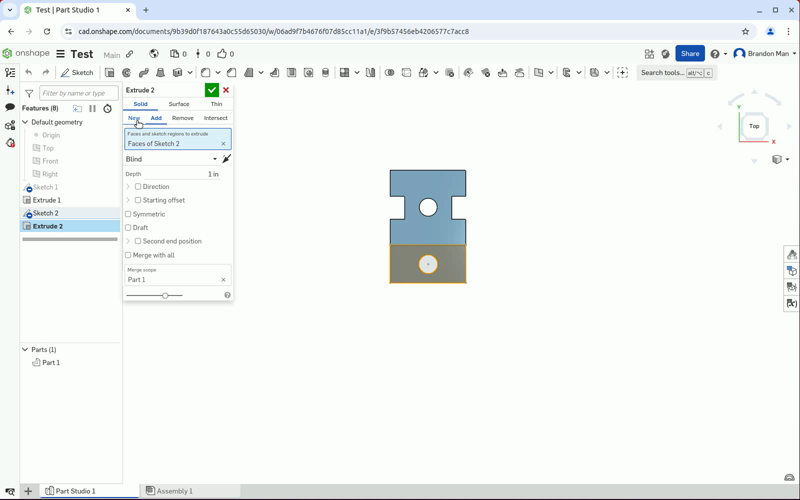
click(137, 120)
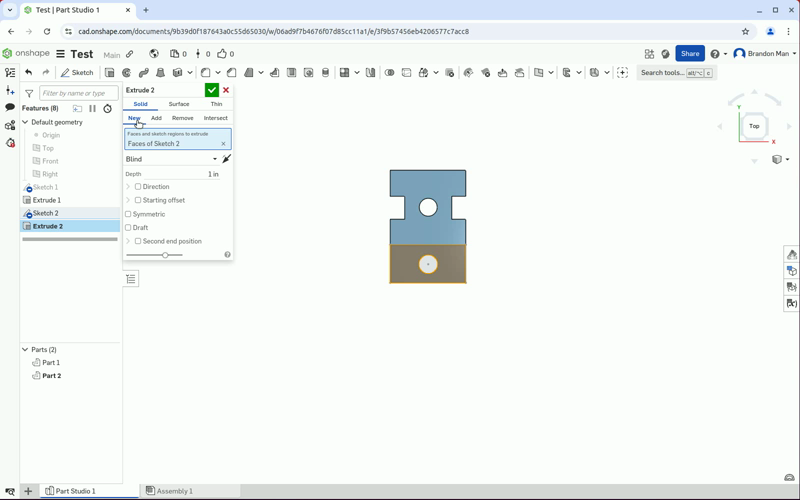
key(tab, 4)
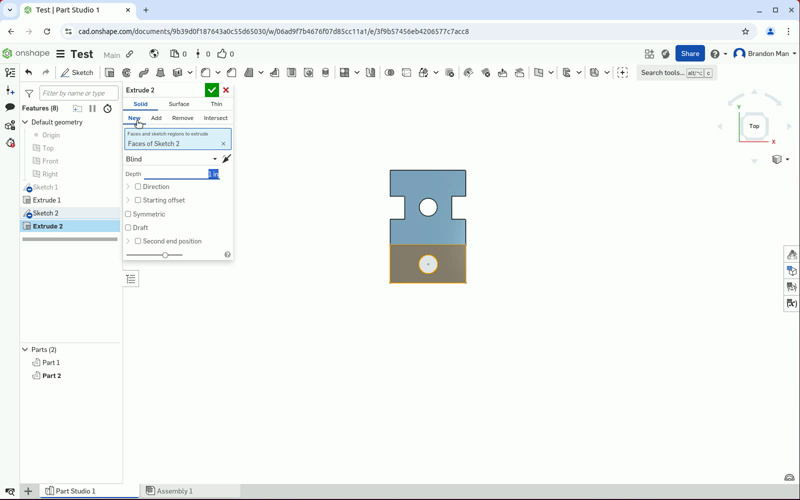
text(3.851)
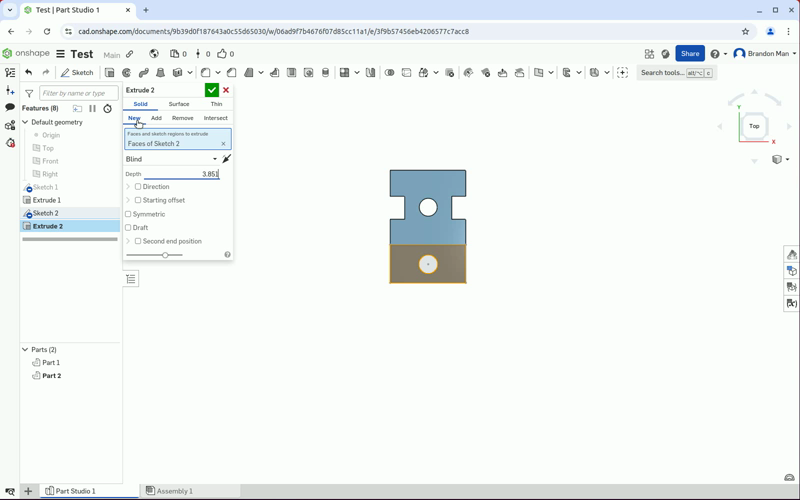
key(enter)
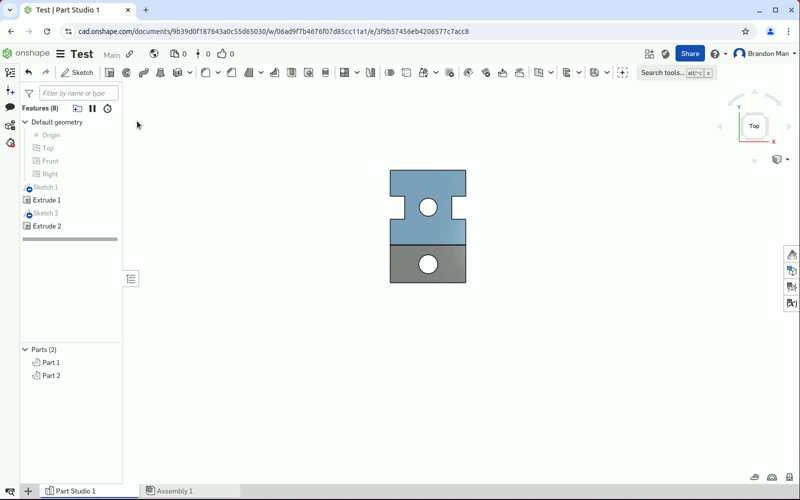
key(shift+h)
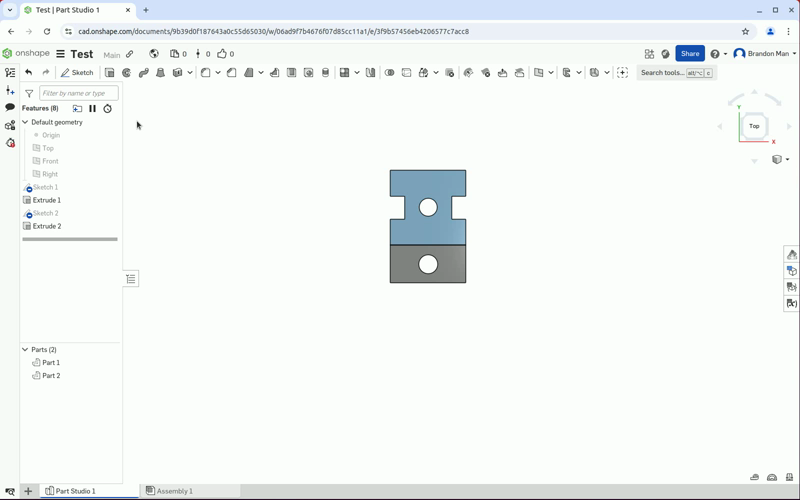
key(shift+h)
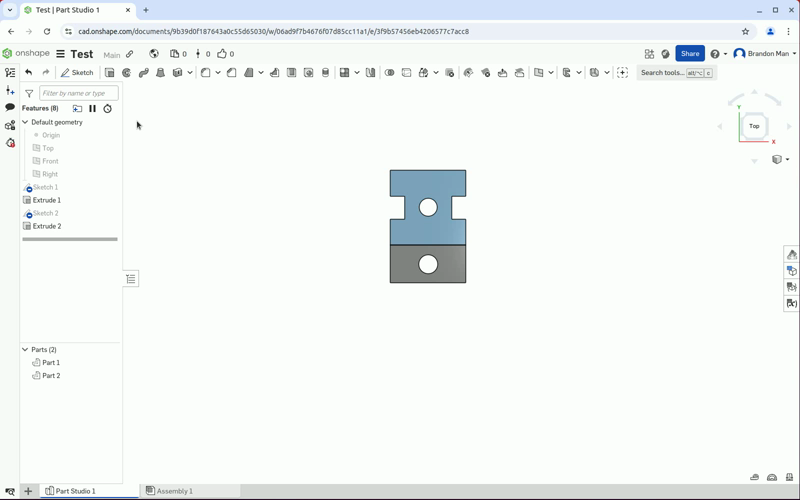
mouse_move(73, 189)
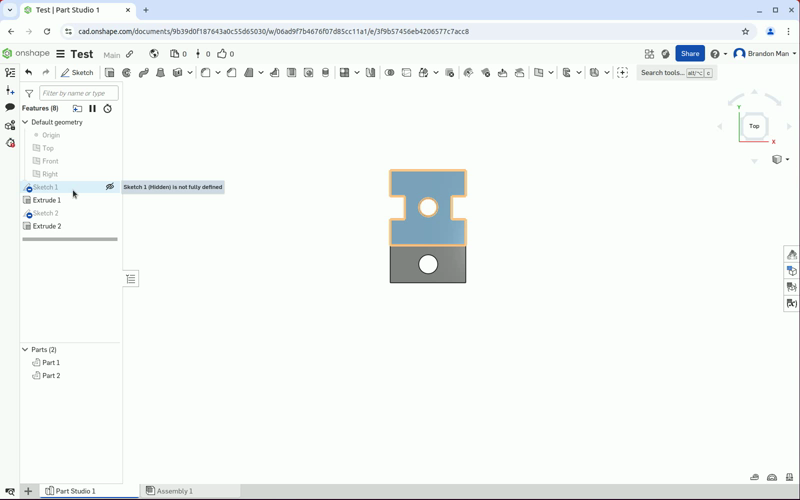
click(73, 189)
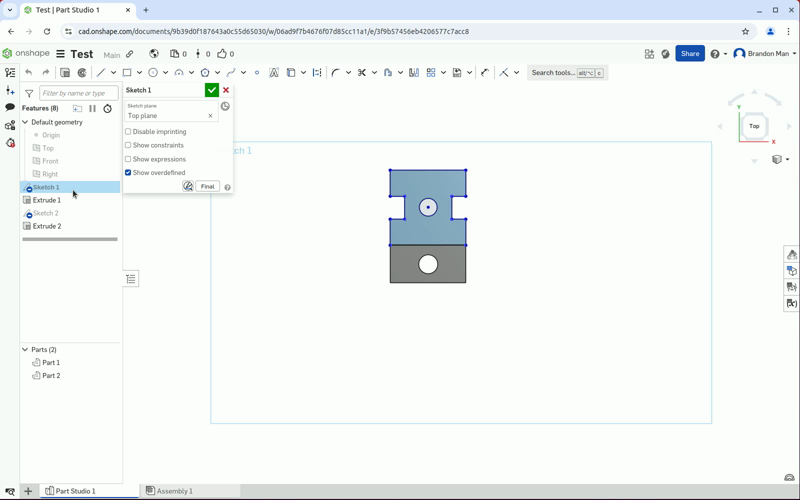
mouse_move(229, 92)
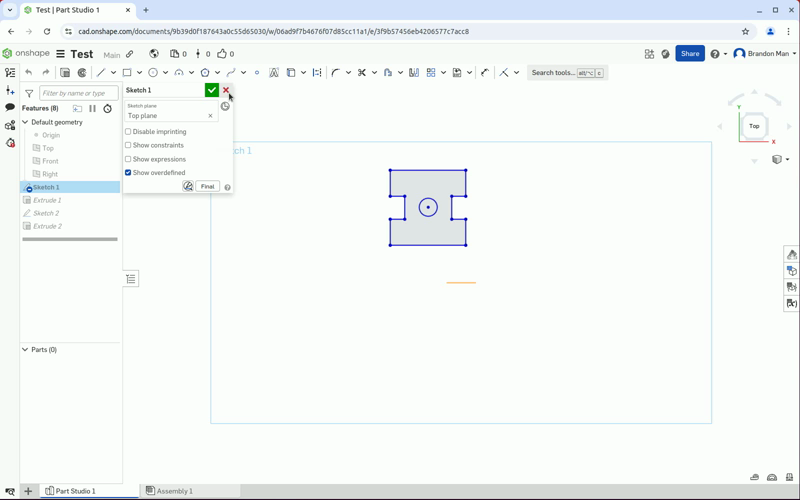
click(229, 92)
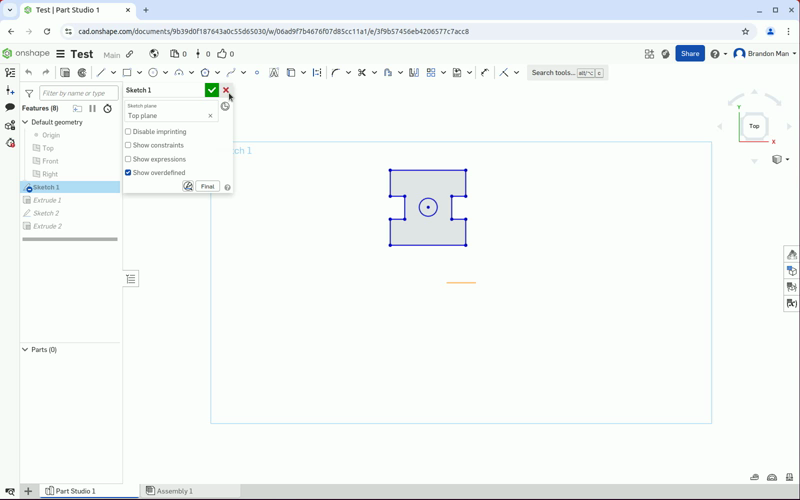
key(shift+s)
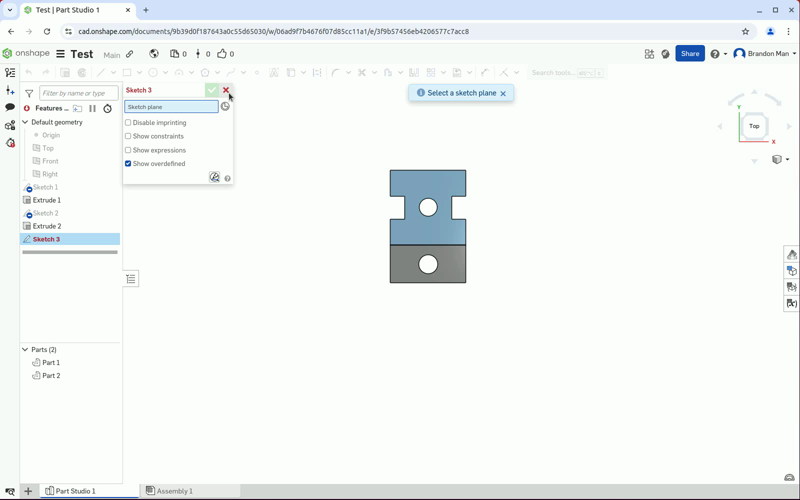
mouse_move(73, 150)
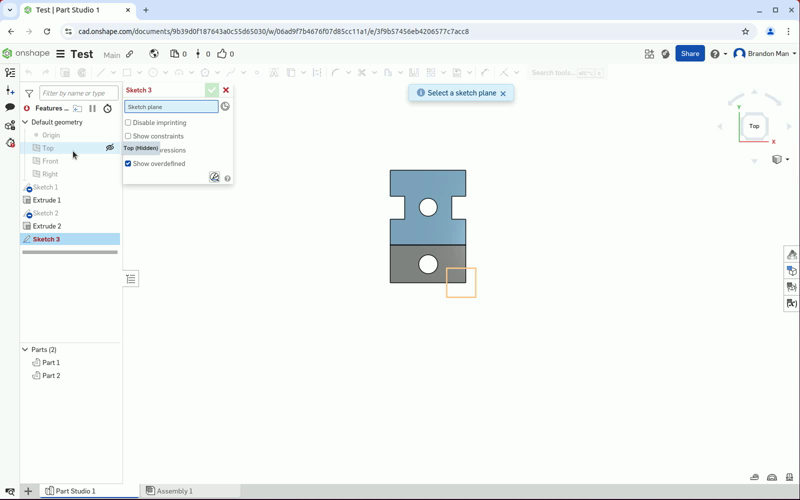
click(73, 150)
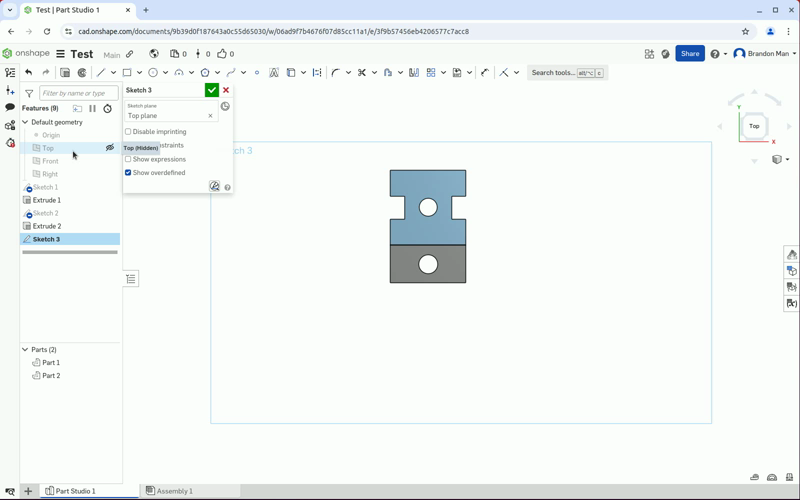
mouse_move(73, 352)
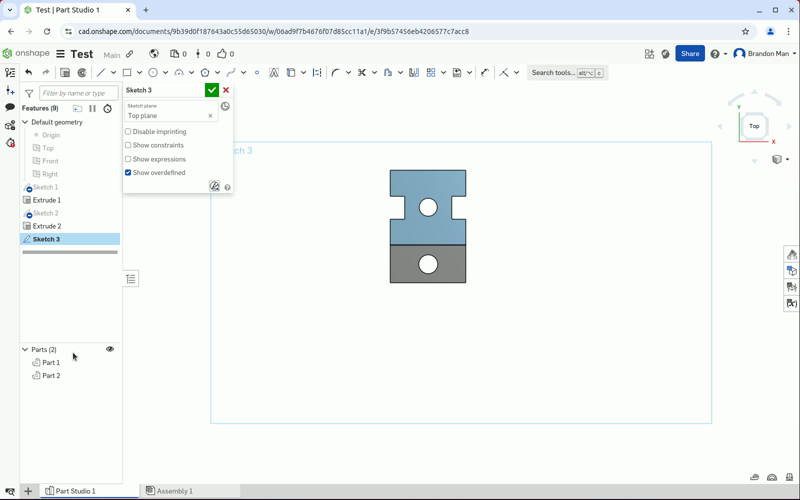
key(y)
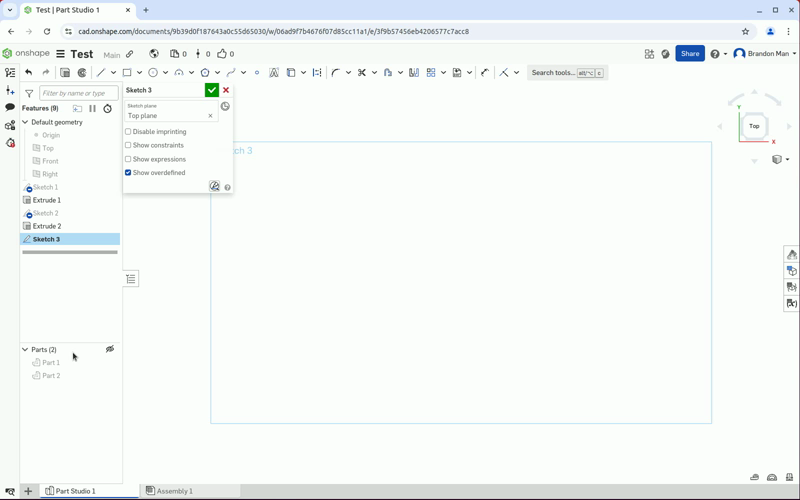
key(l)
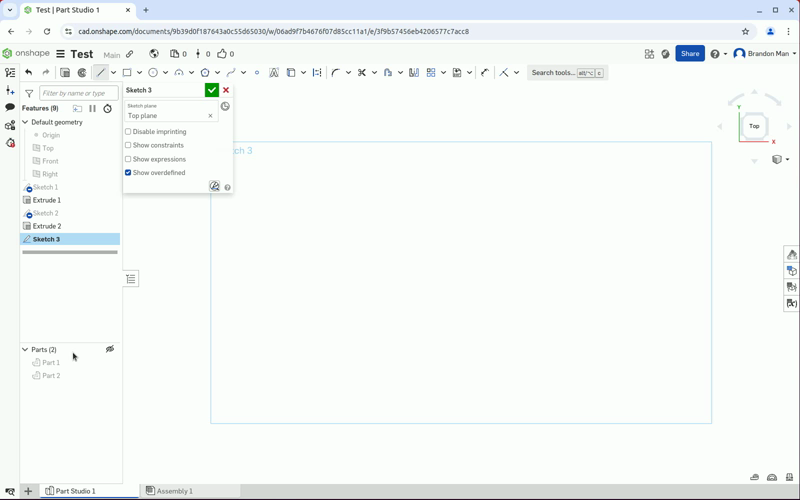
key_down(shift)
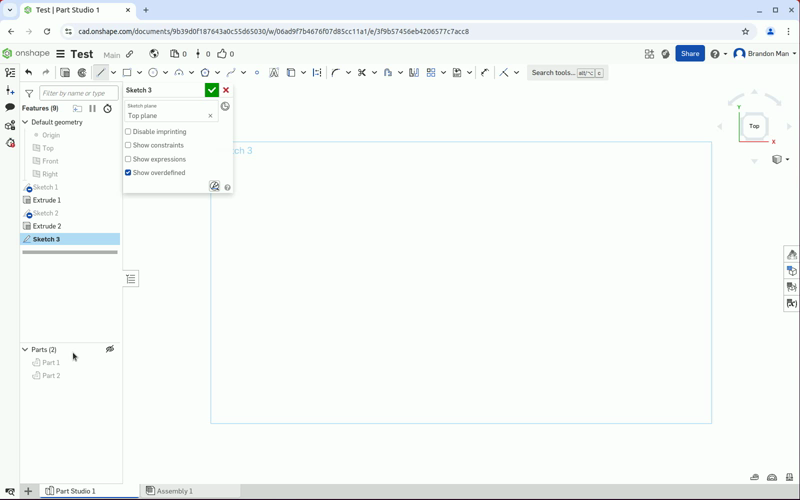
mouse_move(390, 218)
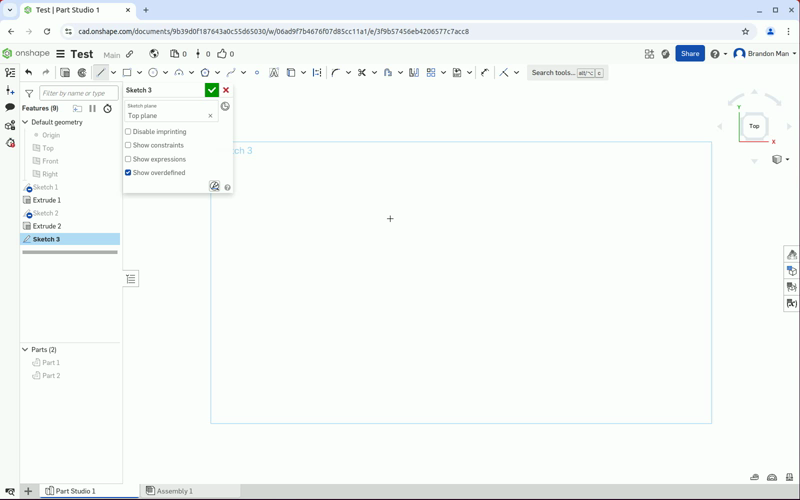
click(390, 218)
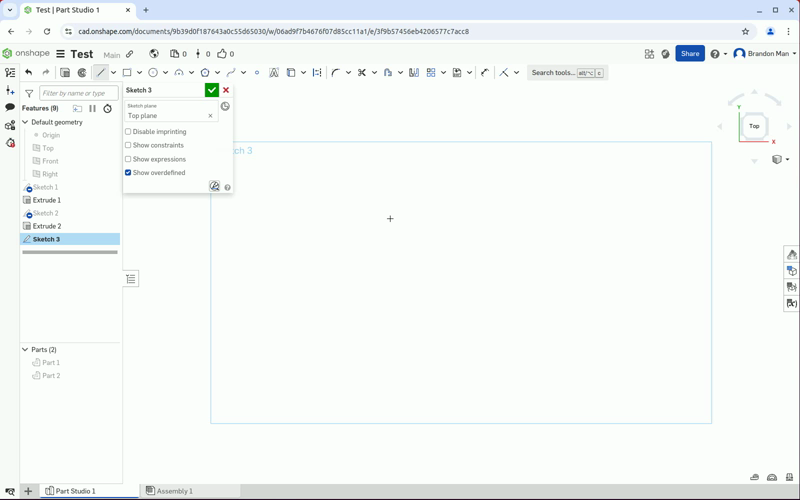
key_up(shift)
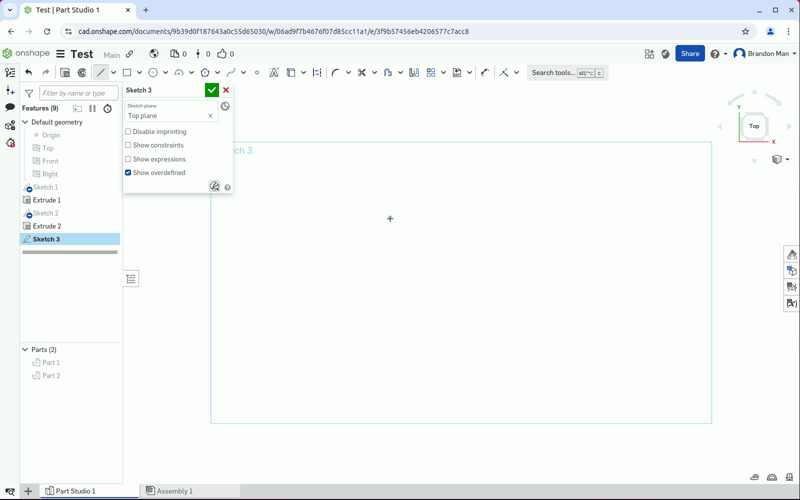
key_down(shift)
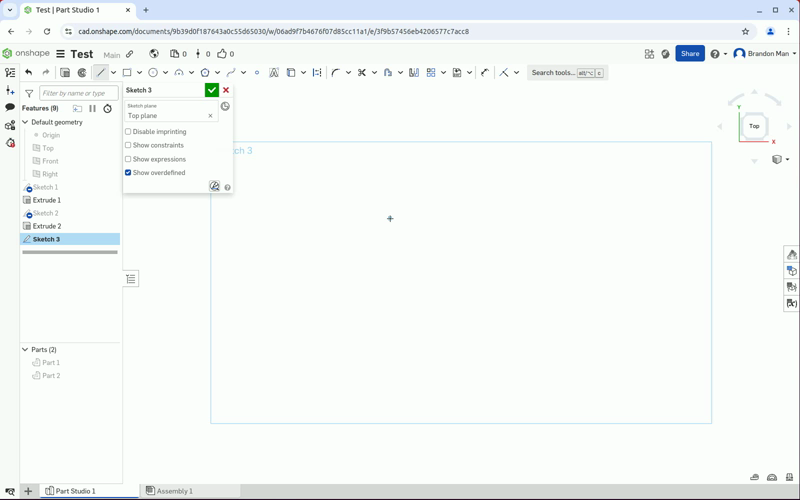
mouse_move(420, 218)
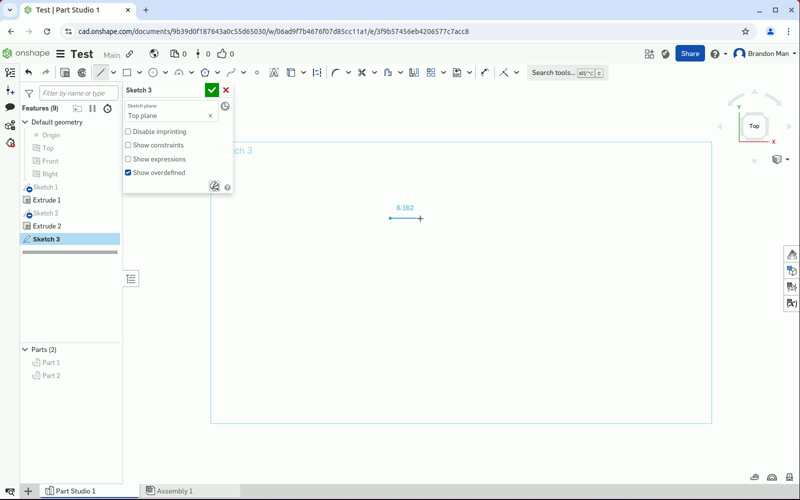
mouse_move(404, 218)
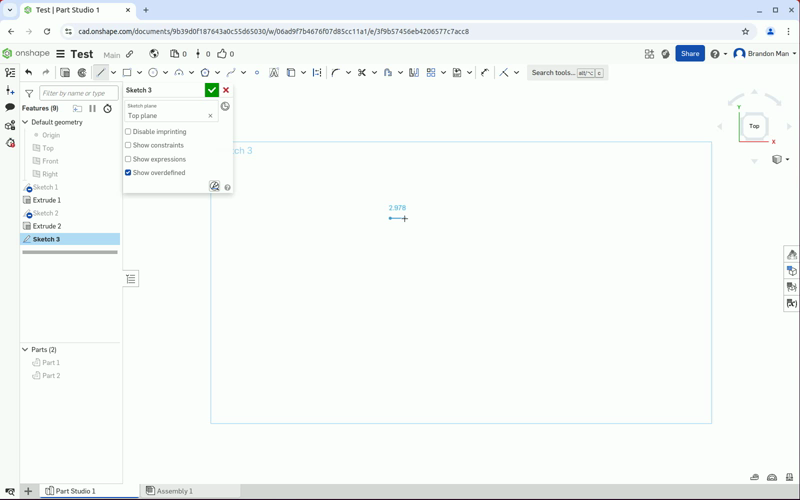
click(404, 218)
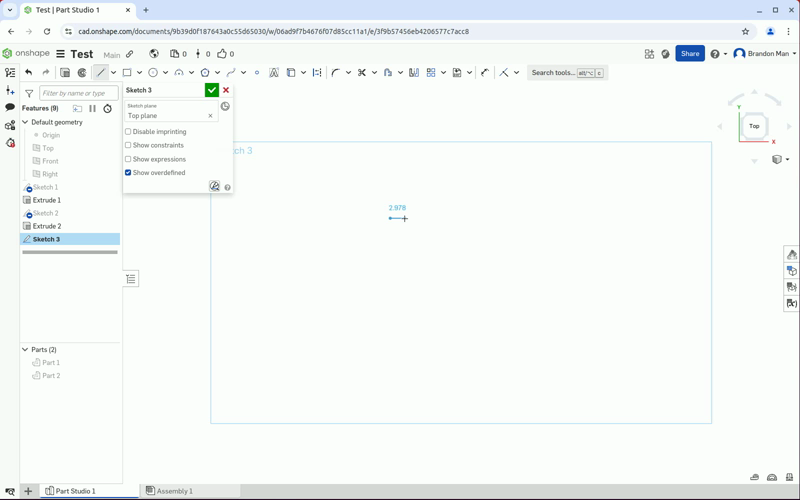
key_up(shift)
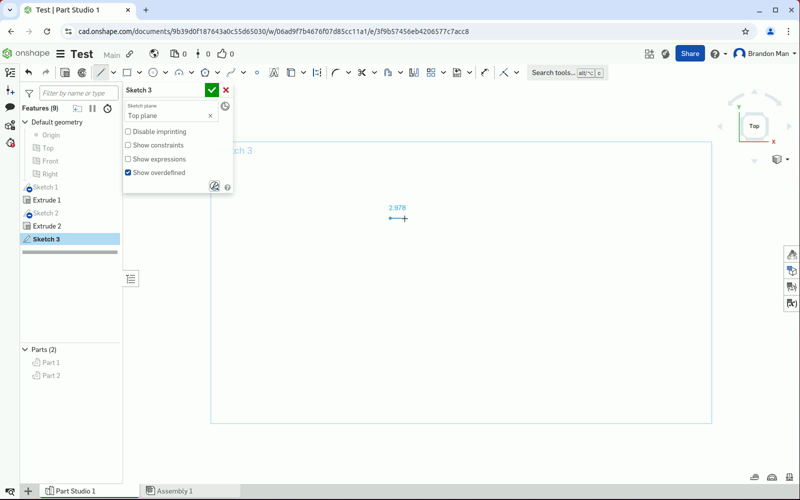
key_down(shift)
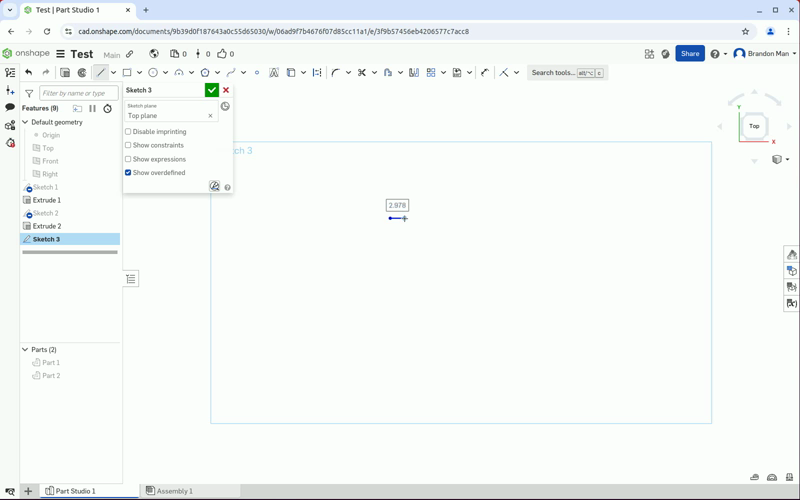
mouse_move(434, 218)
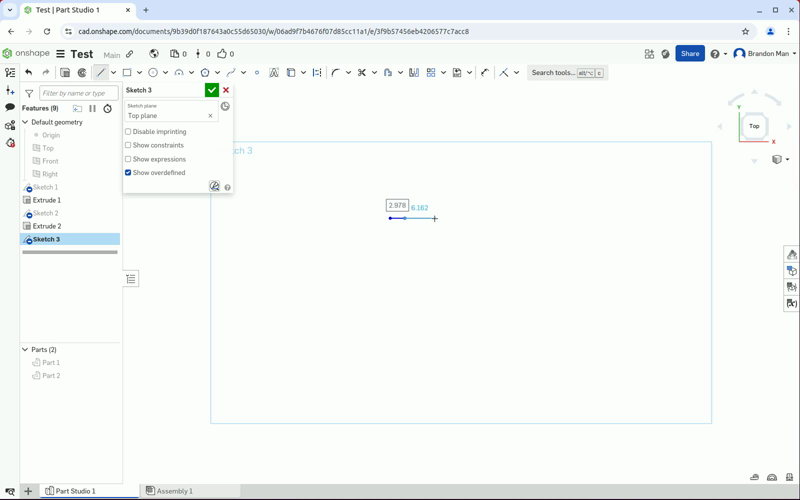
mouse_move(404, 195)
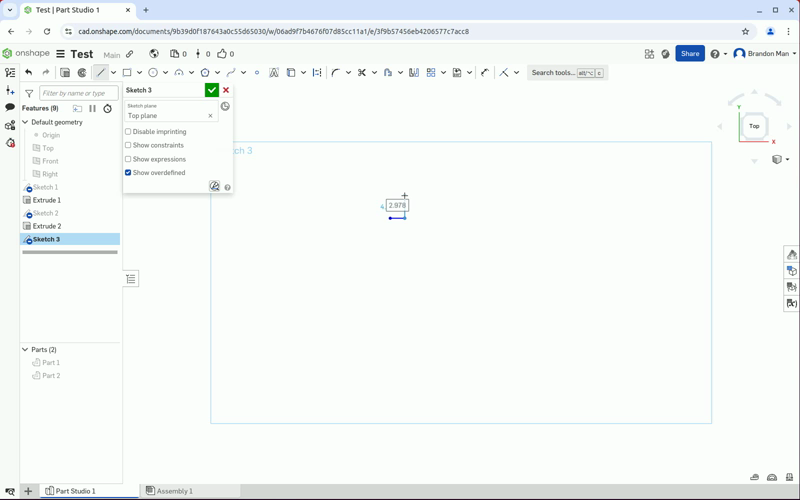
click(404, 195)
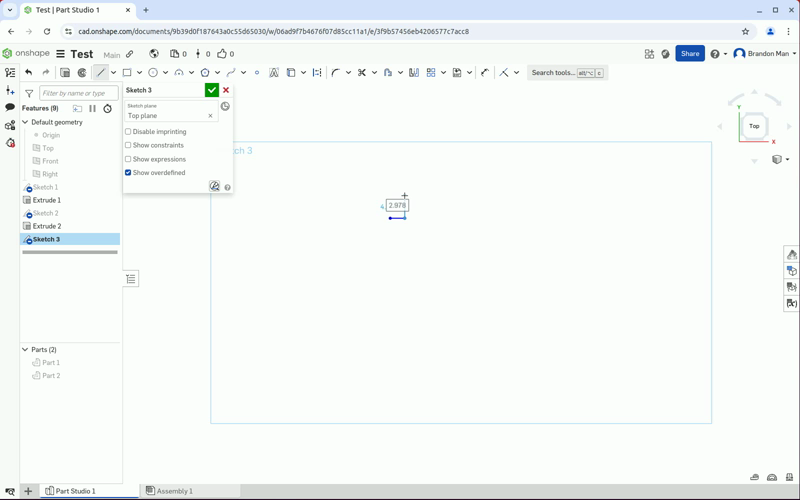
key_up(shift)
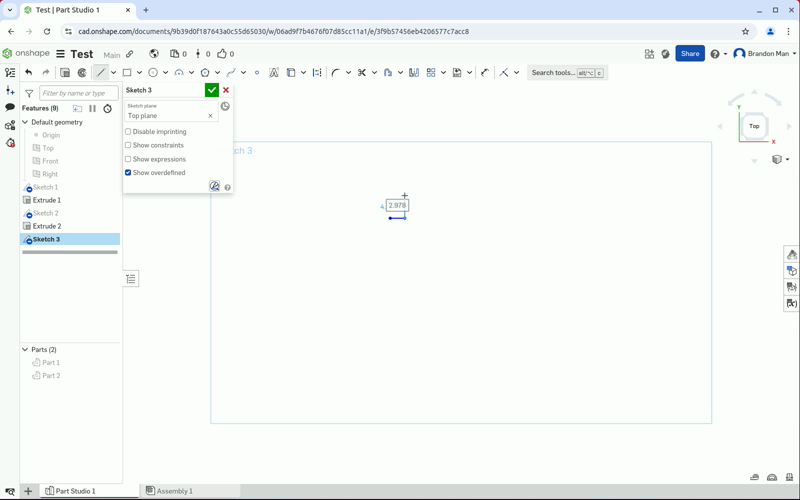
key_down(shift)
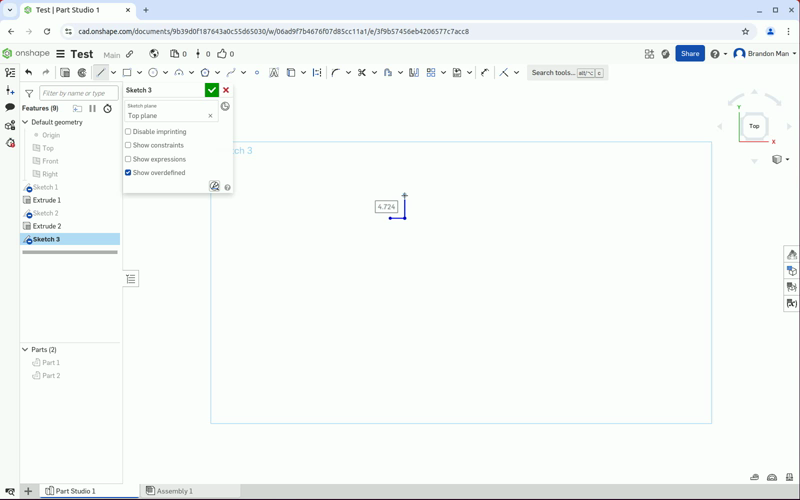
mouse_move(434, 195)
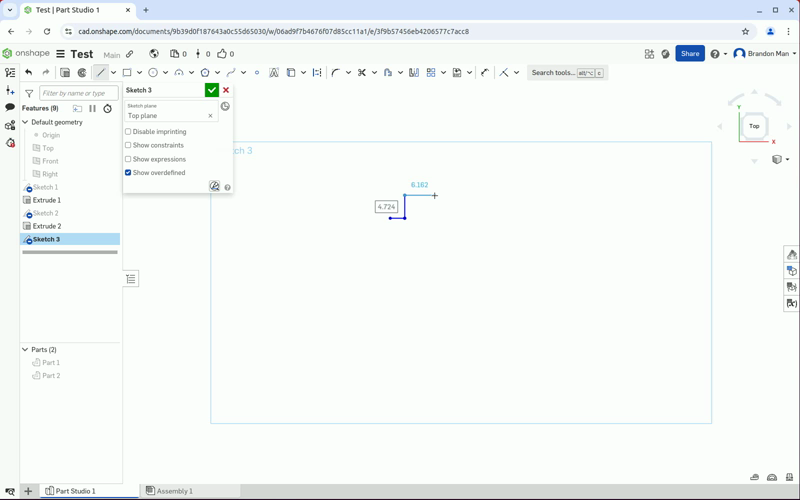
mouse_move(390, 195)
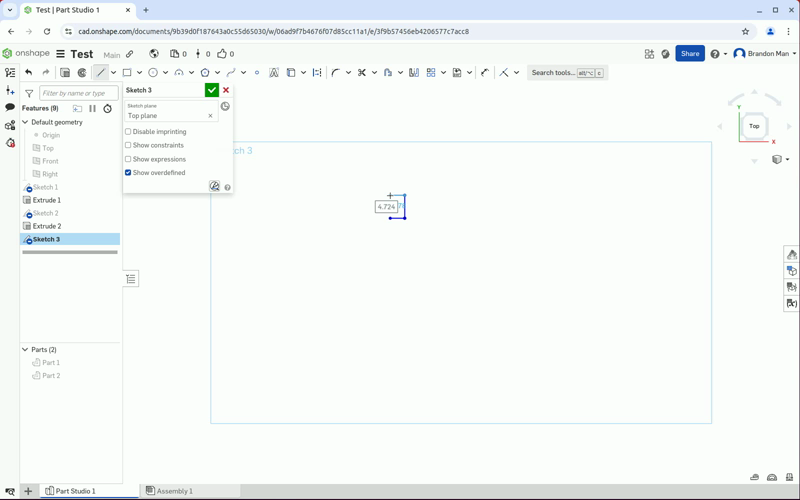
click(390, 195)
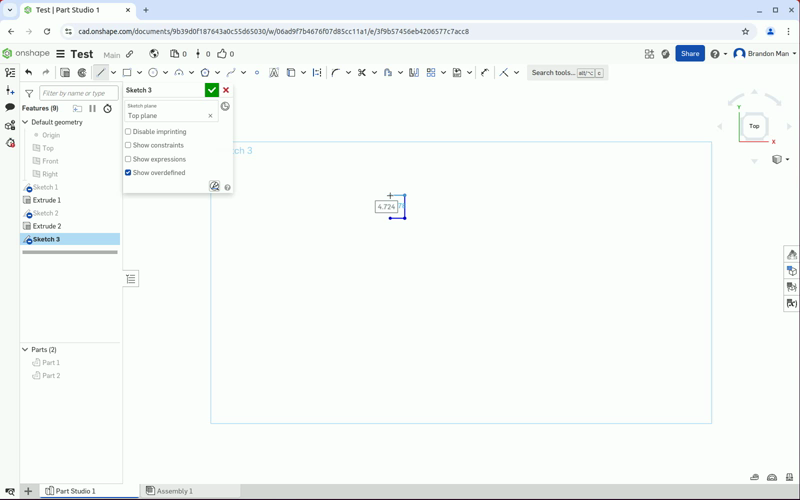
key_up(shift)
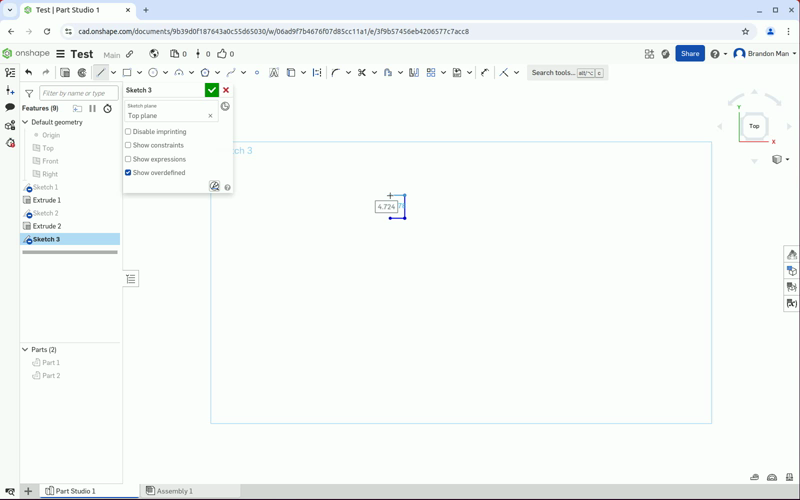
mouse_move(420, 195)
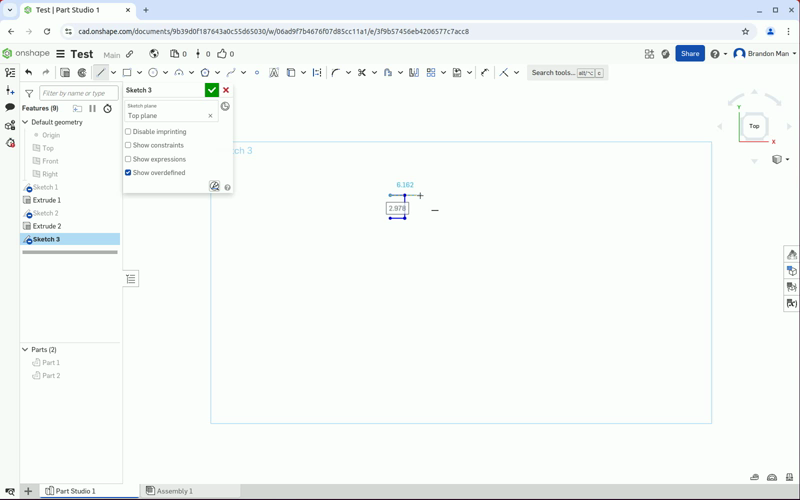
key_down(shift)
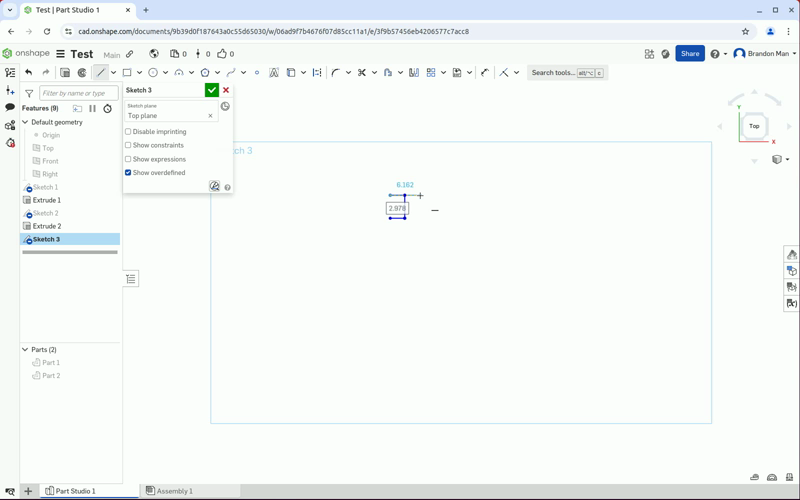
mouse_move(390, 218)
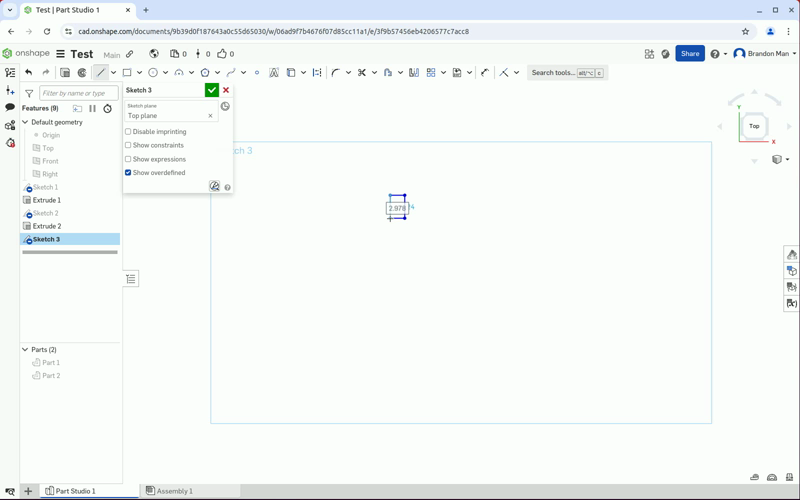
key_up(shift)
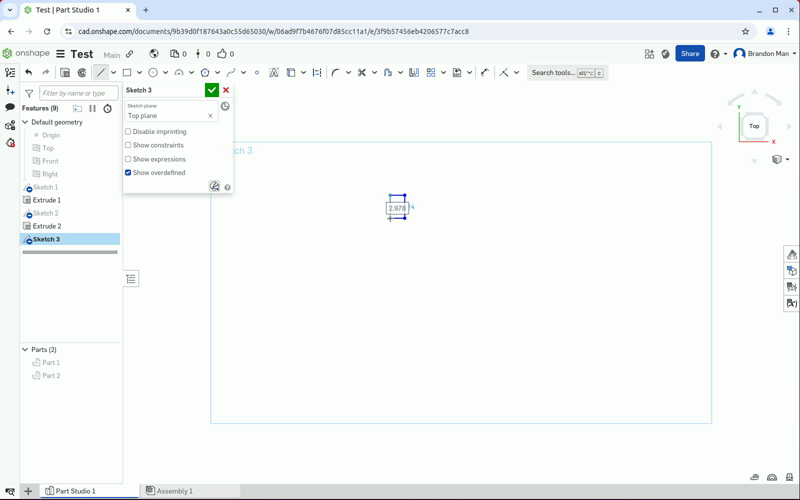
click(390, 218)
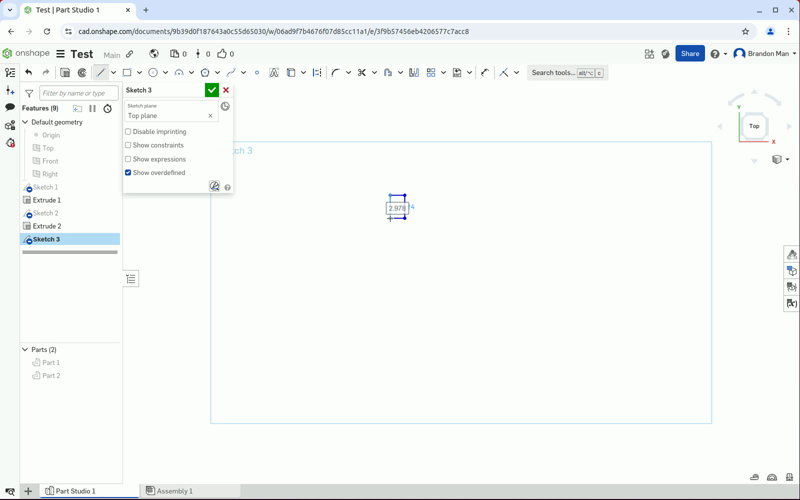
key(esc)
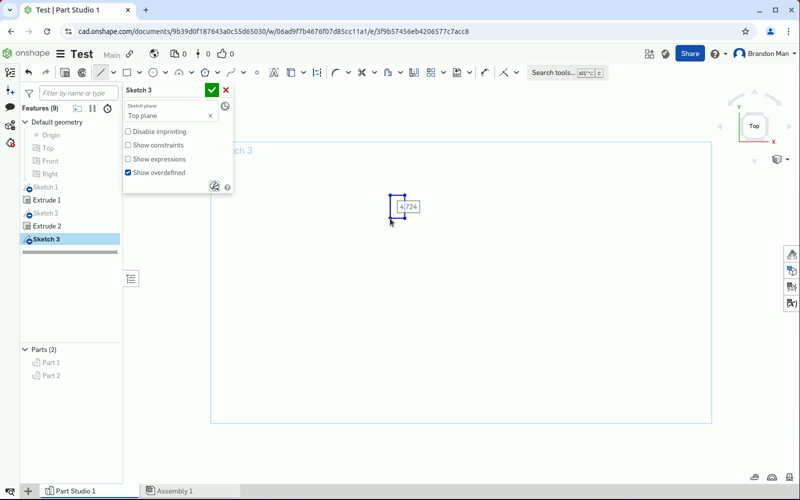
mouse_move(400, 197)
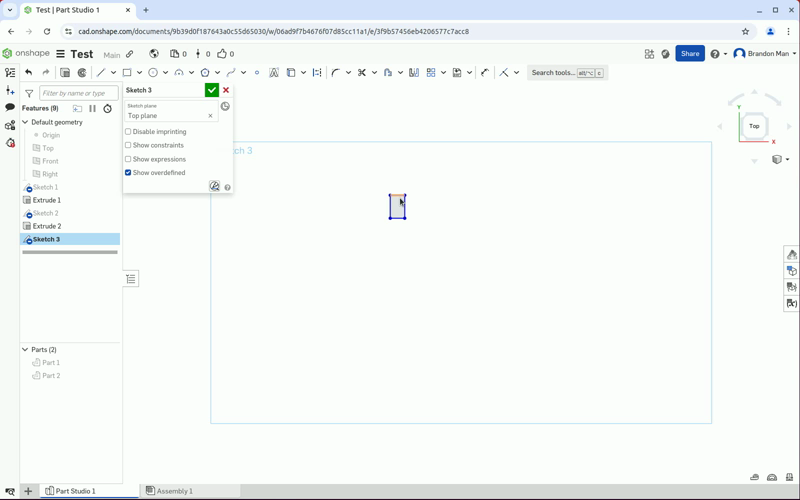
scroll(6)
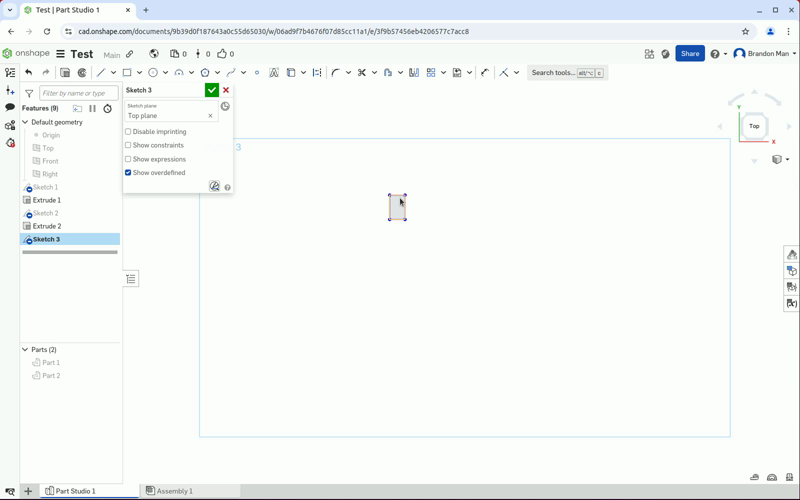
scroll(6)
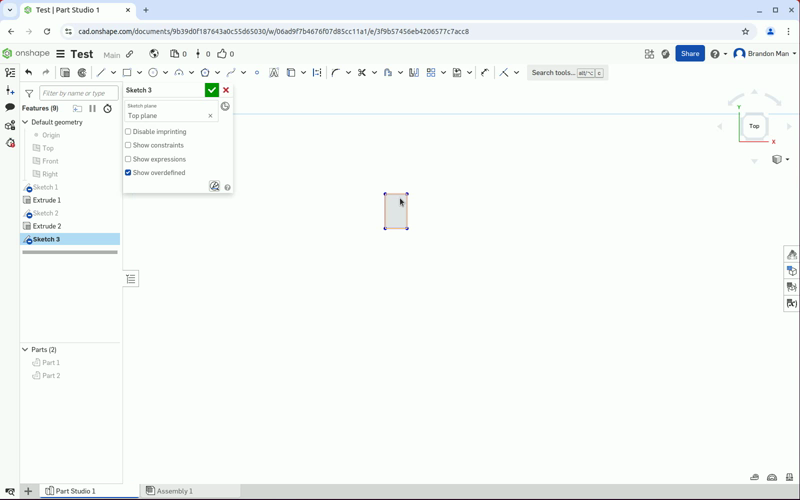
scroll(6)
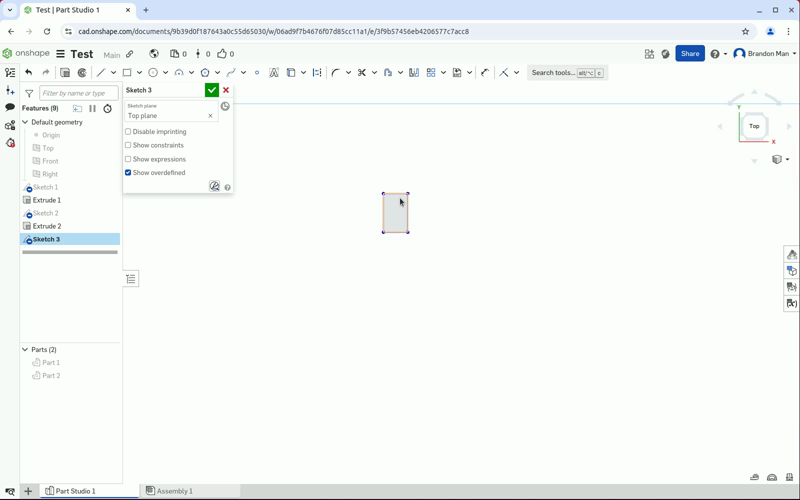
scroll(6)
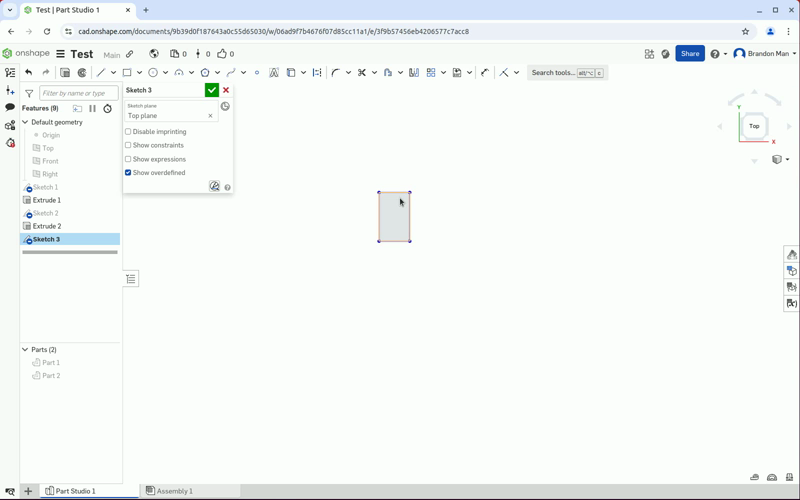
scroll(6)
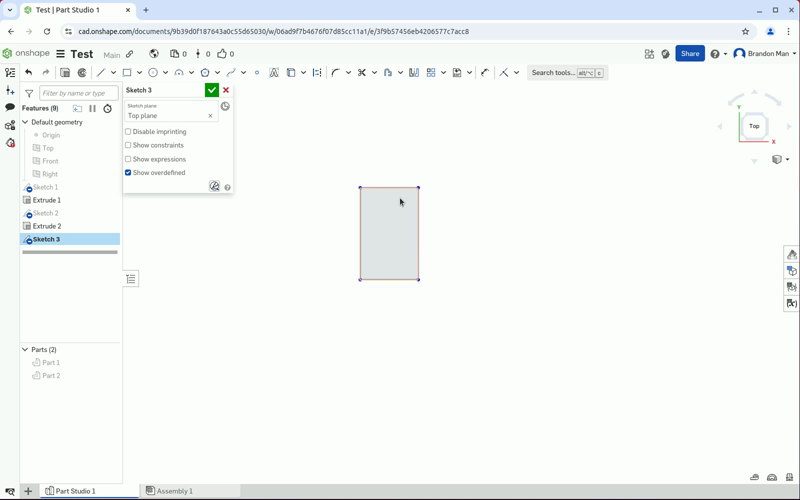
scroll(6)
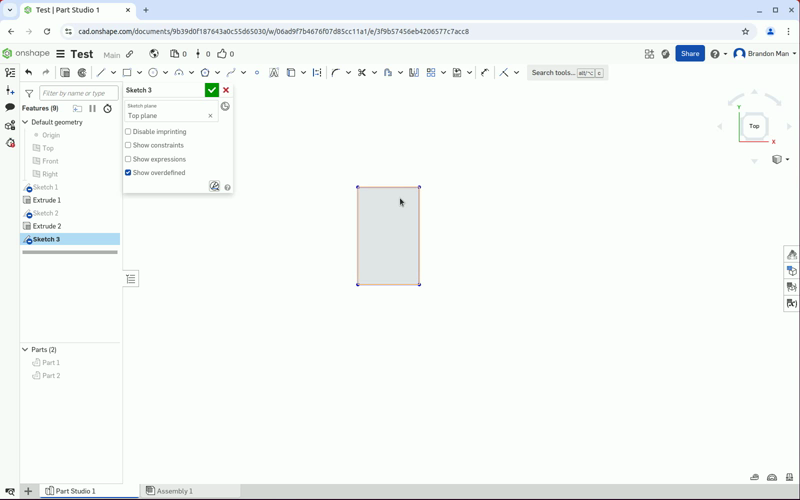
scroll(6)
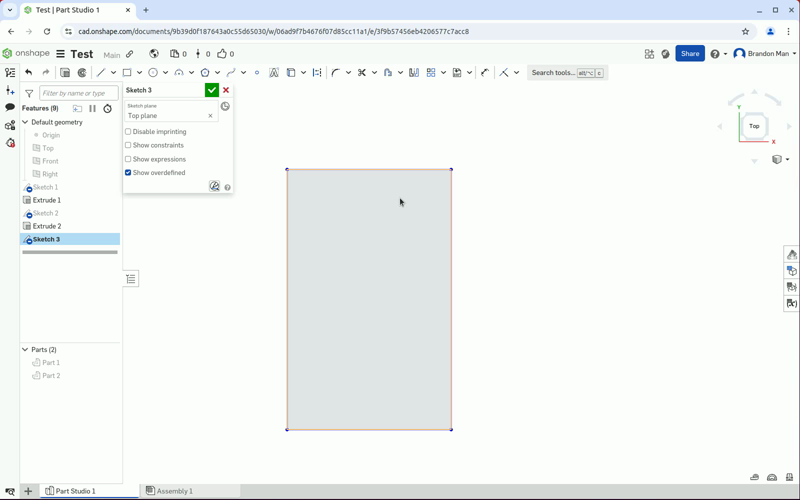
click(400, 197)
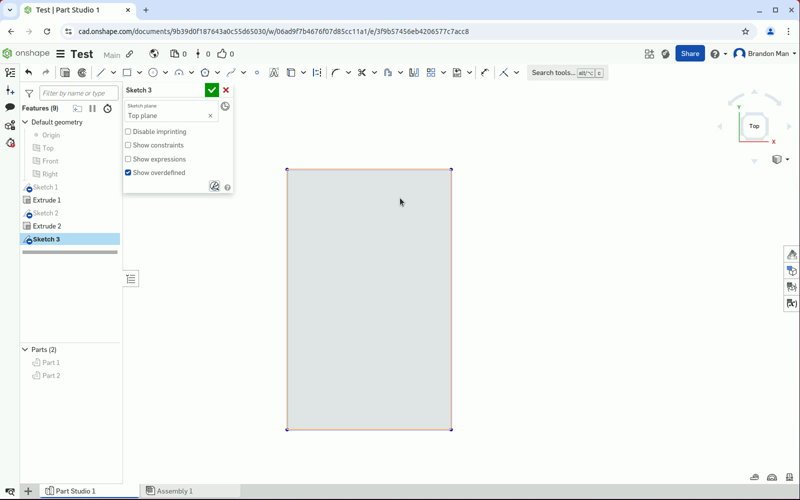
scroll(-6)
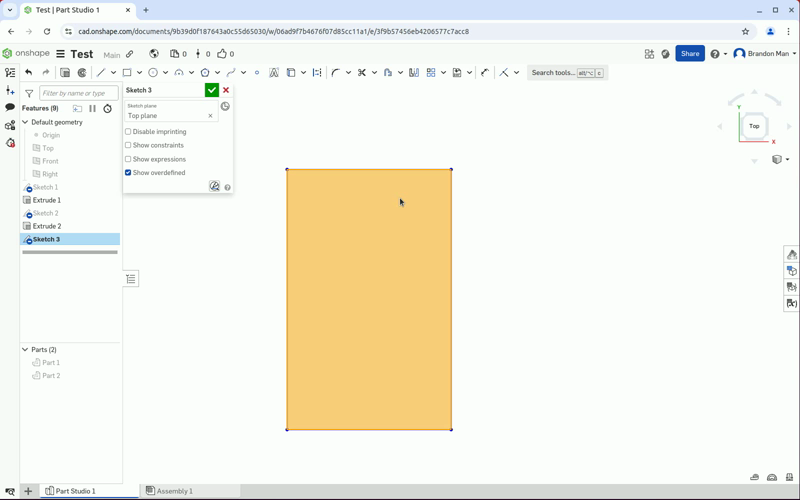
scroll(-6)
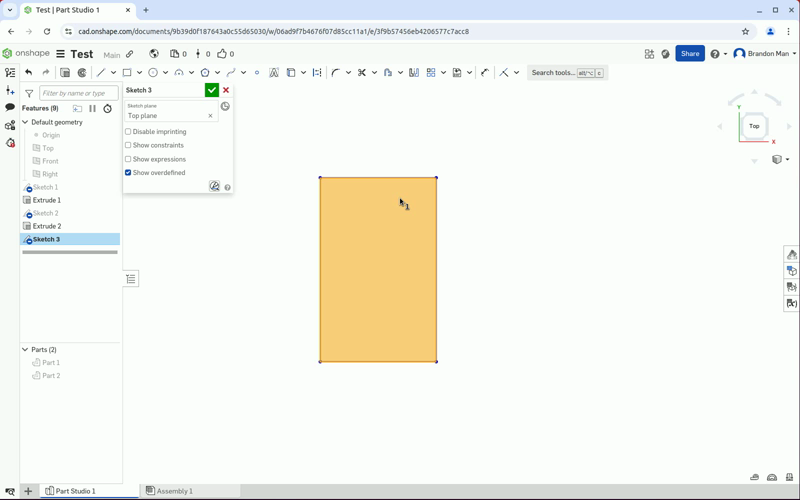
scroll(-6)
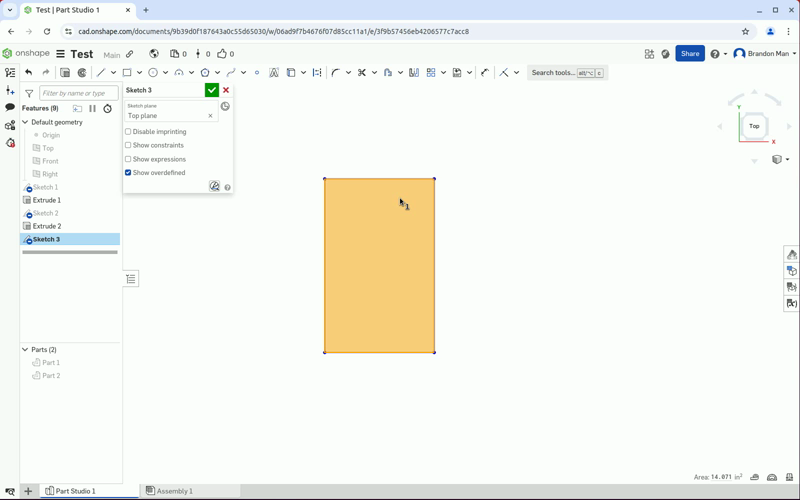
scroll(-6)
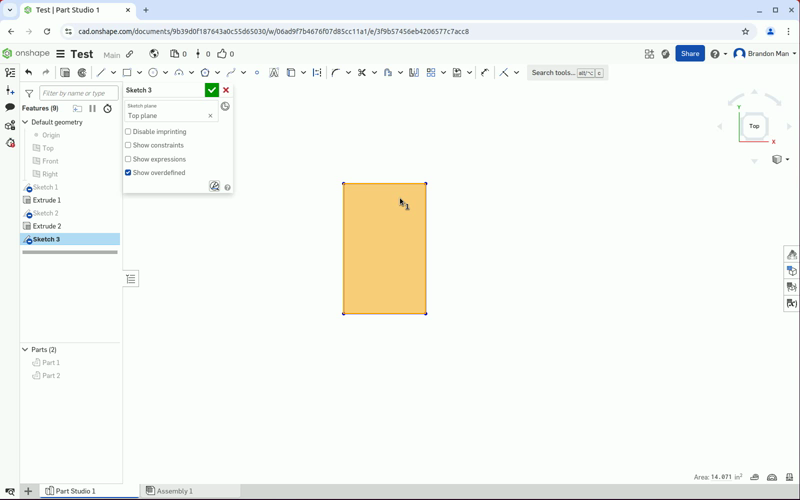
scroll(-6)
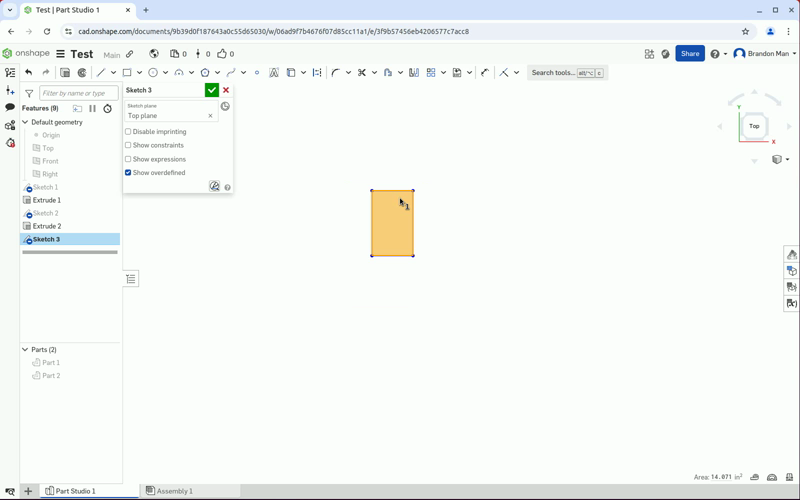
scroll(-6)
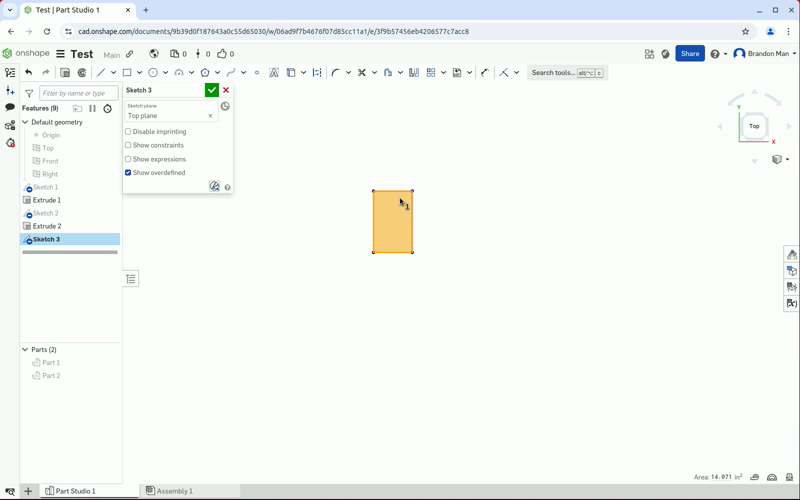
scroll(-6)
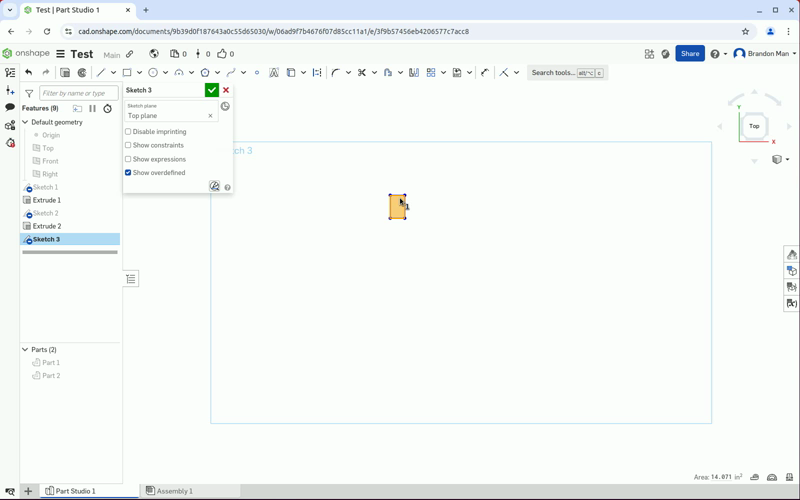
mouse_move(73, 352)
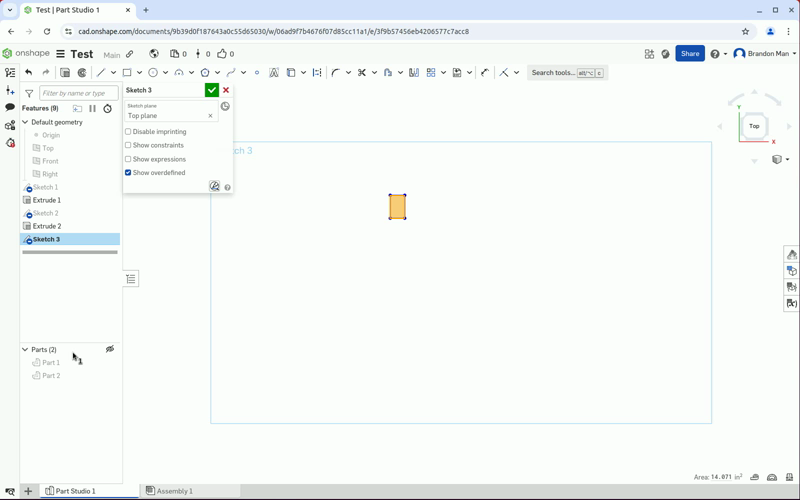
key(shift+y)
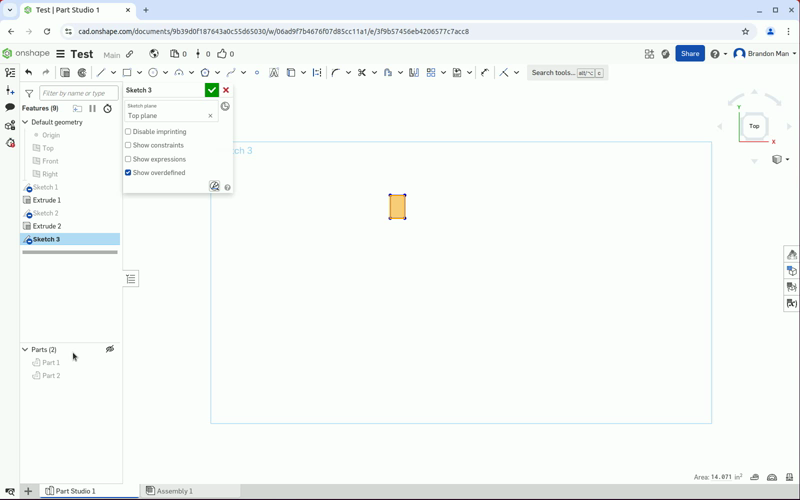
key(shift+e)
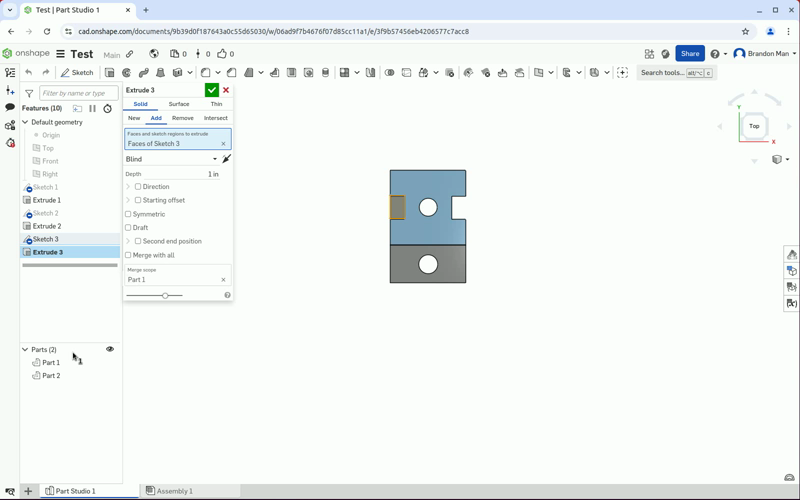
mouse_move(143, 106)
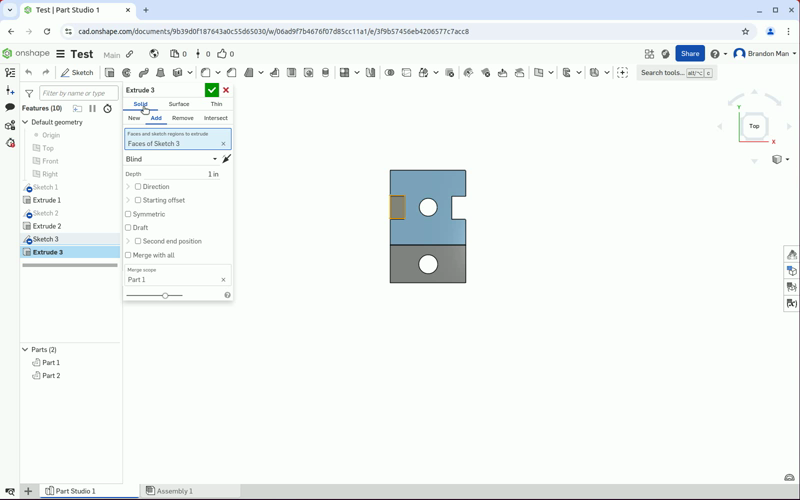
click(143, 106)
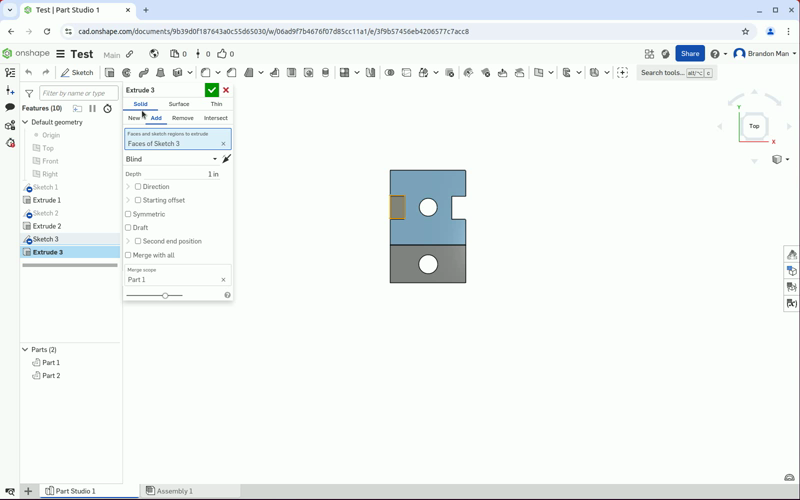
mouse_move(137, 120)
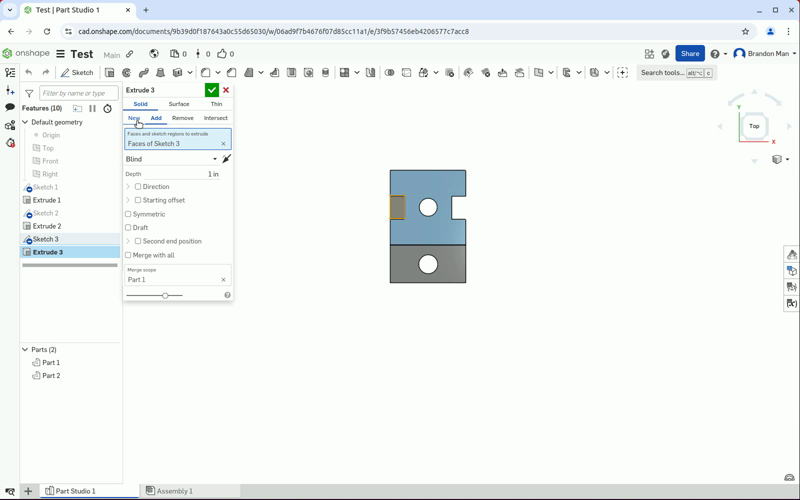
click(137, 120)
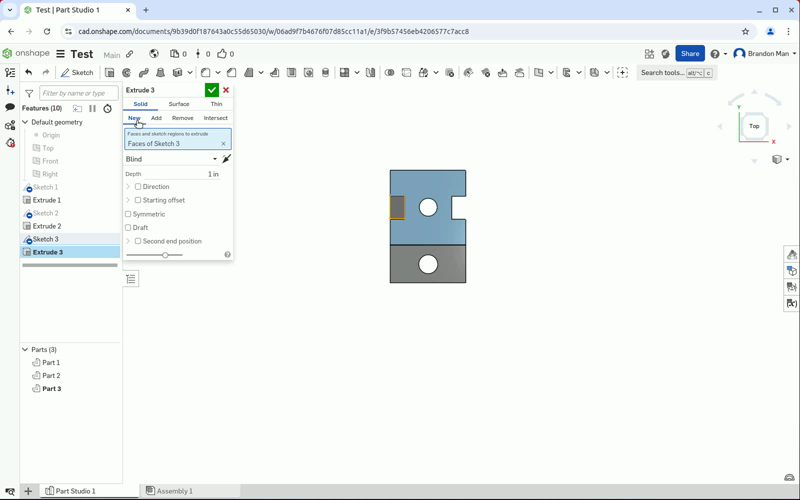
key(tab, 4)
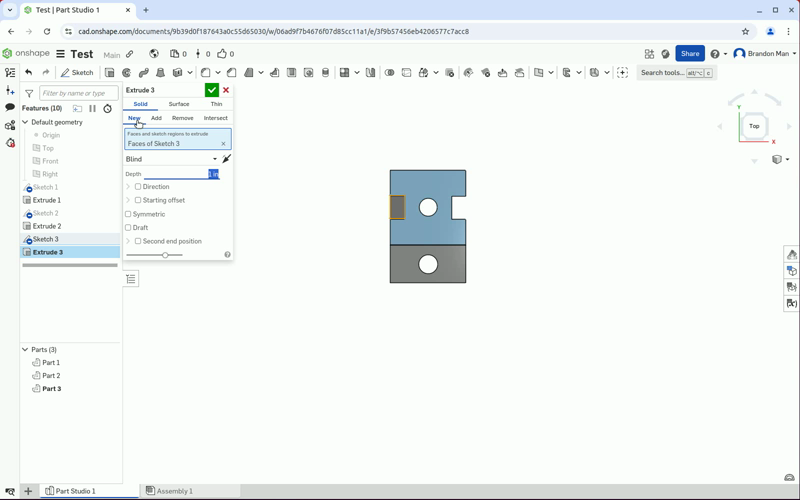
text(7.703)
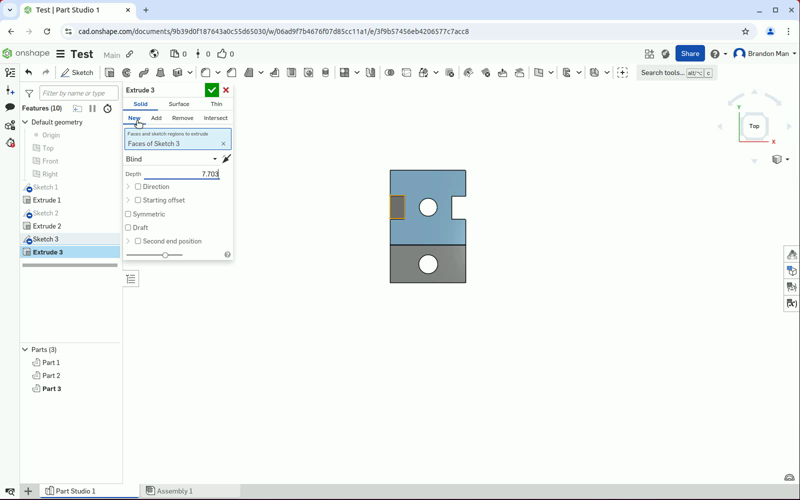
key(enter)
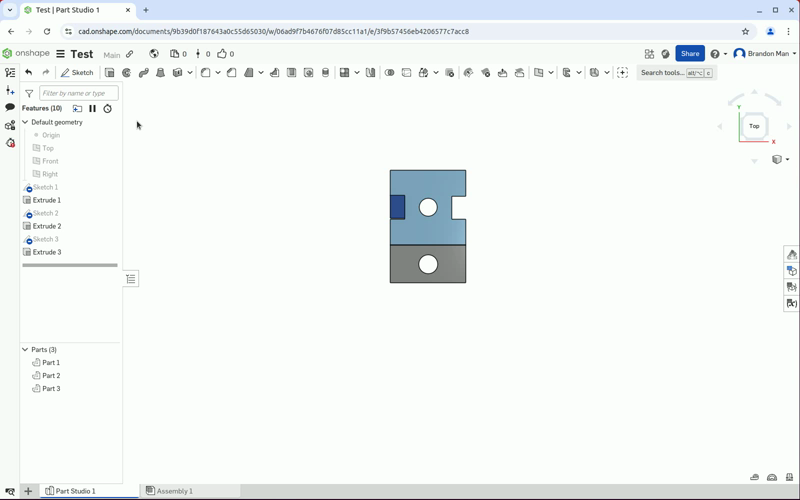
key(shift+h)
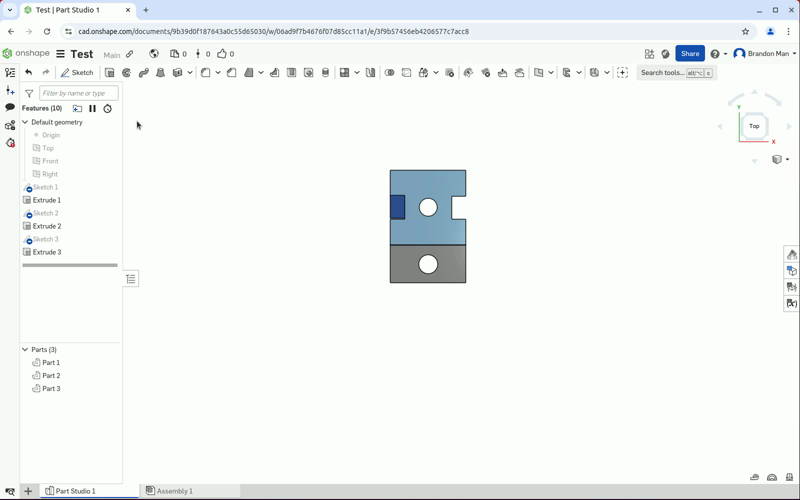
key(shift+h)
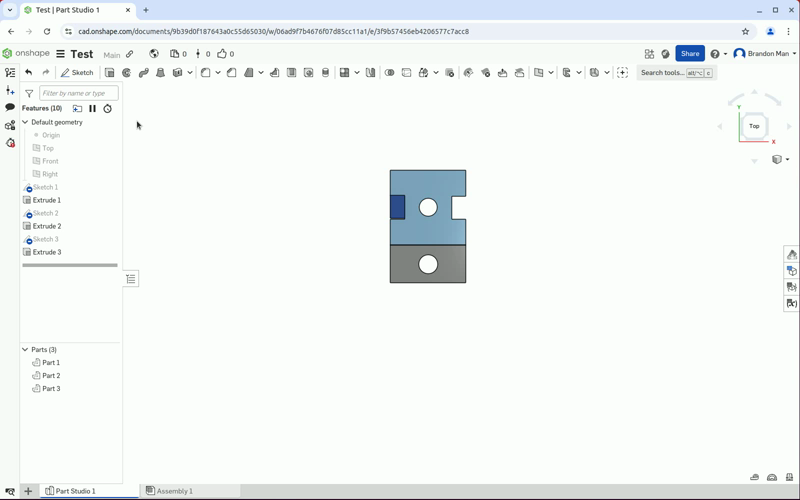
mouse_move(73, 189)
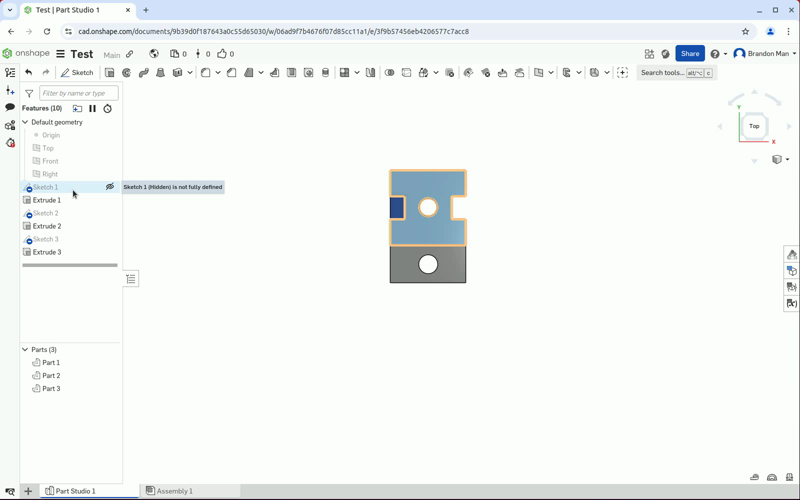
click(73, 189)
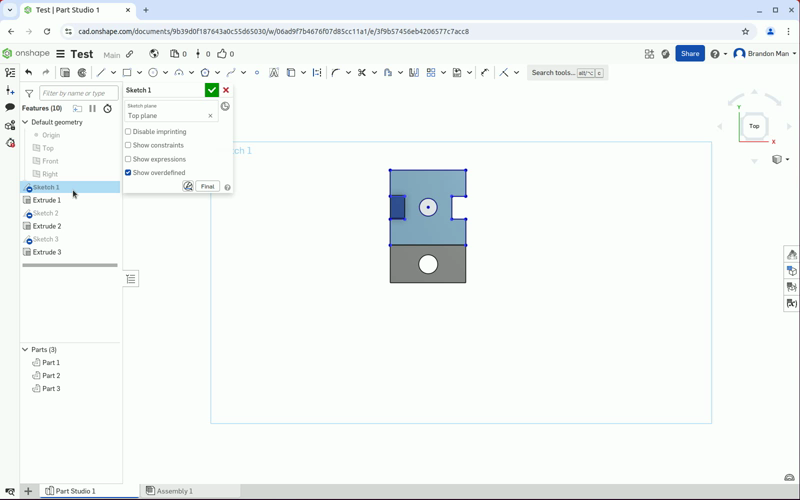
mouse_move(229, 92)
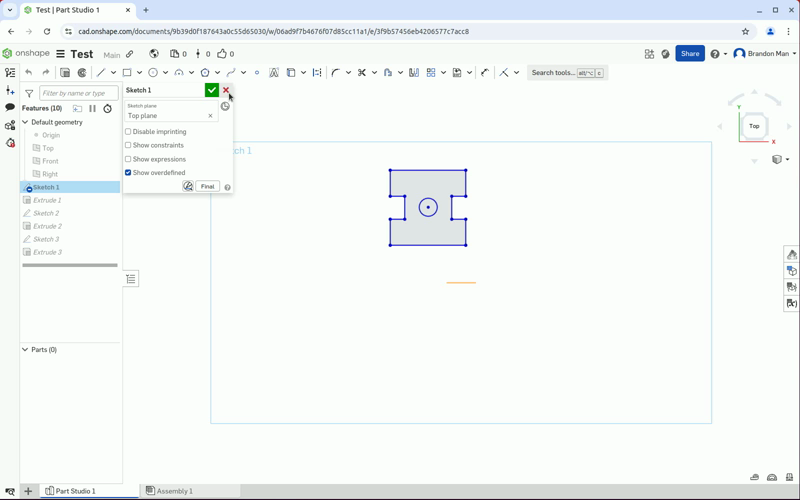
click(229, 92)
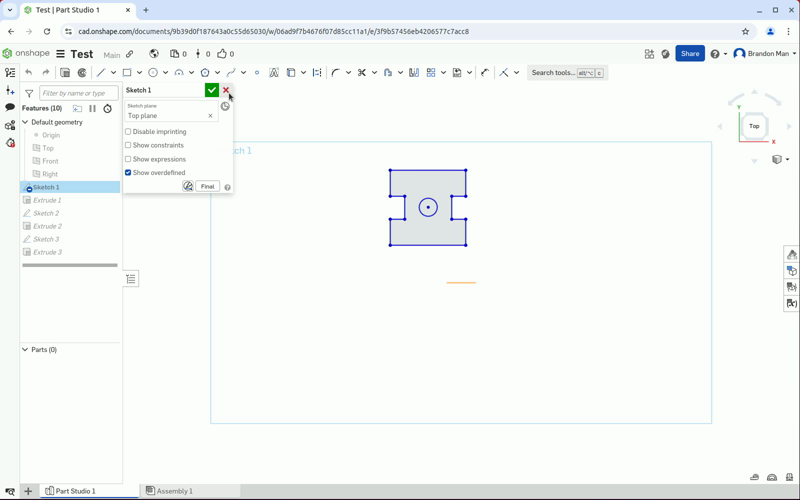
key(shift+s)
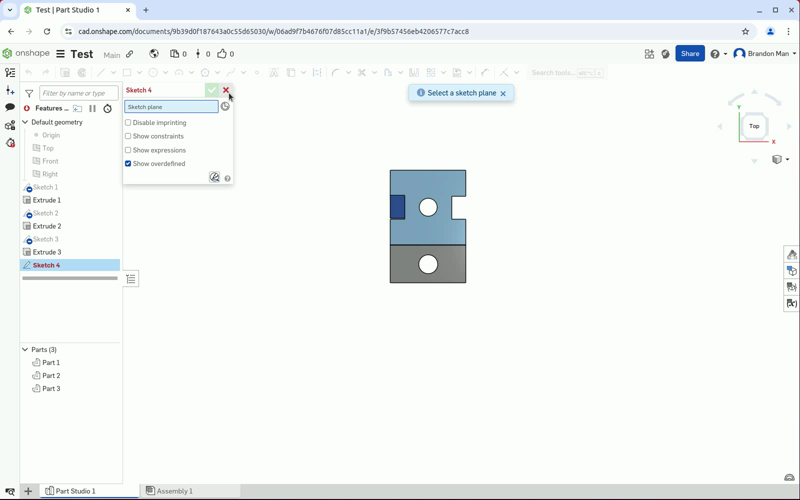
mouse_move(73, 150)
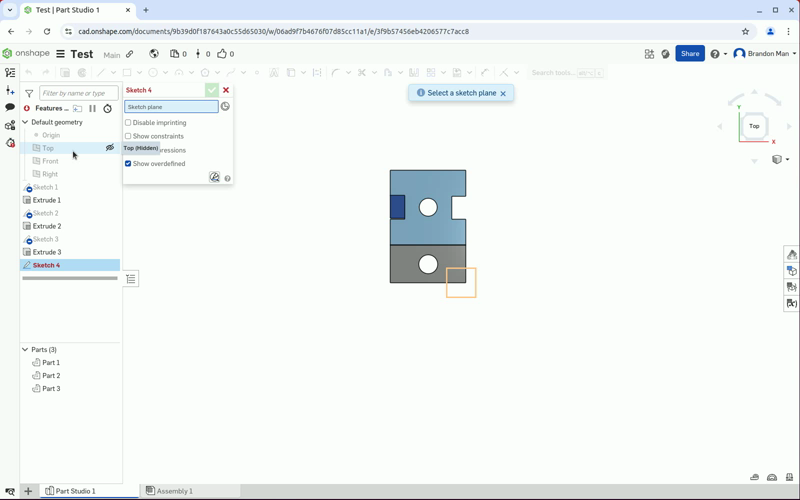
click(73, 150)
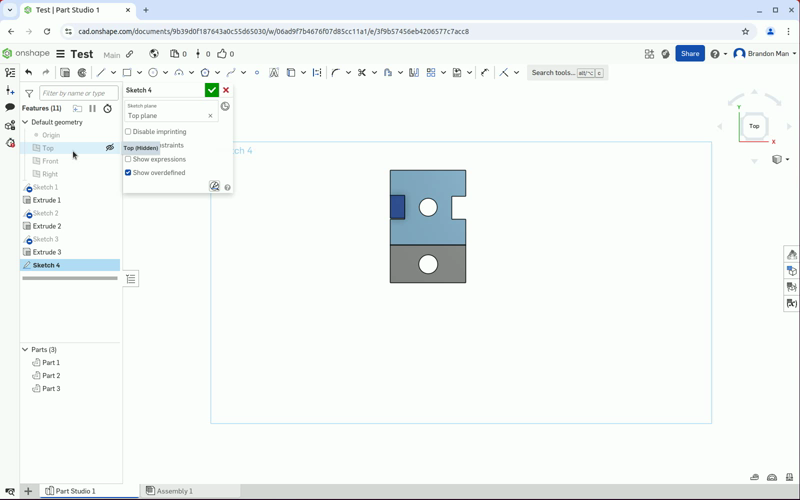
mouse_move(73, 352)
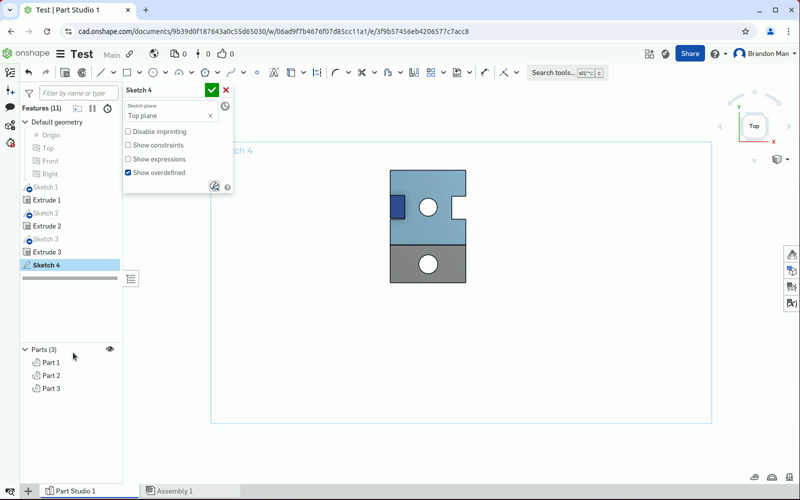
key(y)
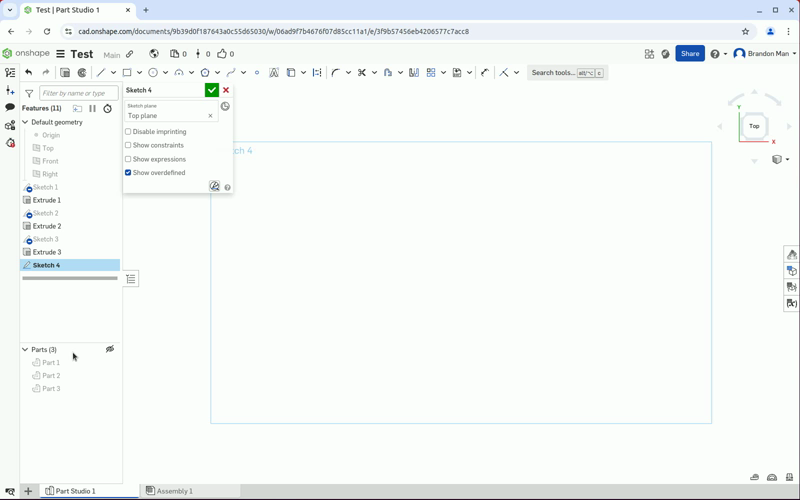
key(l)
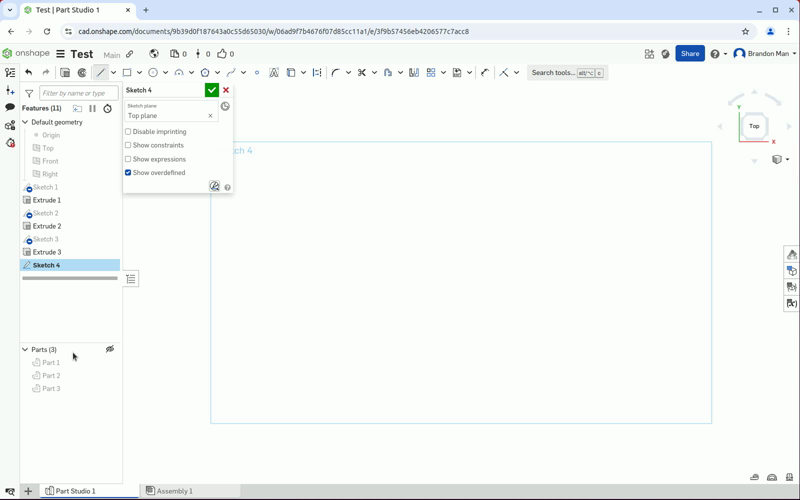
key_down(shift)
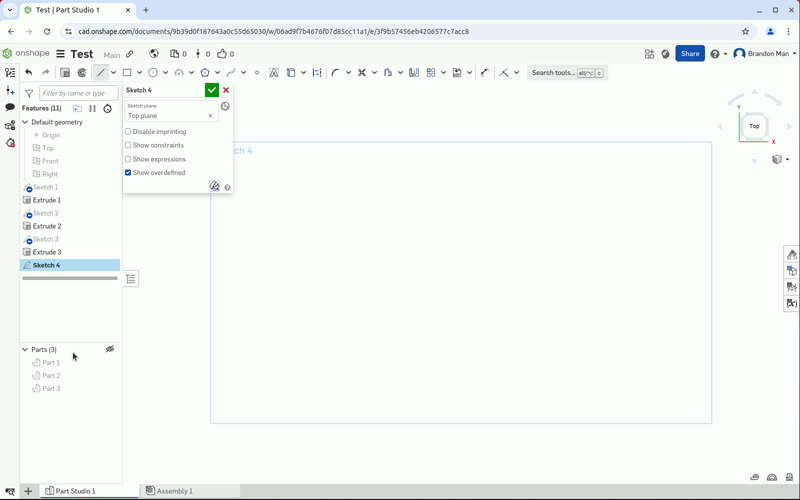
mouse_move(451, 218)
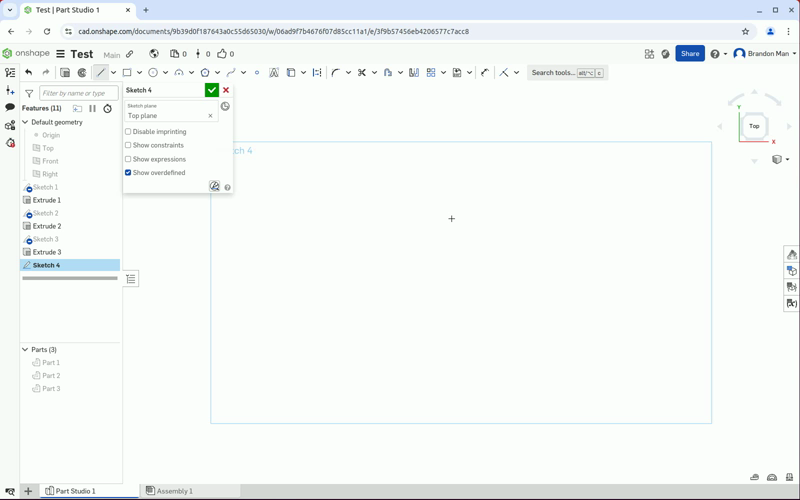
click(451, 218)
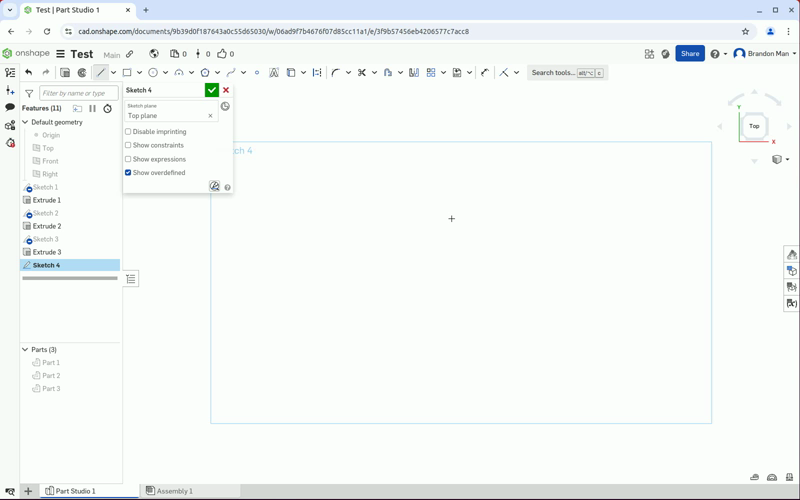
key_up(shift)
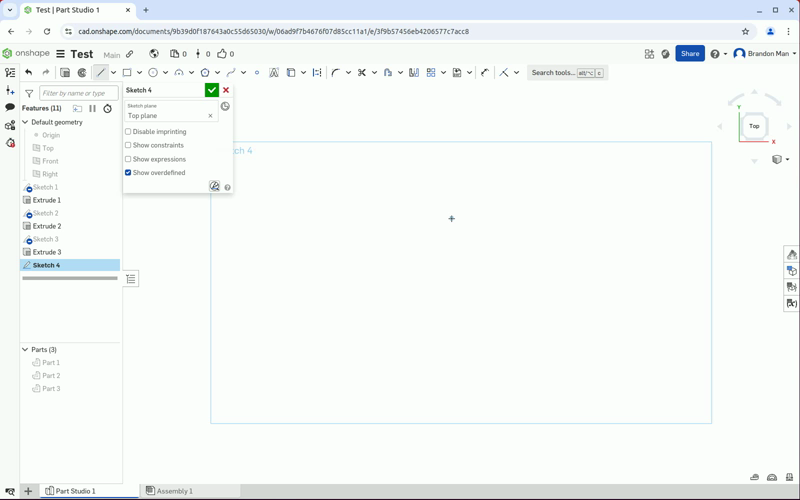
key_down(shift)
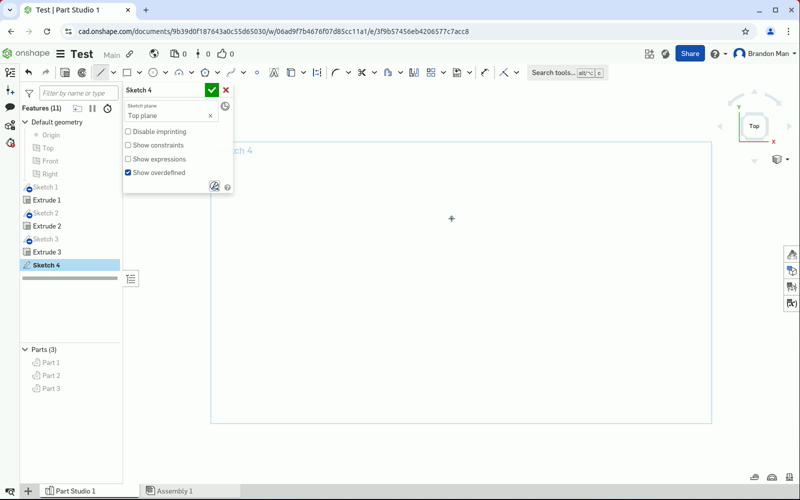
mouse_move(481, 218)
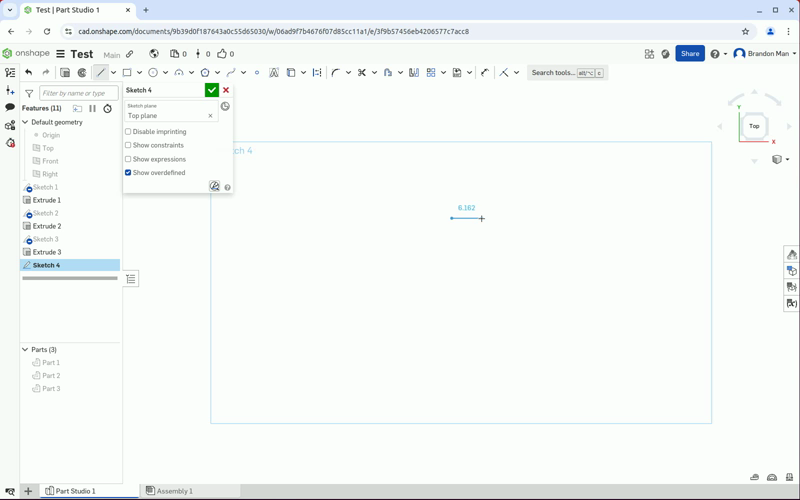
mouse_move(466, 218)
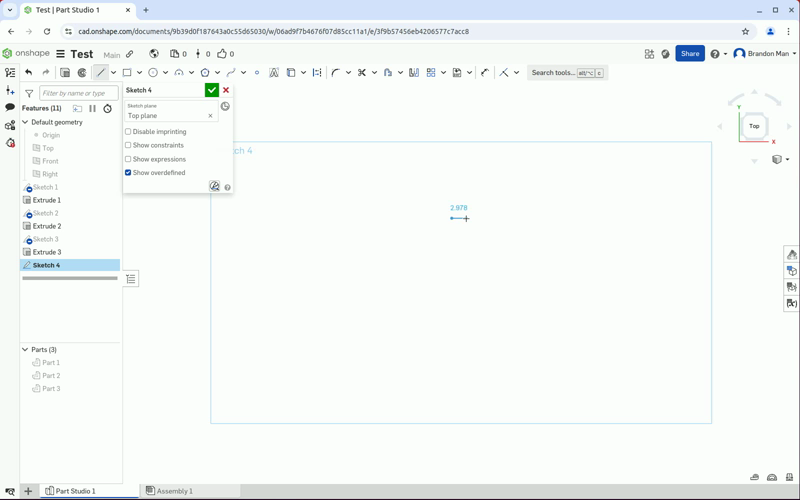
click(466, 218)
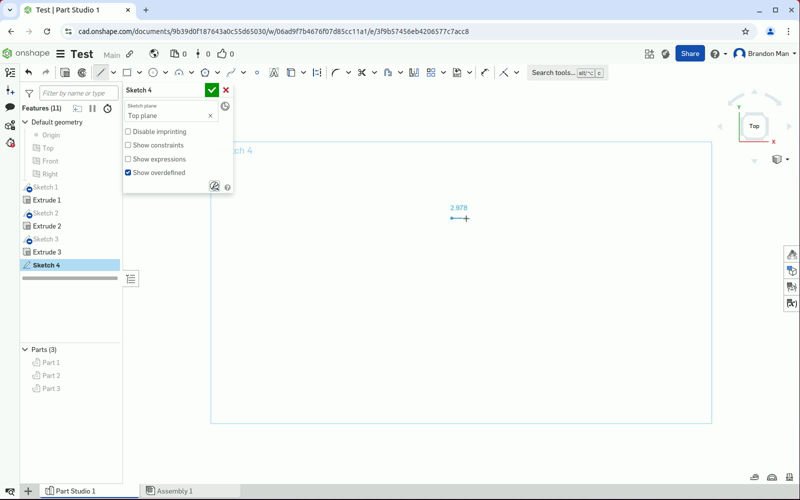
key_up(shift)
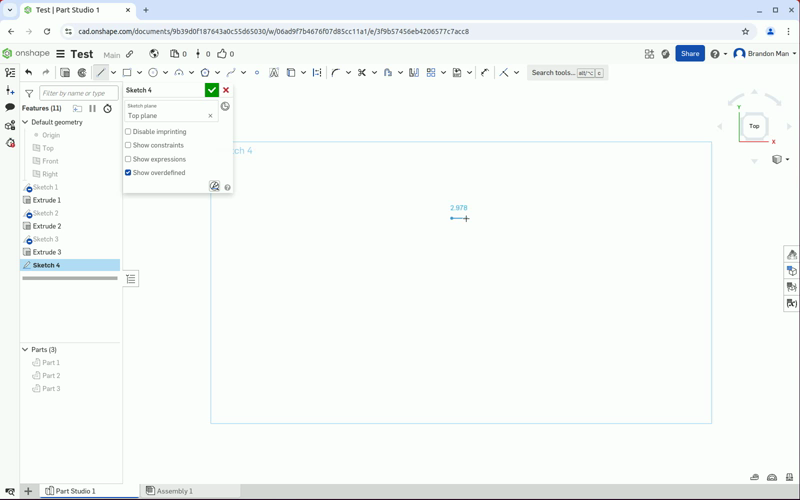
key_down(shift)
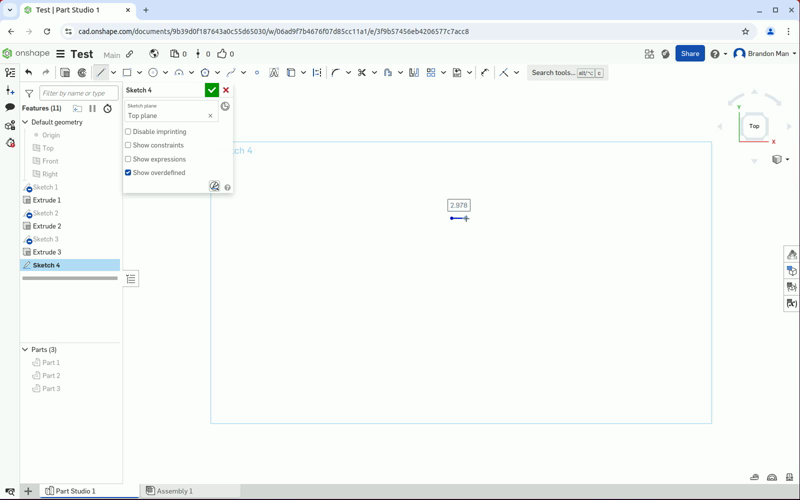
mouse_move(496, 218)
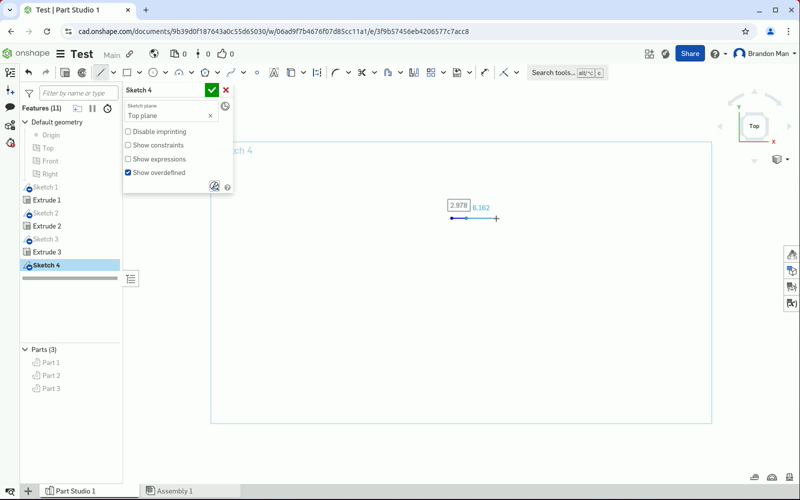
mouse_move(466, 195)
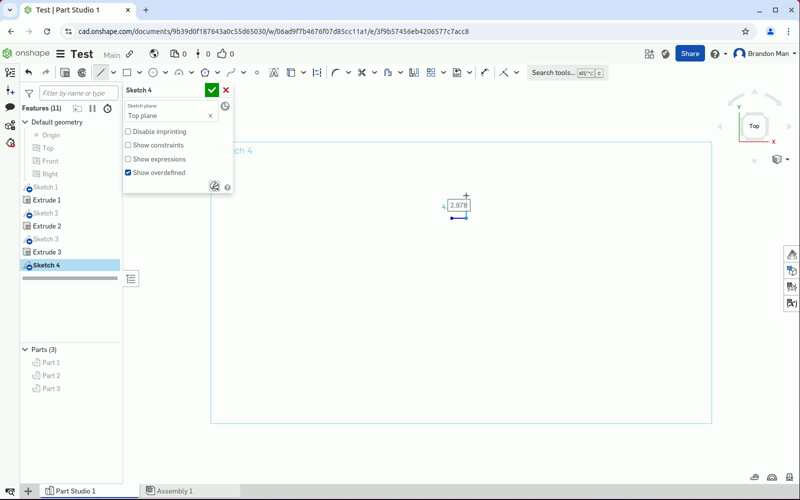
click(466, 195)
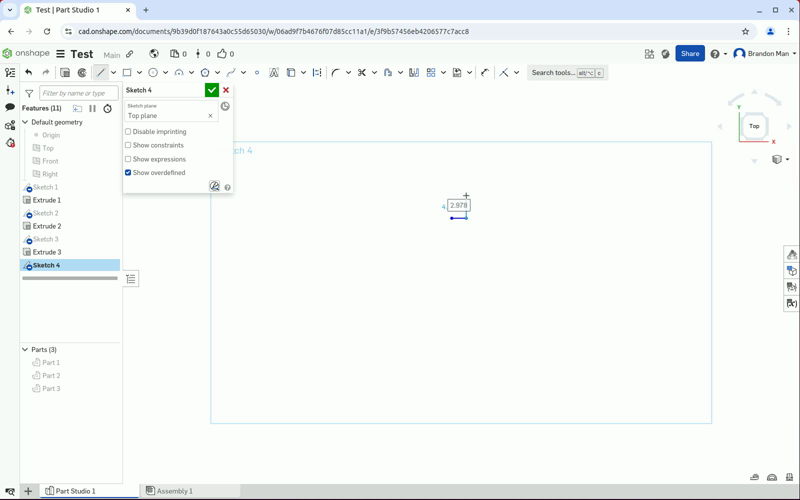
key_up(shift)
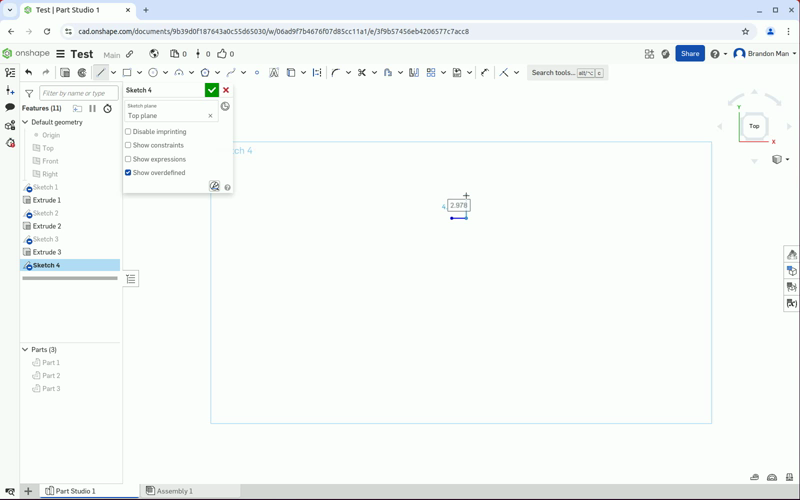
key_down(shift)
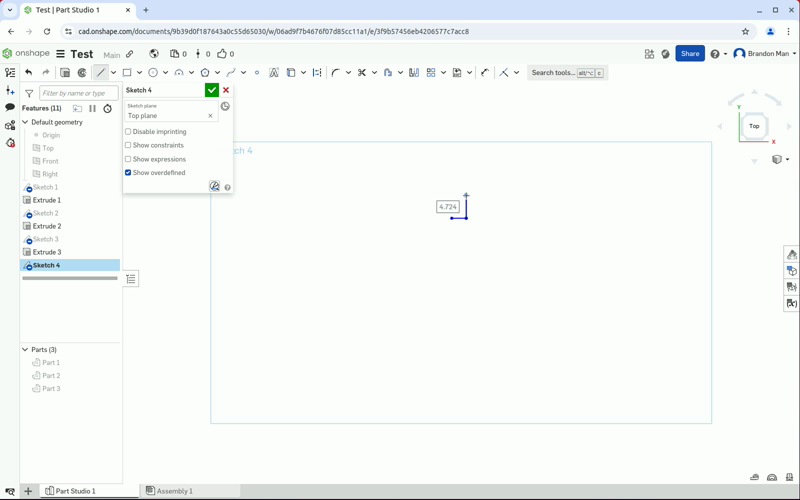
mouse_move(496, 195)
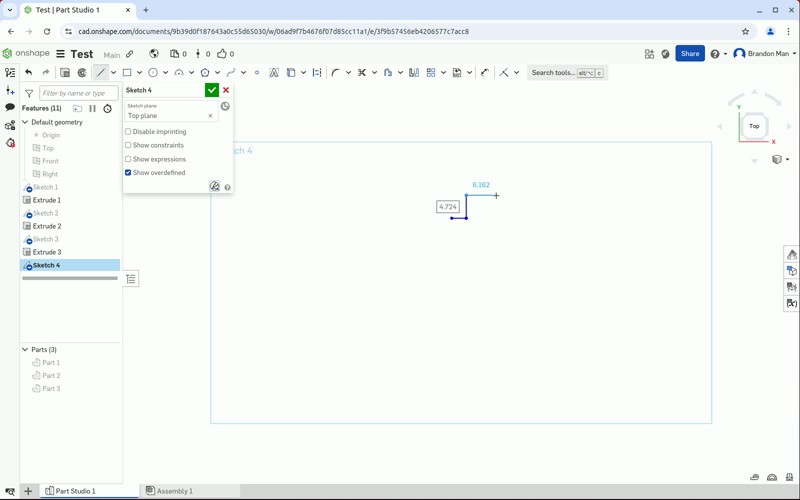
mouse_move(451, 195)
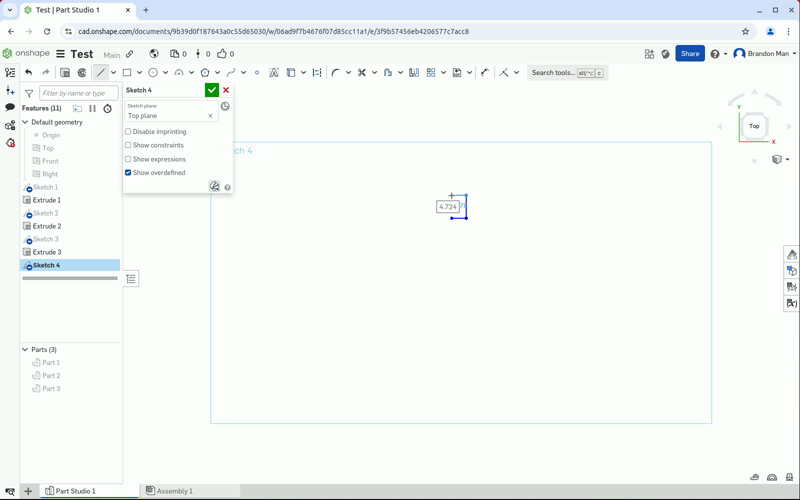
click(451, 195)
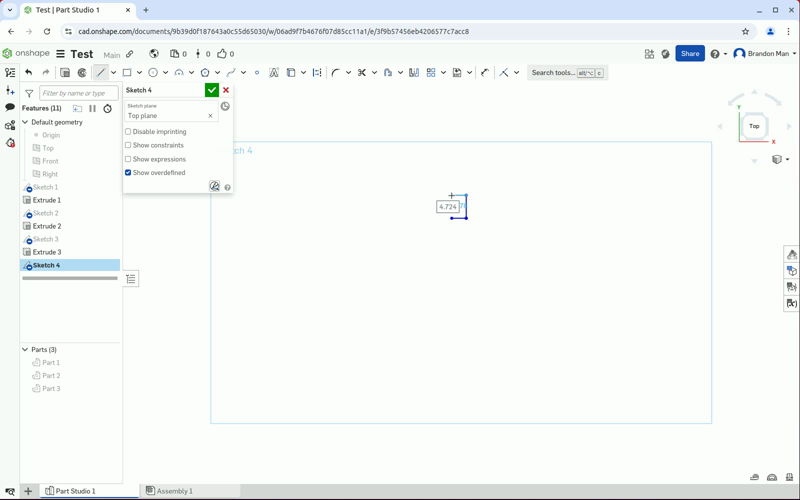
key_up(shift)
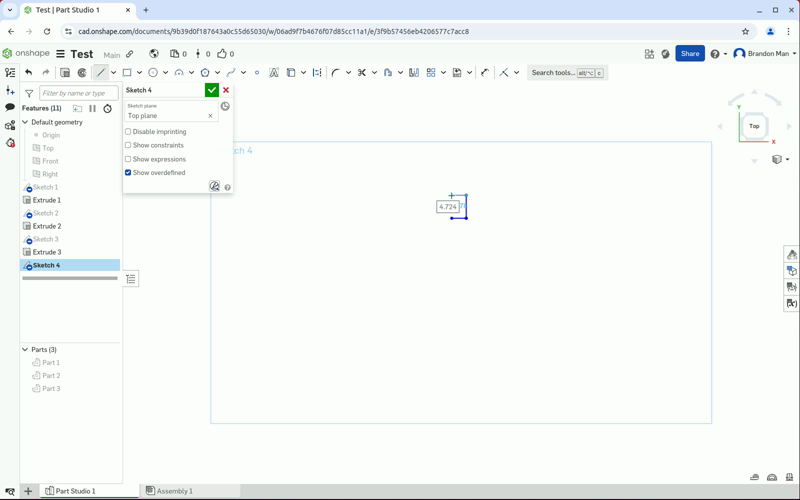
mouse_move(481, 195)
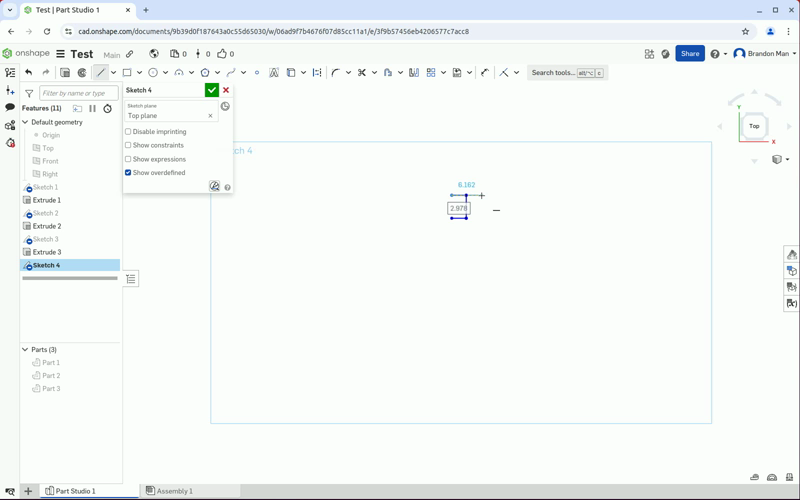
key_down(shift)
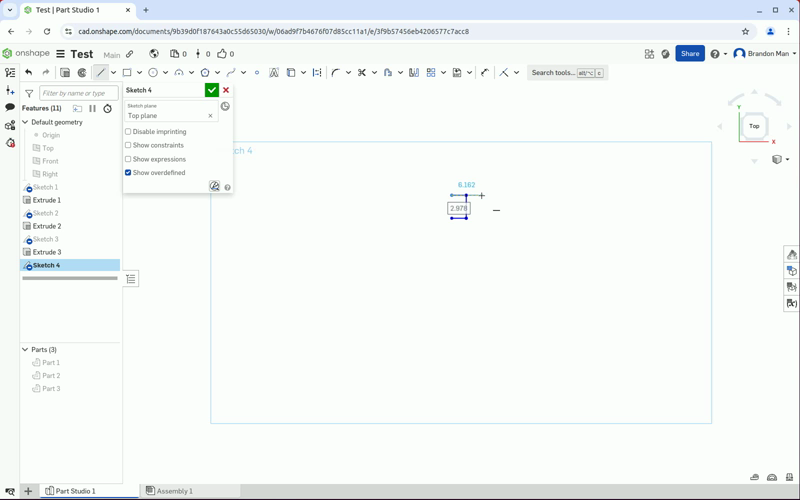
mouse_move(451, 218)
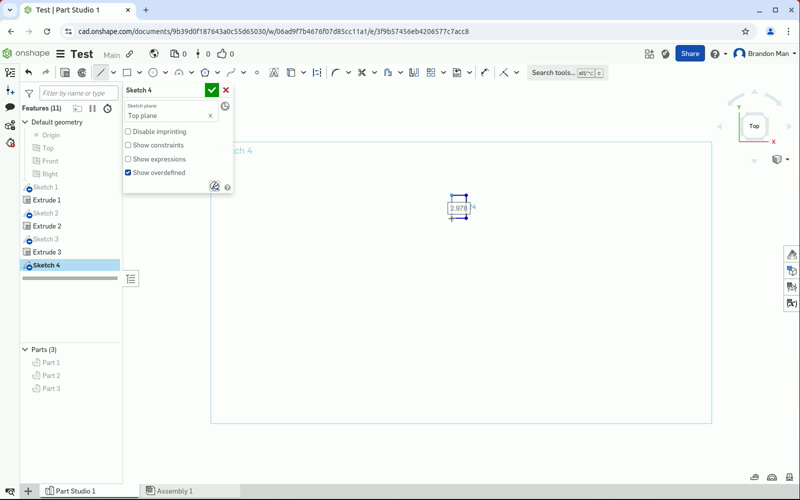
key_up(shift)
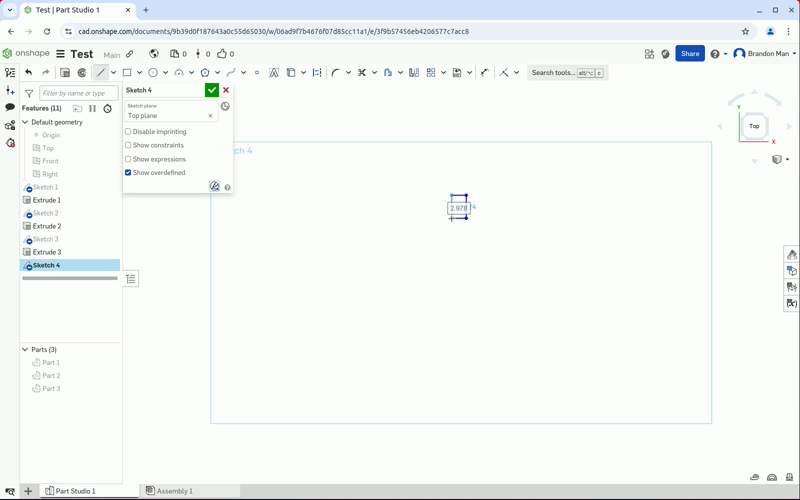
click(451, 218)
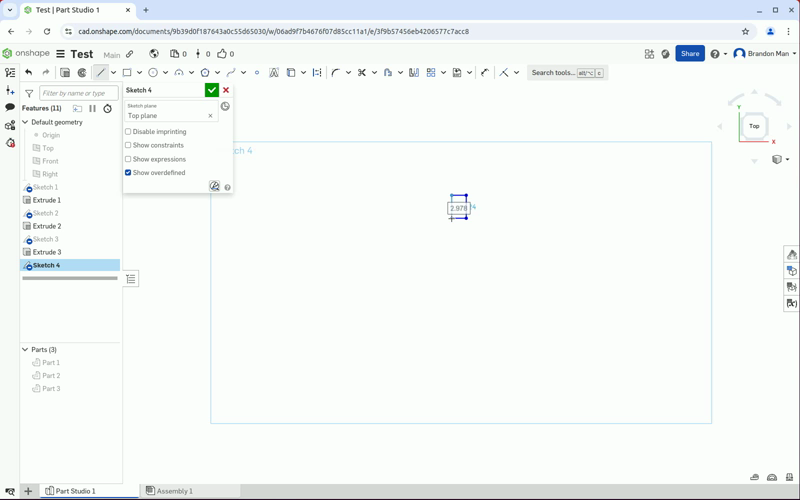
key(esc)
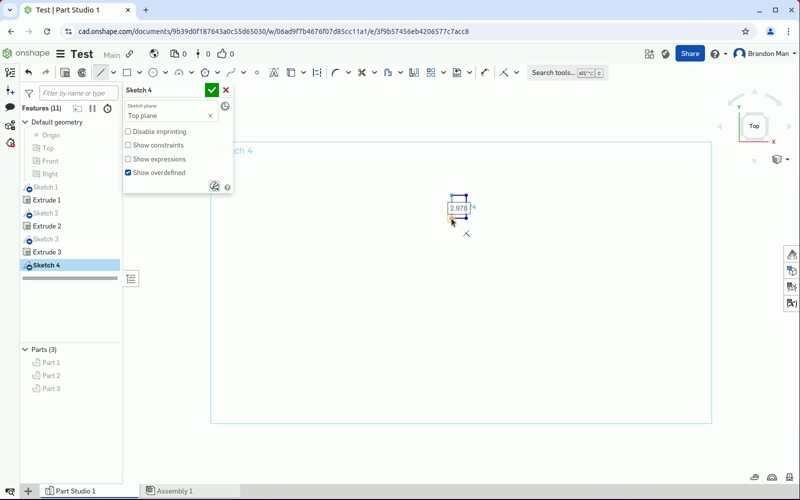
mouse_move(464, 209)
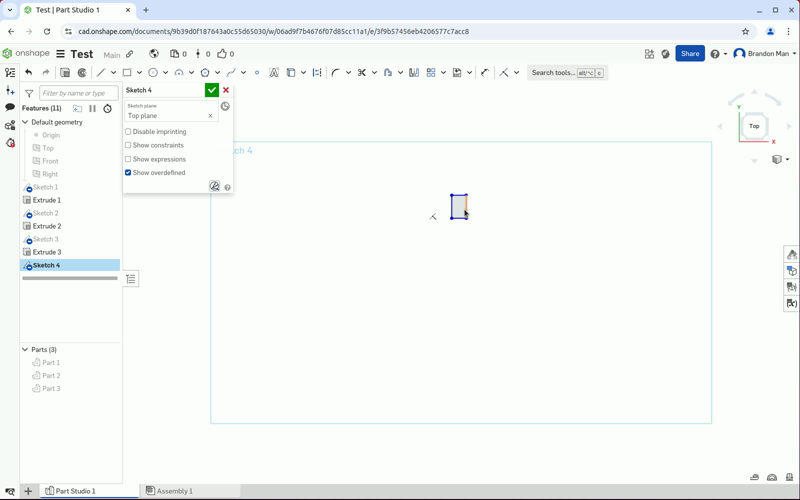
scroll(6)
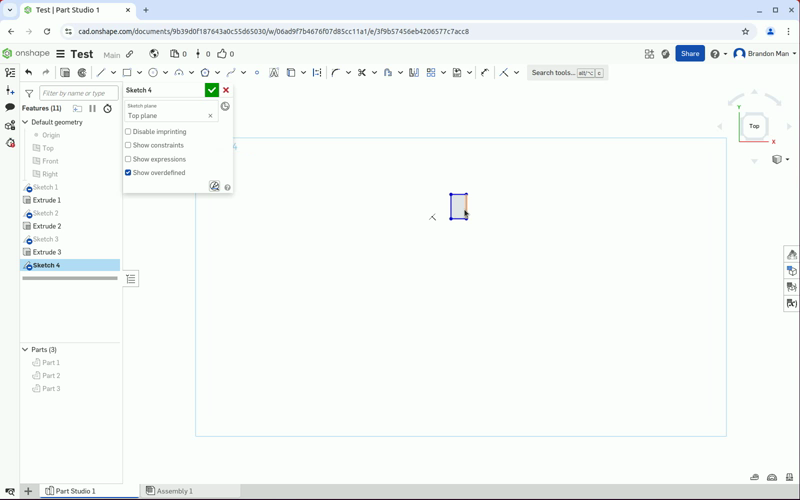
scroll(6)
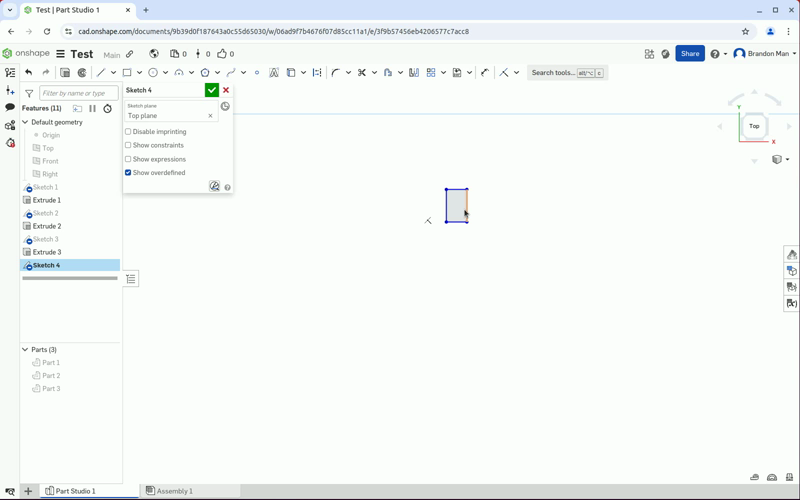
scroll(6)
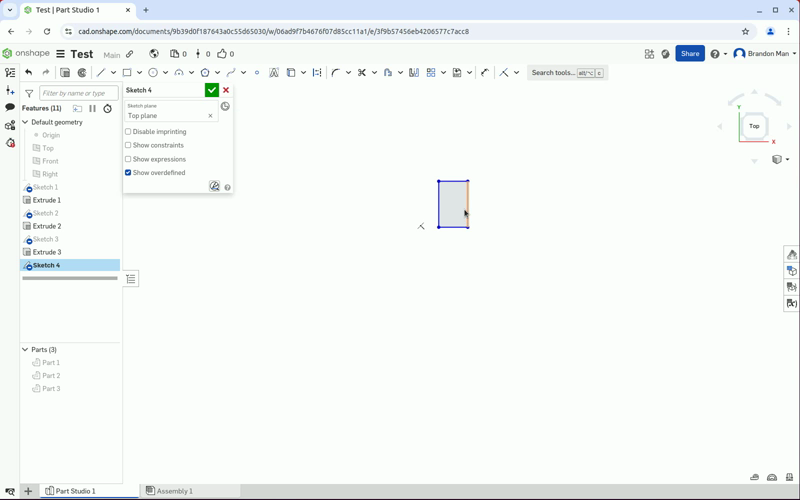
scroll(6)
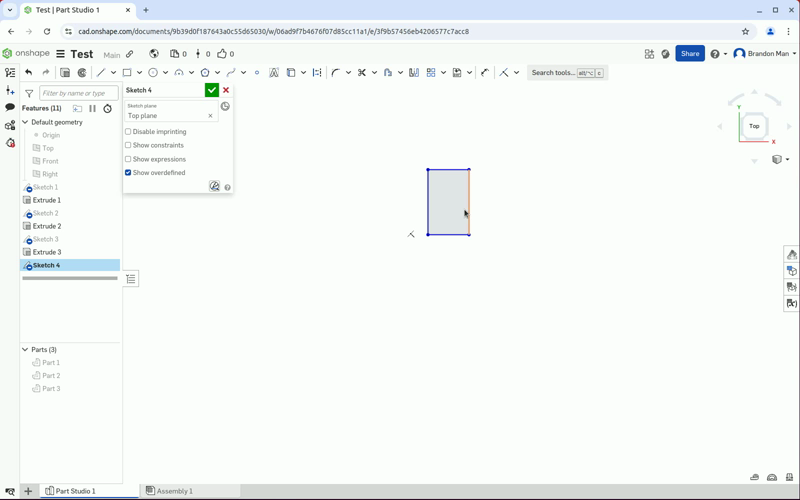
scroll(6)
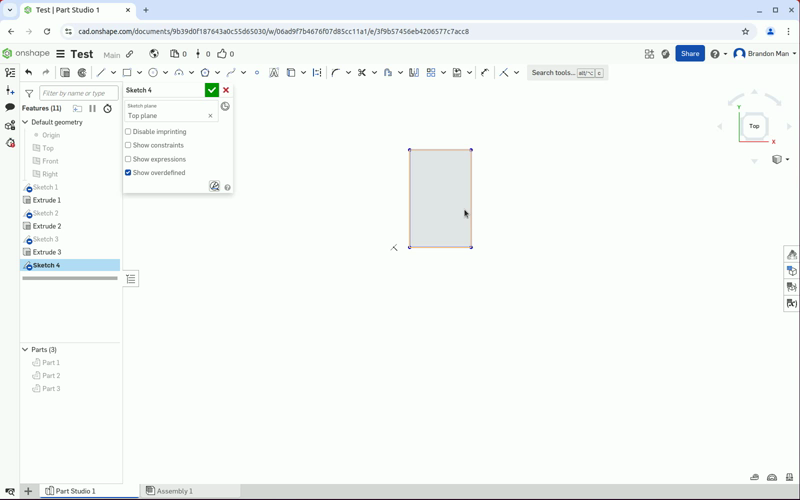
scroll(6)
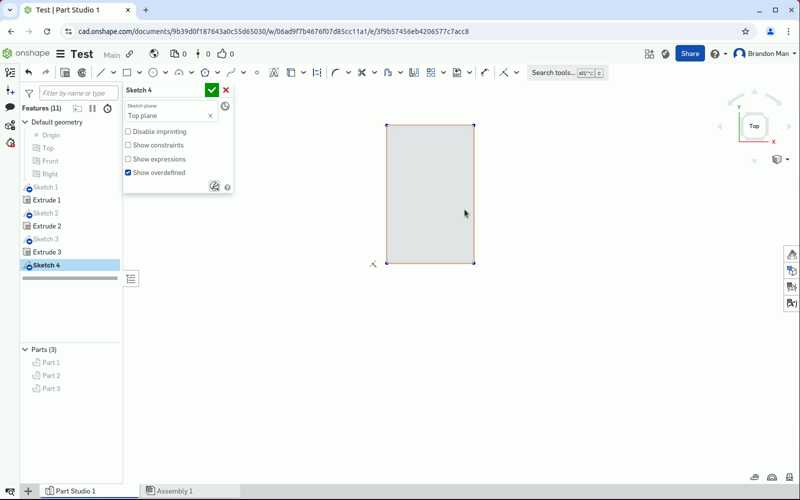
scroll(6)
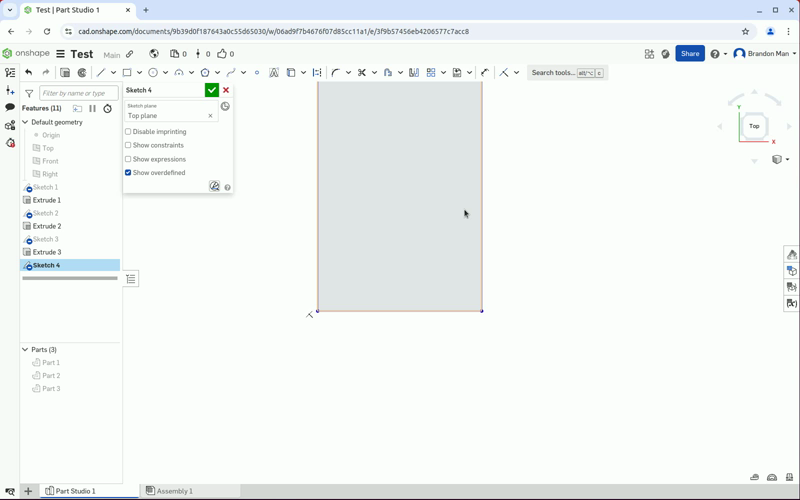
click(464, 209)
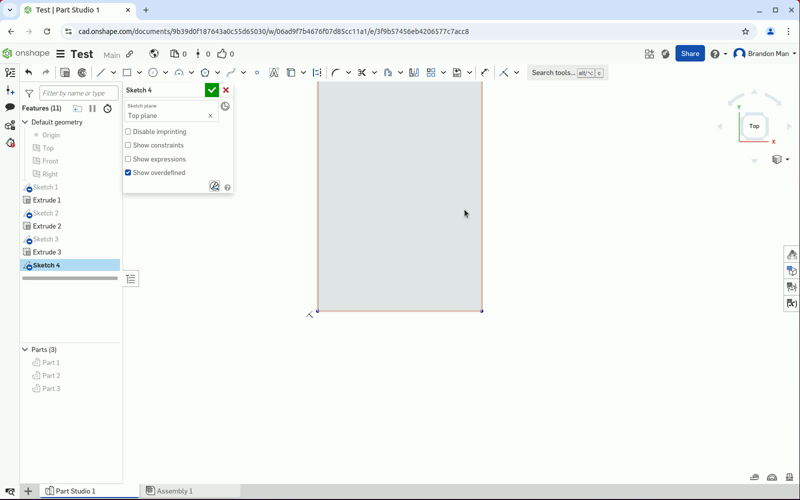
scroll(-6)
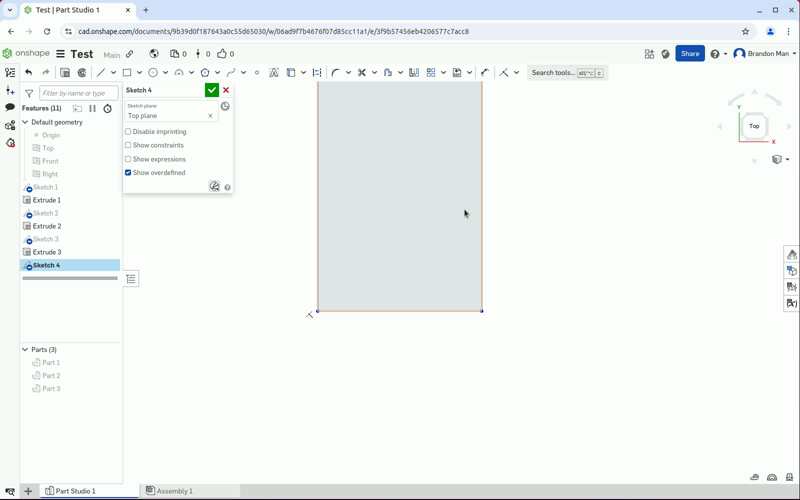
scroll(-6)
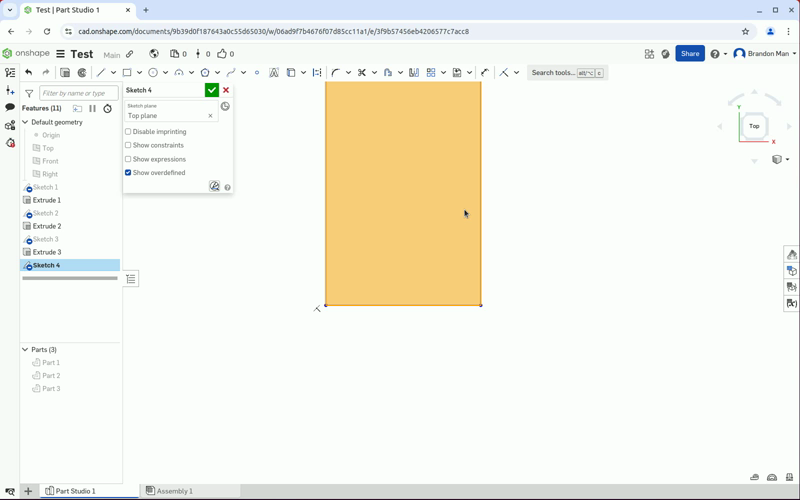
scroll(-6)
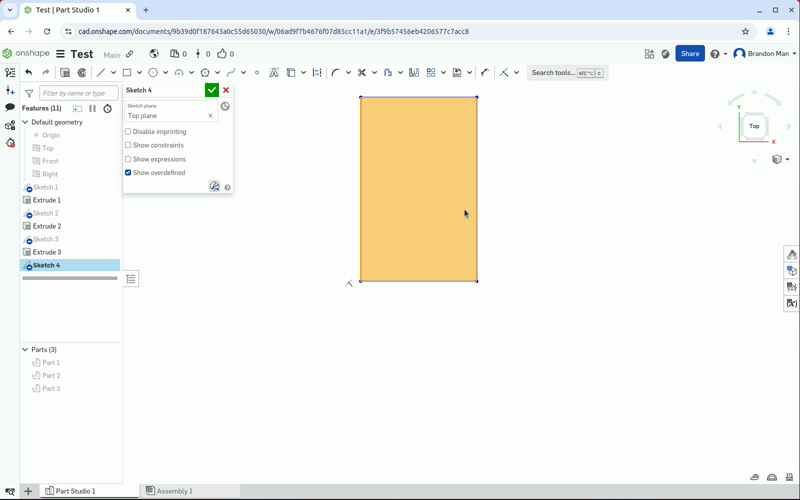
scroll(-6)
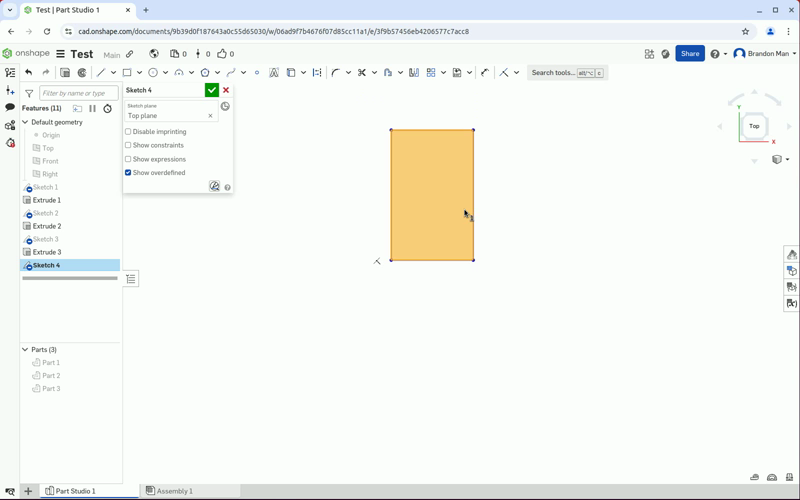
scroll(-6)
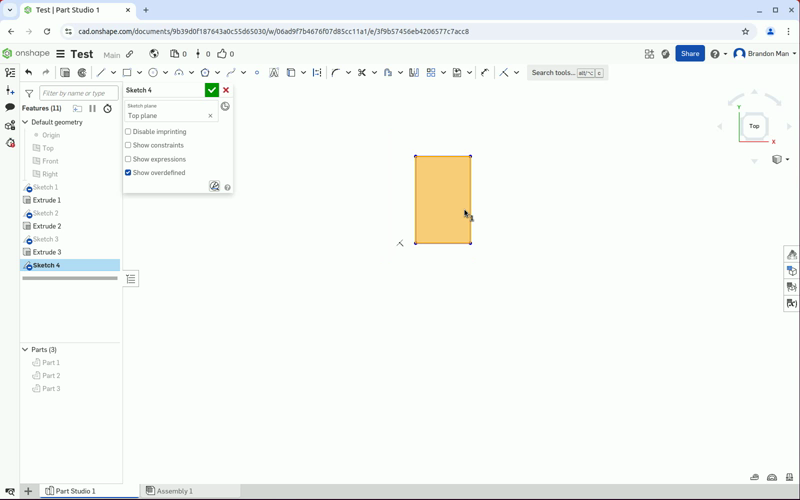
scroll(-6)
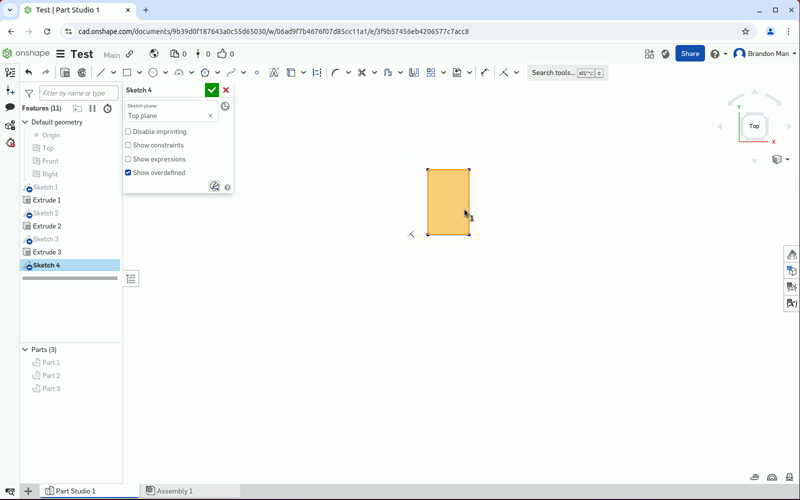
scroll(-6)
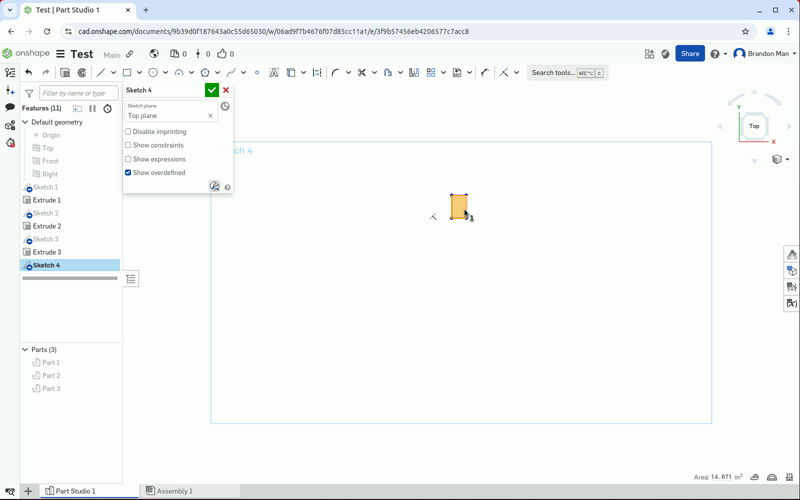
mouse_move(73, 352)
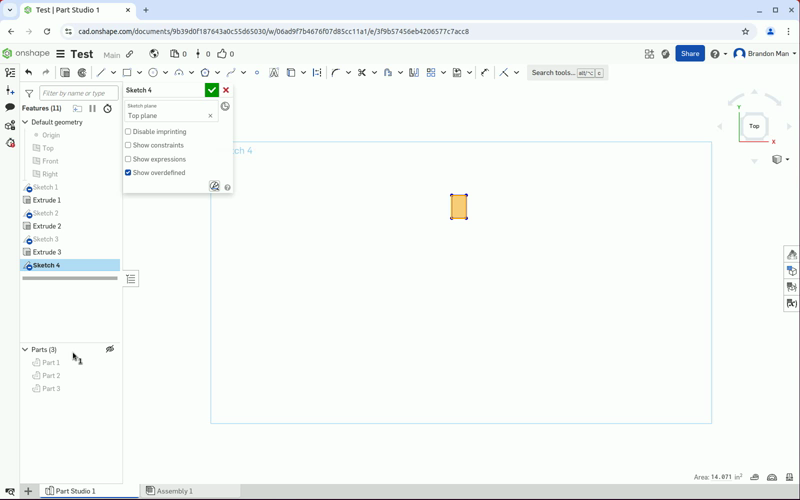
key(shift+y)
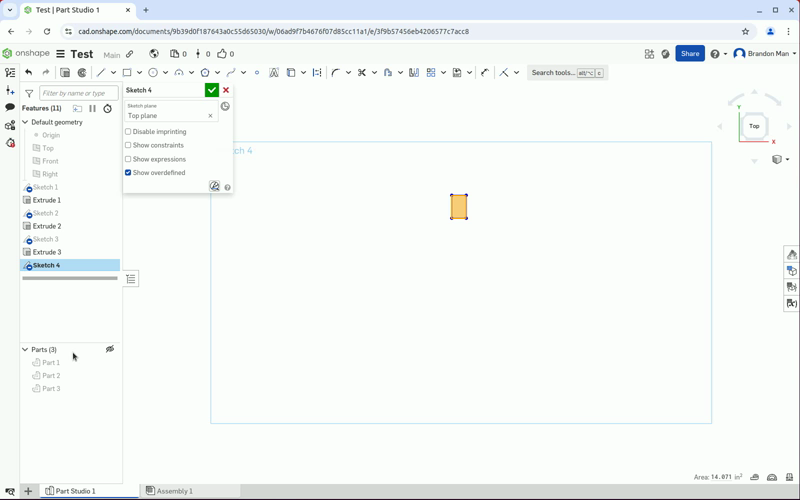
key(shift+e)
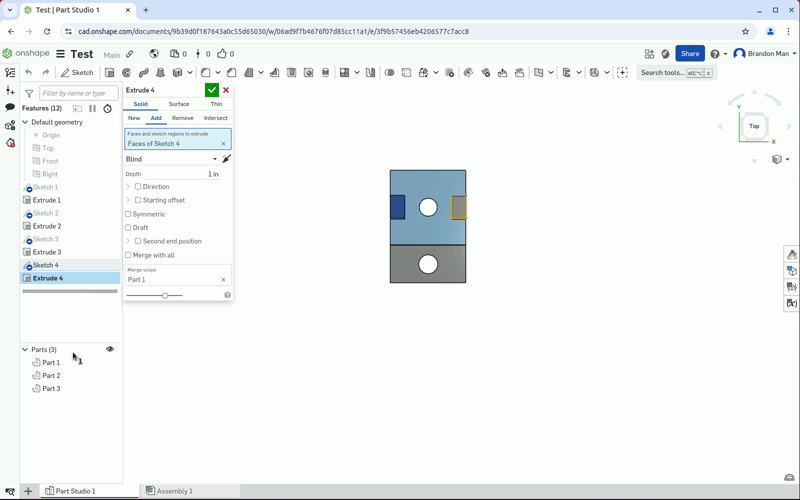
mouse_move(143, 106)
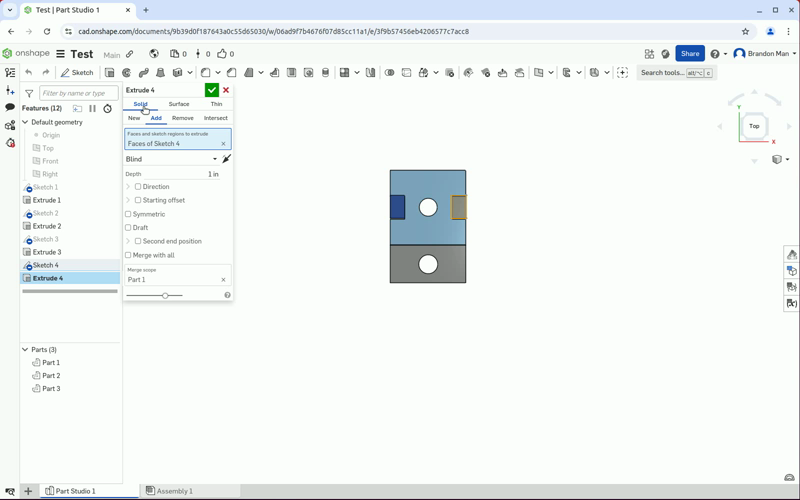
click(143, 106)
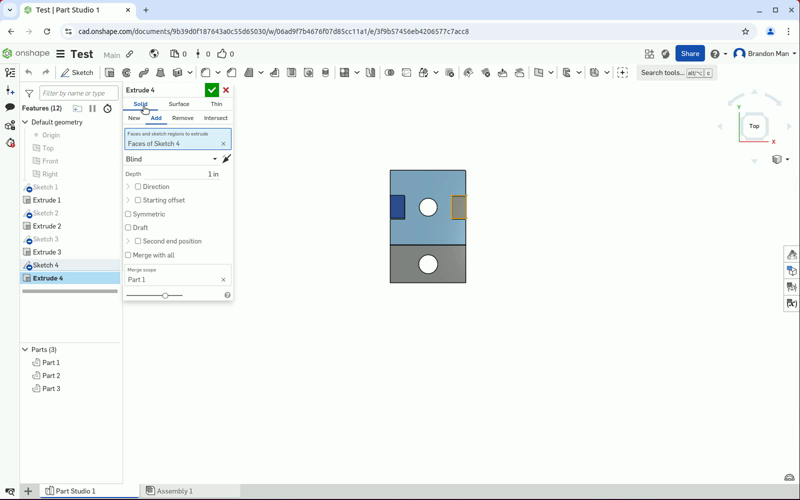
mouse_move(137, 120)
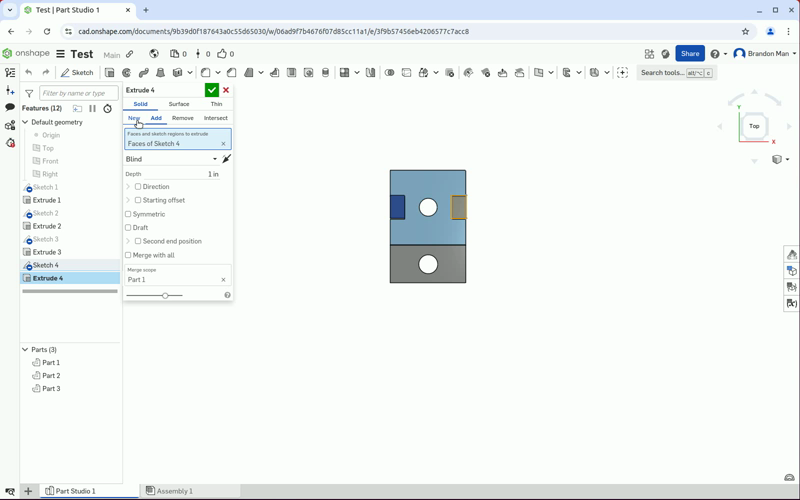
click(137, 120)
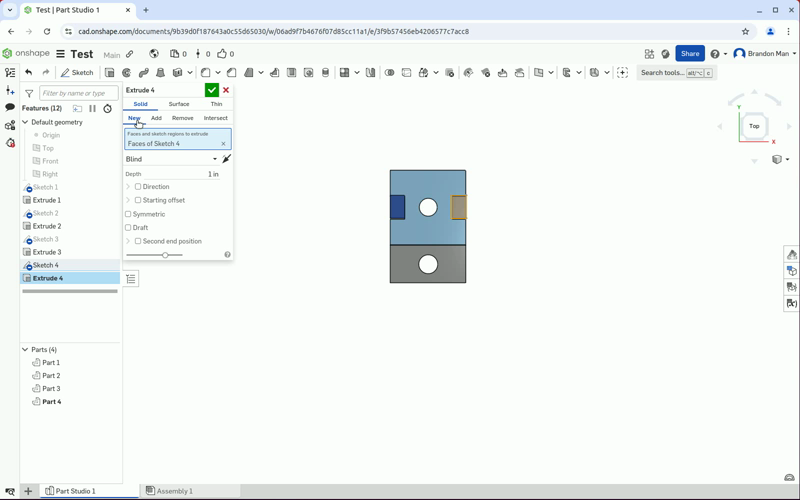
key(tab, 4)
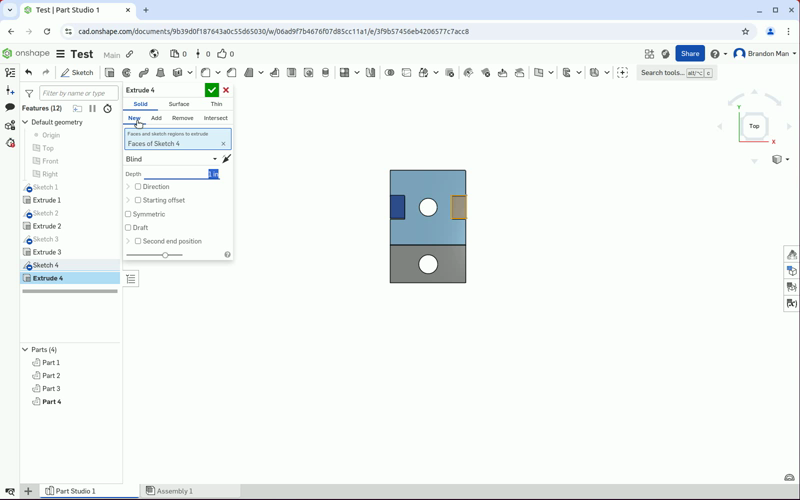
text(7.703)
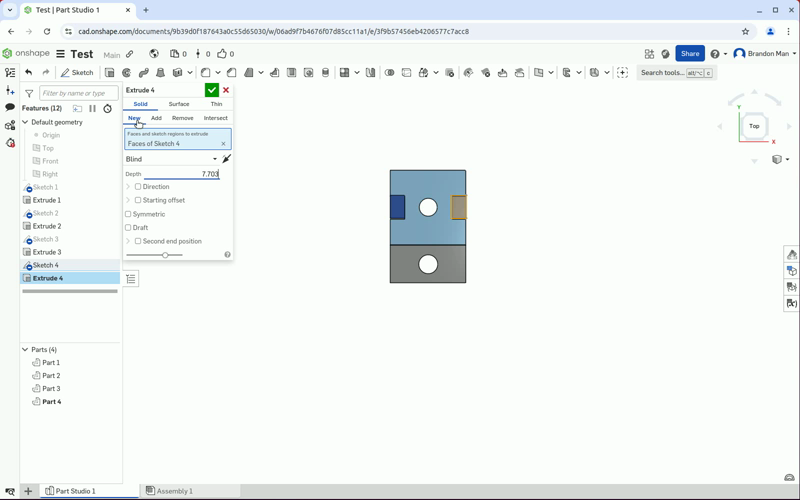
key(enter)
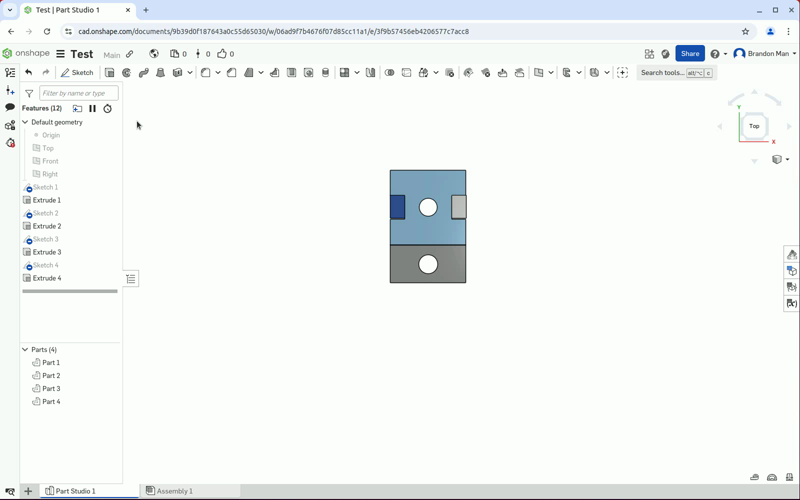
key(shift+h)
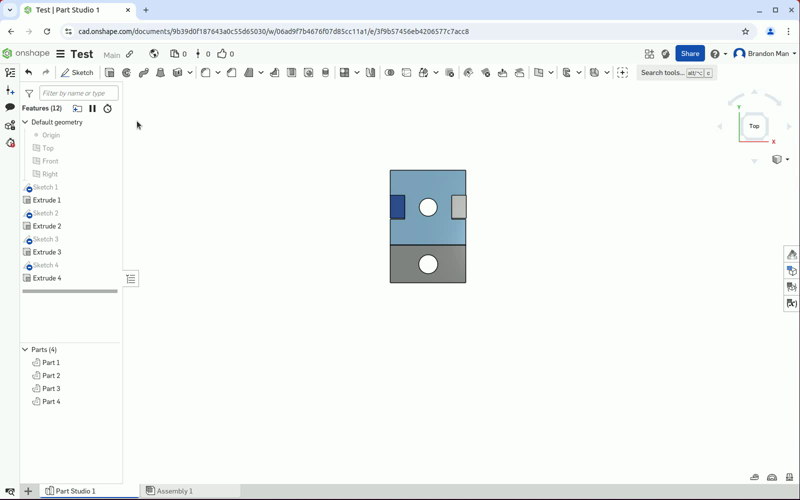
key(shift+h)
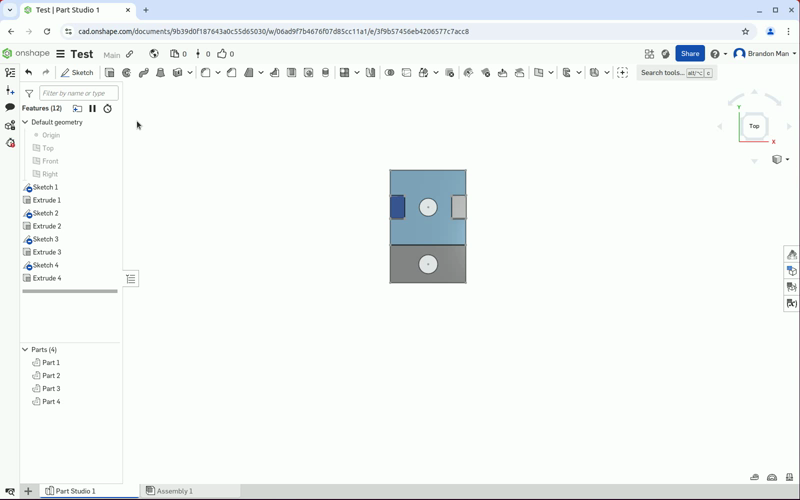
key(shift+7)
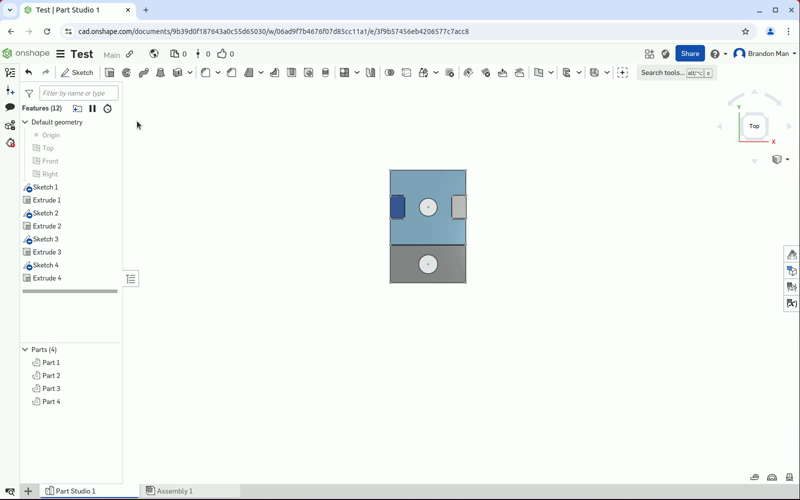
key(up, 3)
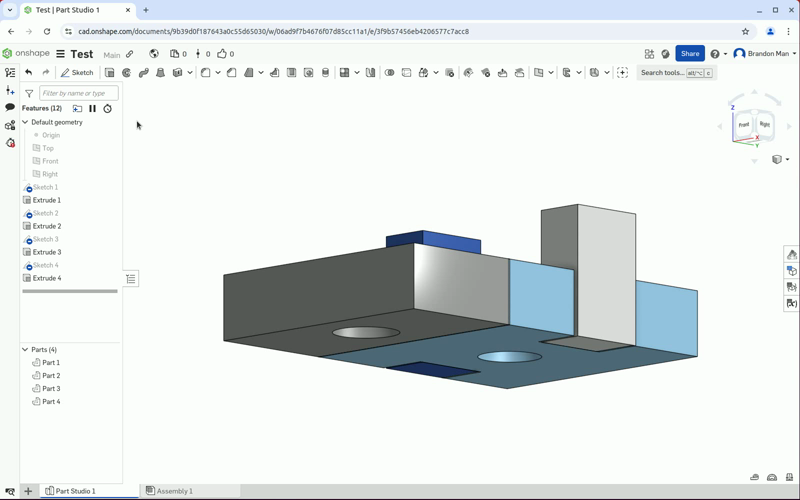
key(left, 3)
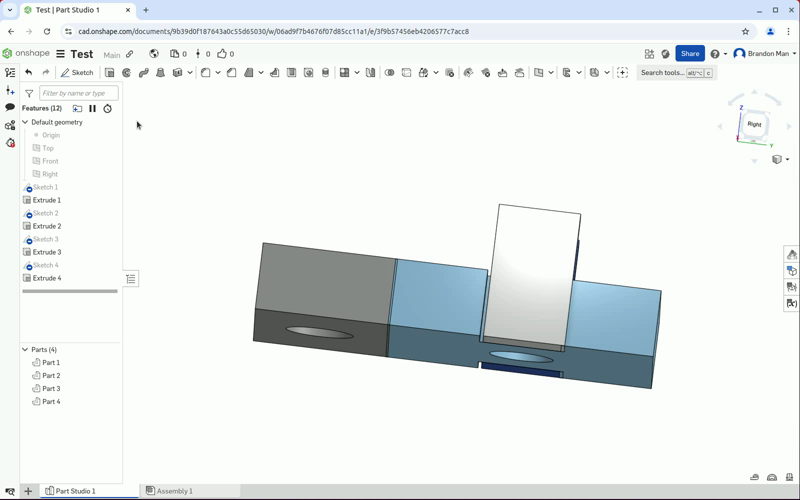
key(right, 3)
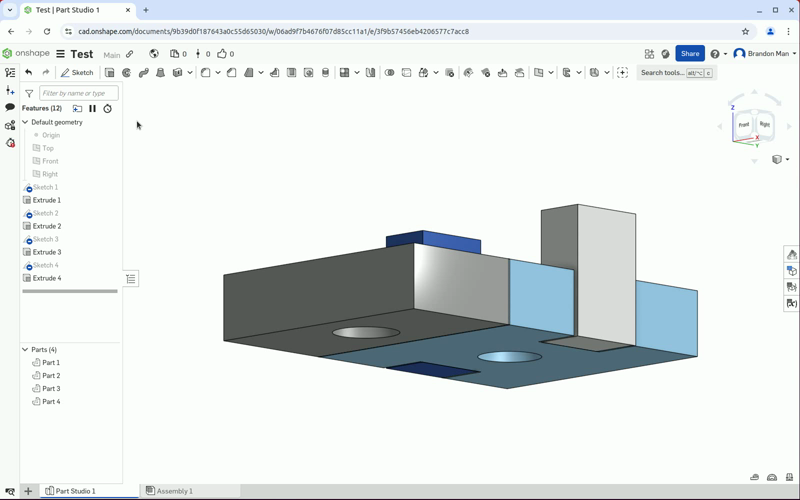
key(down, 3)
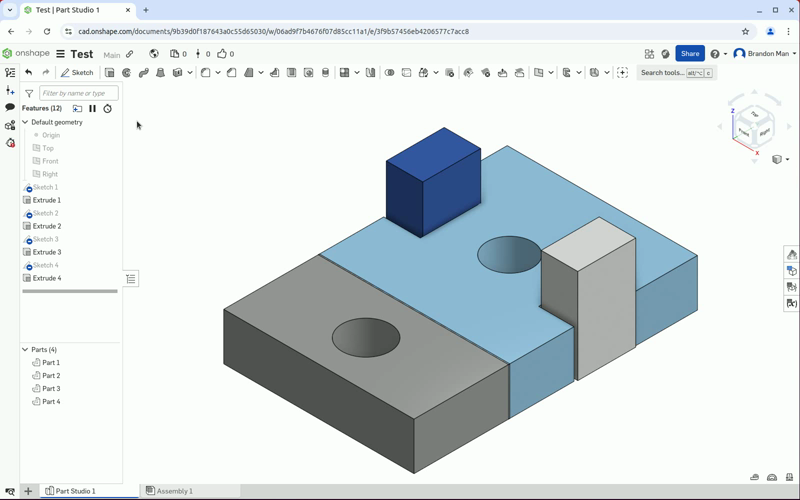
mouse_move(73, 189)
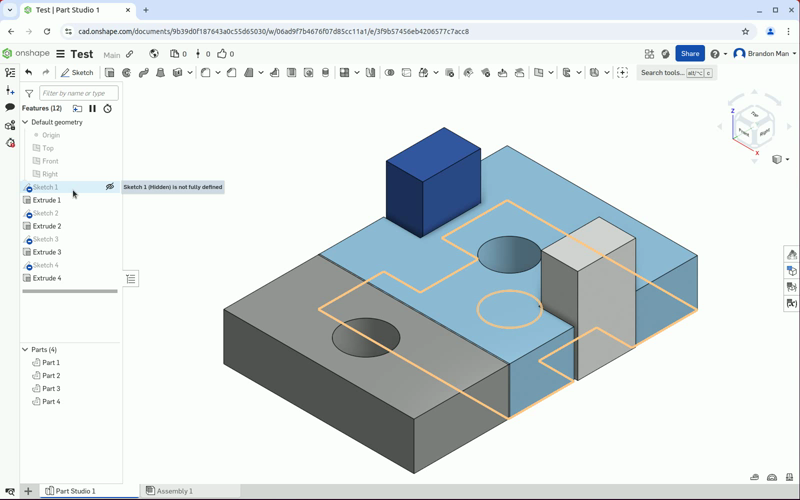
click(73, 189)